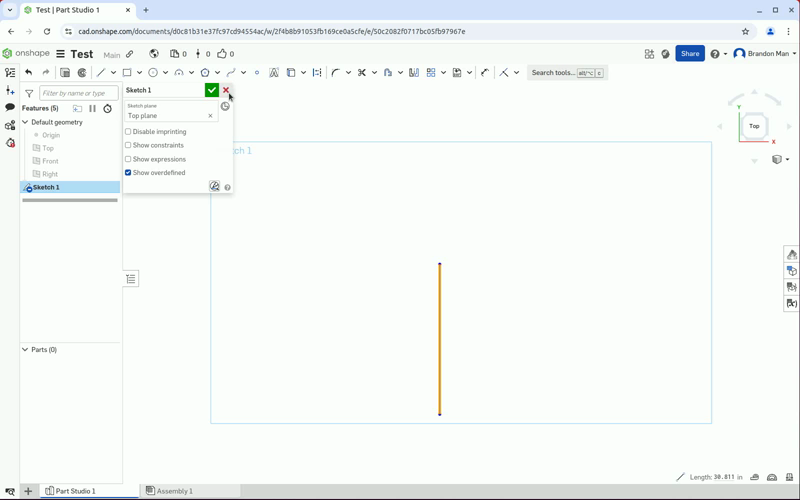
key(shift+h)
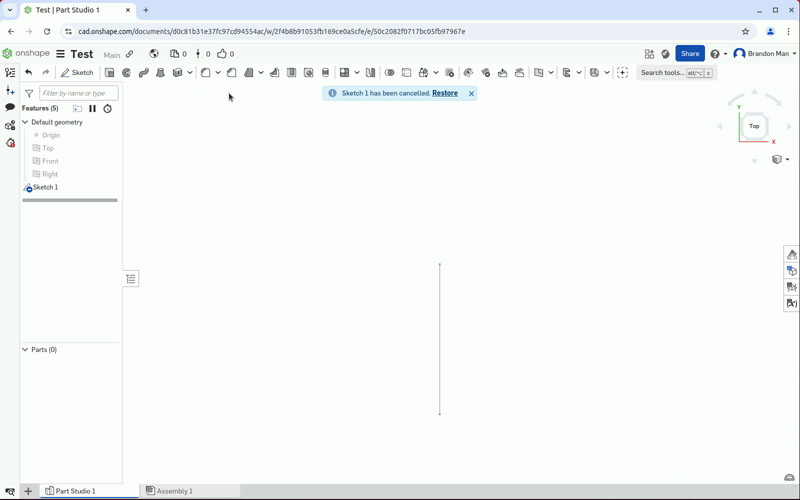
key(shift+s)
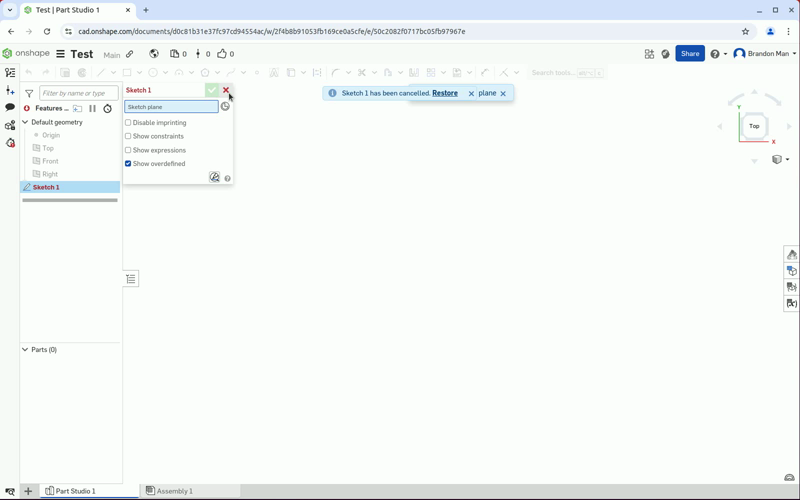
mouse_move(73, 150)
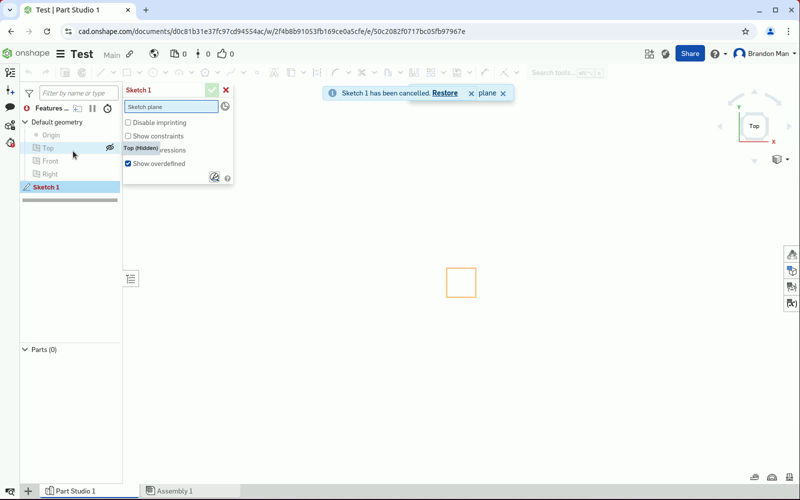
click(73, 150)
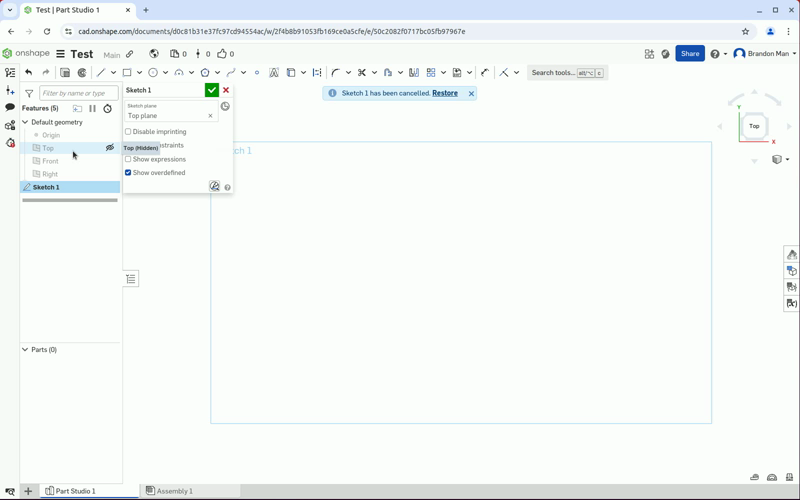
mouse_move(73, 352)
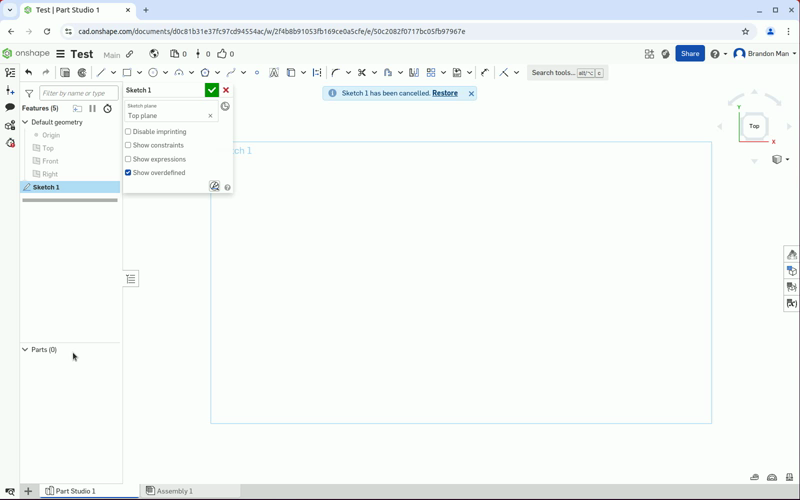
key(y)
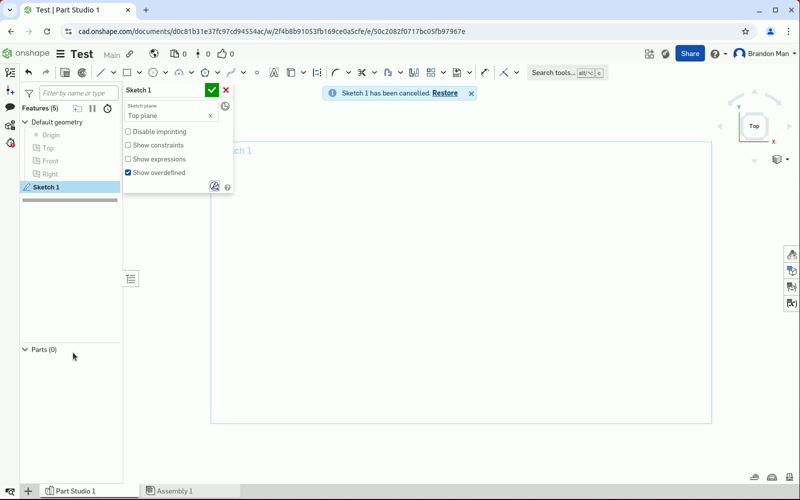
key(c)
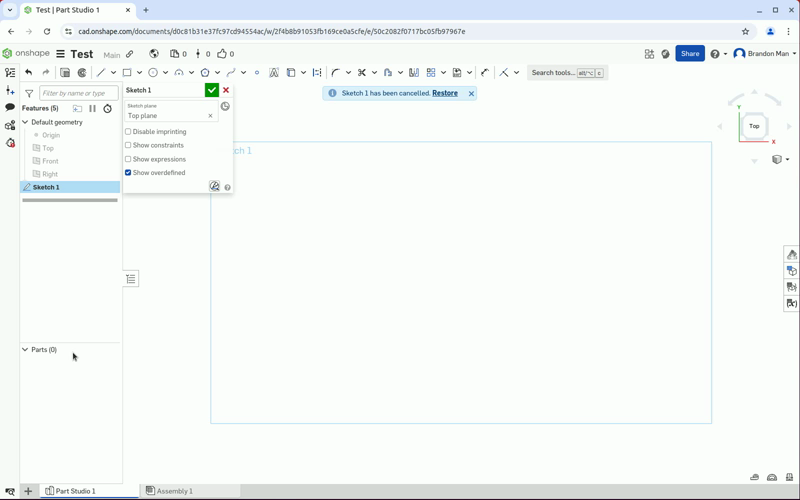
key_down(shift)
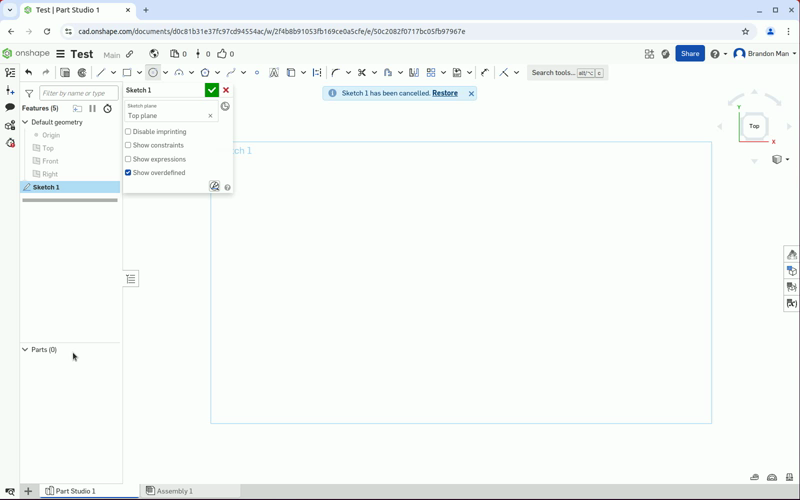
mouse_move(461, 282)
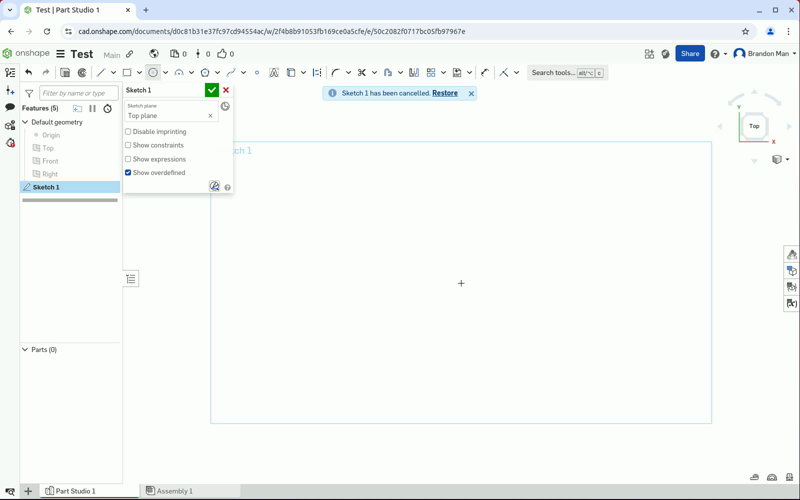
click(461, 282)
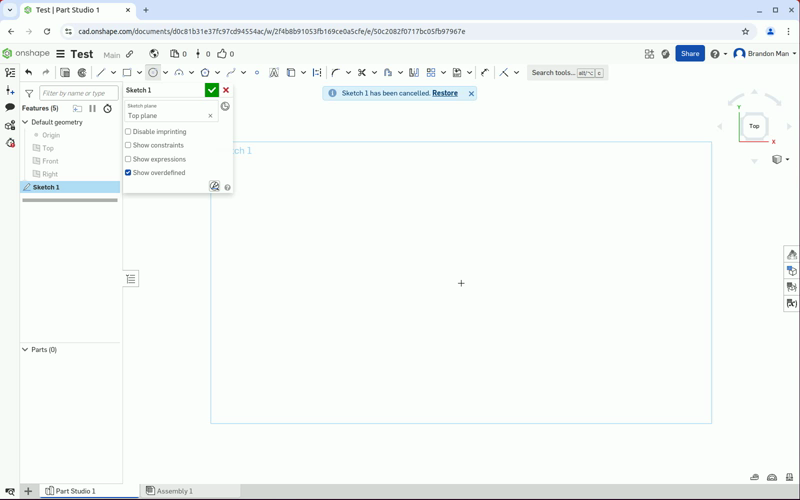
key_up(shift)
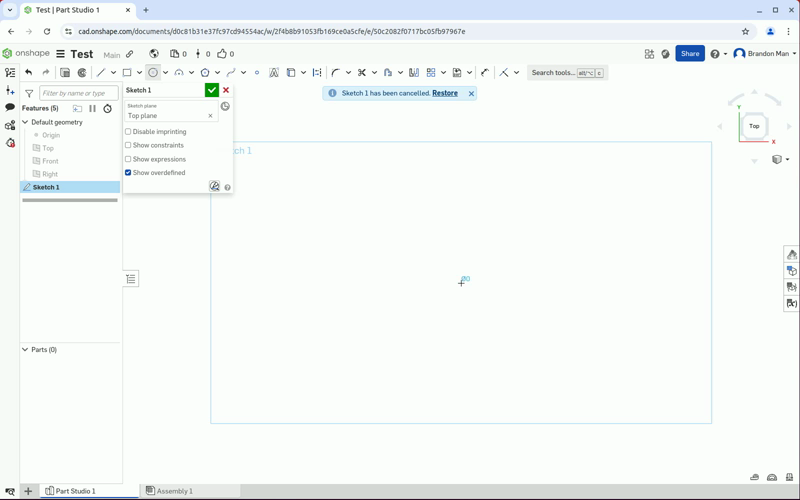
mouse_move(467, 282)
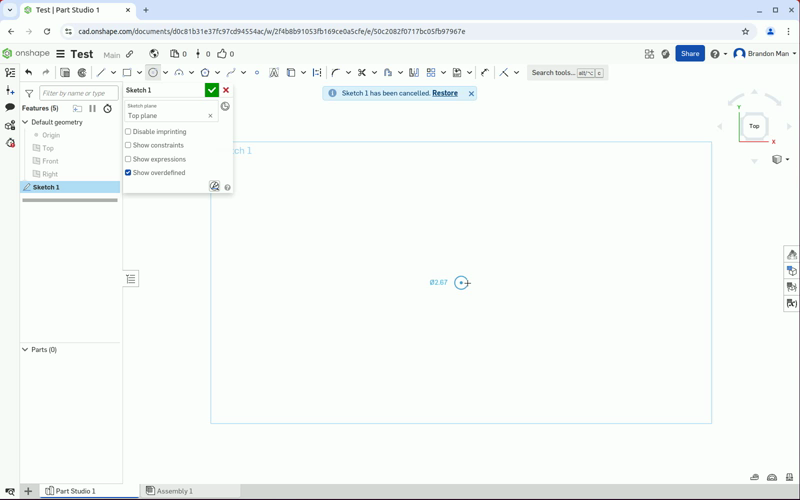
click(467, 282)
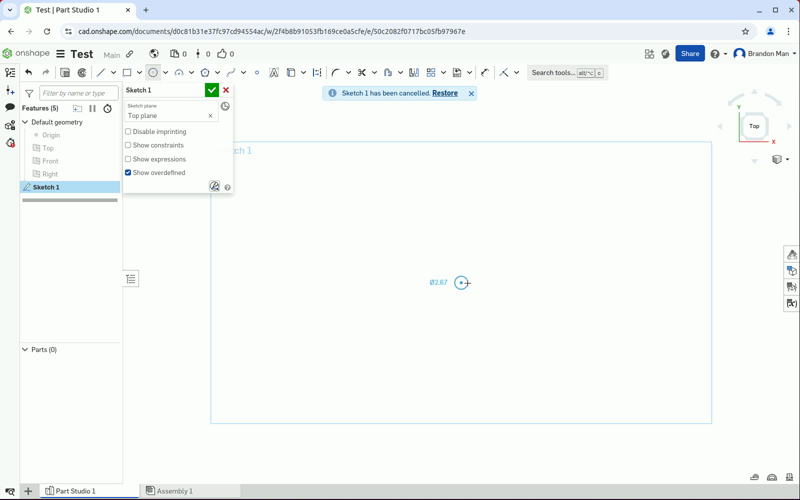
key(esc)
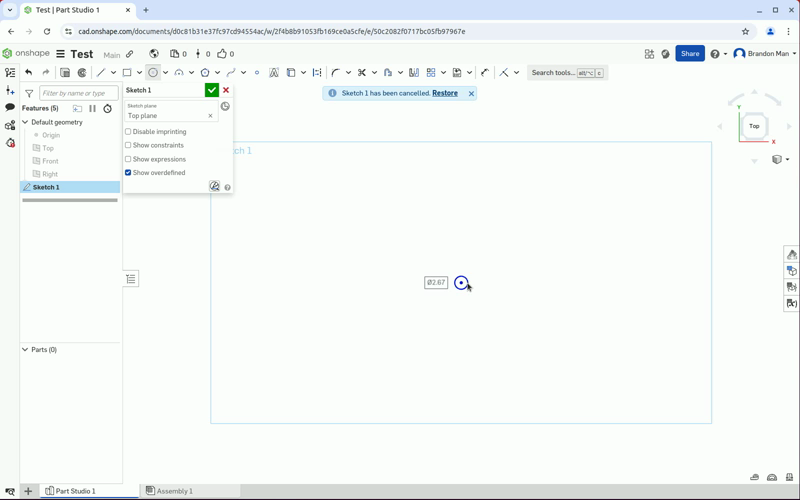
key(c)
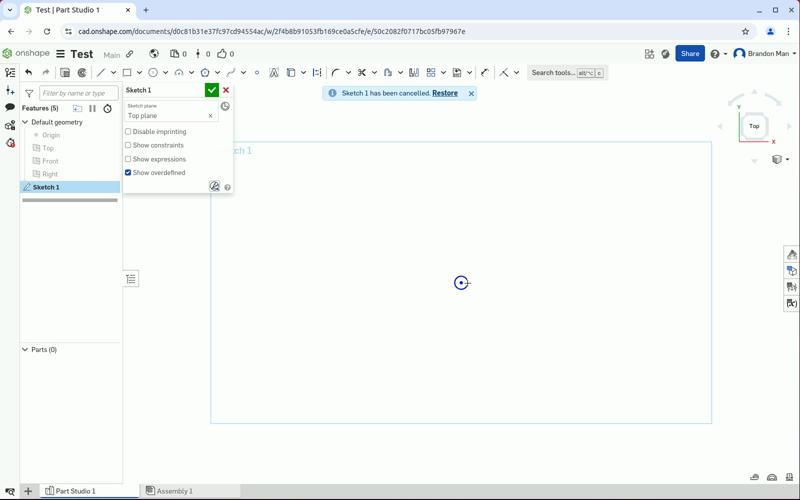
key_down(shift)
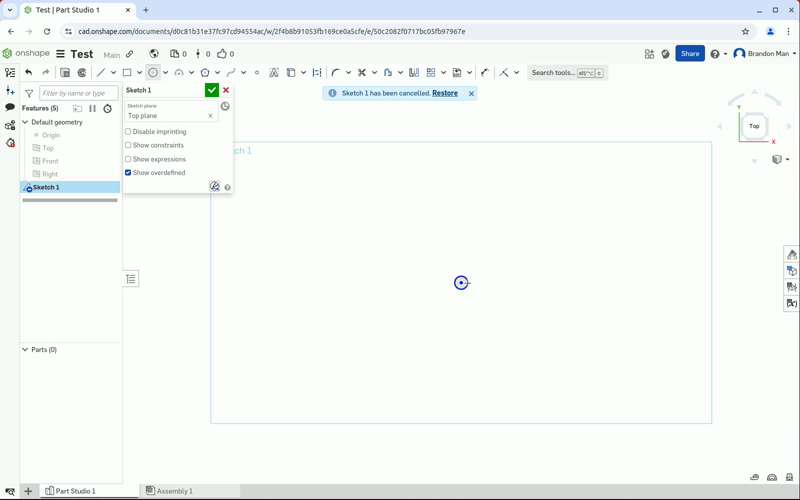
mouse_move(461, 282)
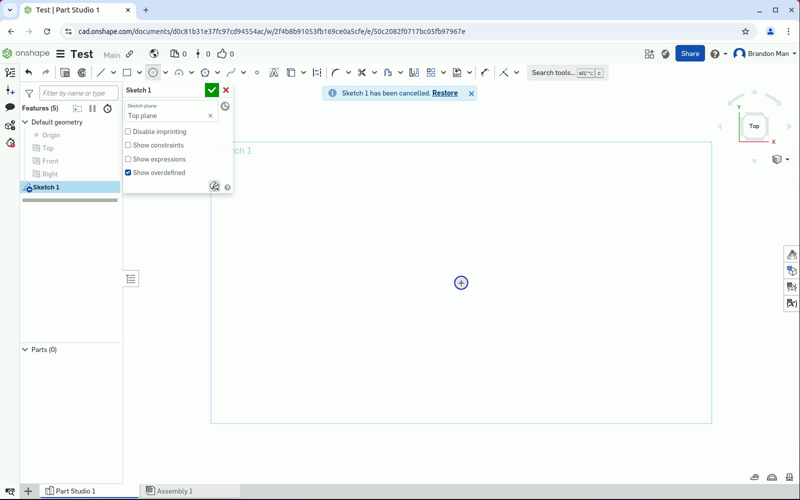
click(461, 282)
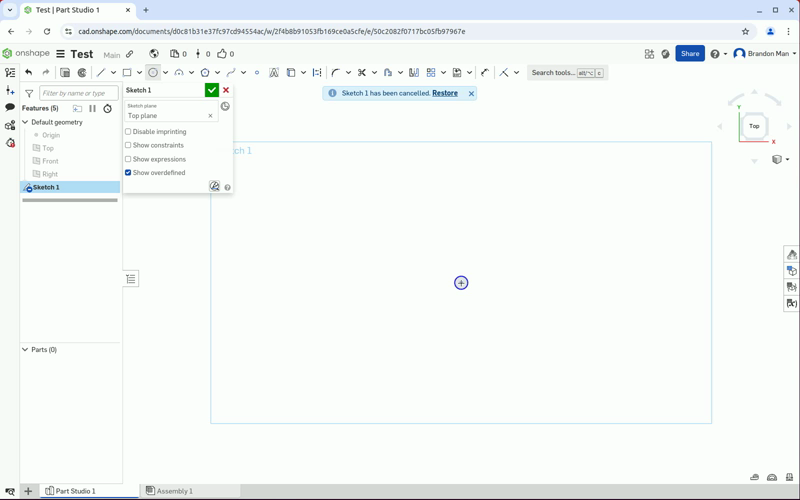
key_up(shift)
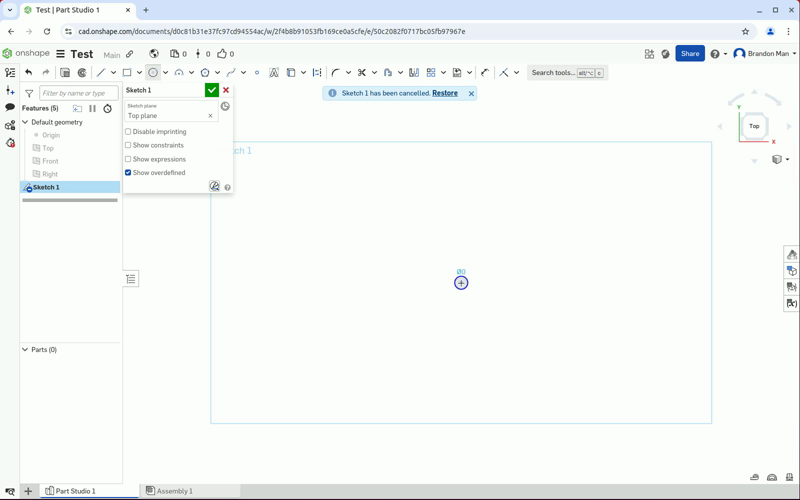
mouse_move(466, 282)
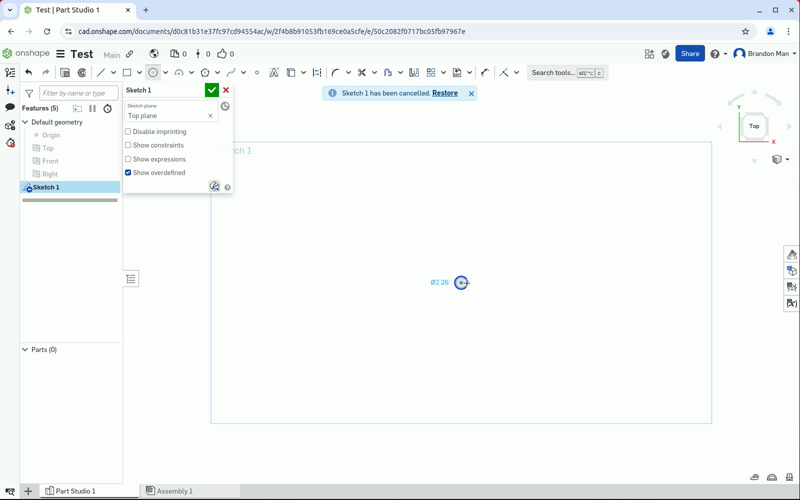
scroll(6)
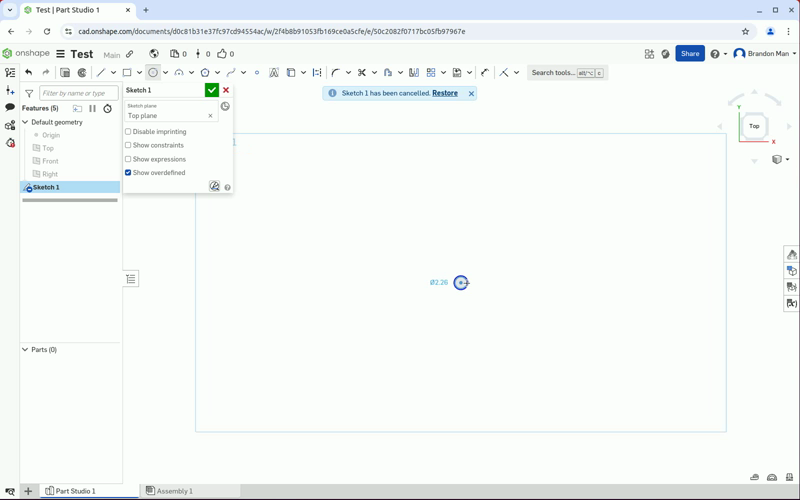
scroll(6)
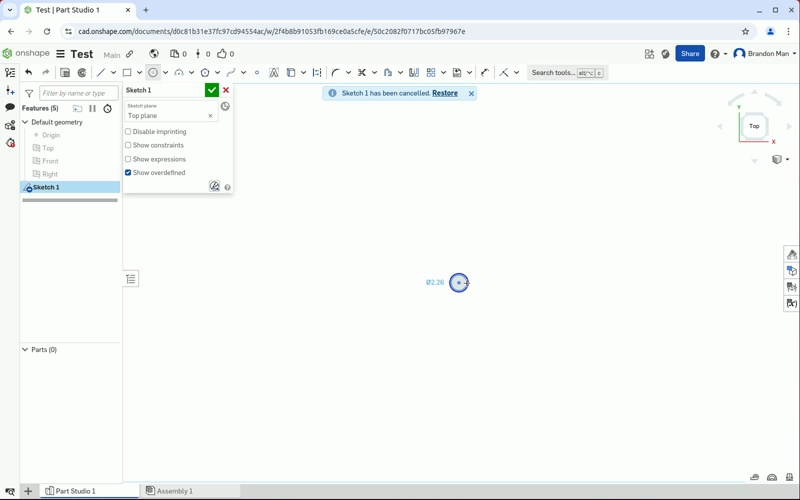
scroll(6)
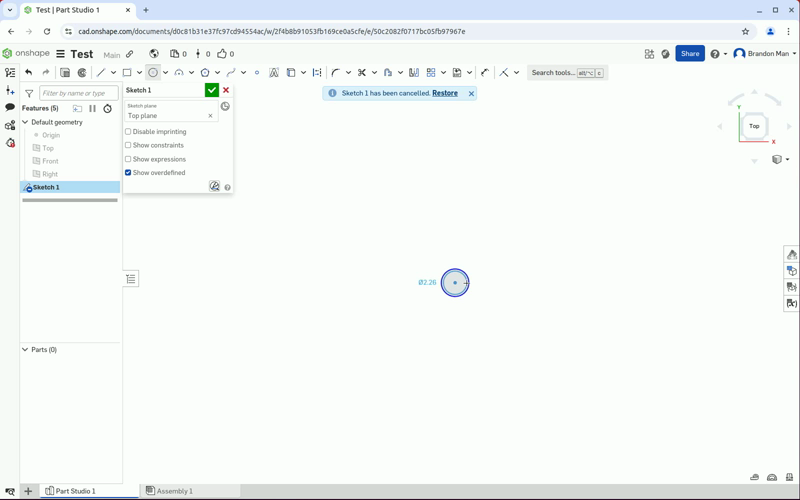
scroll(6)
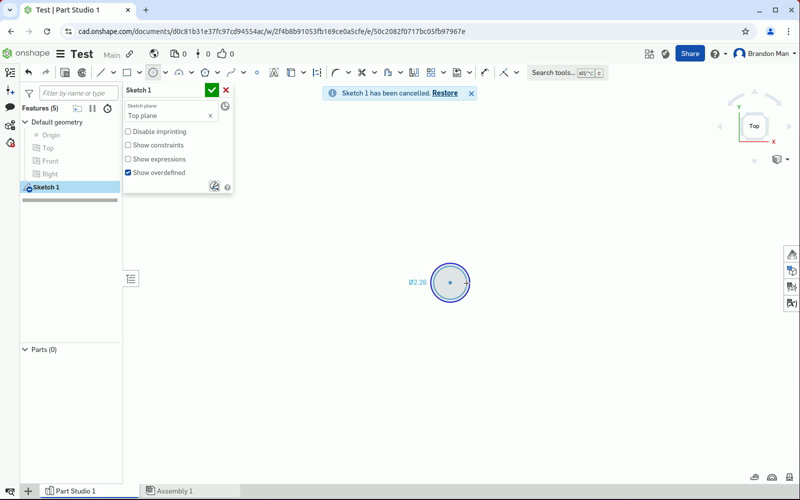
scroll(6)
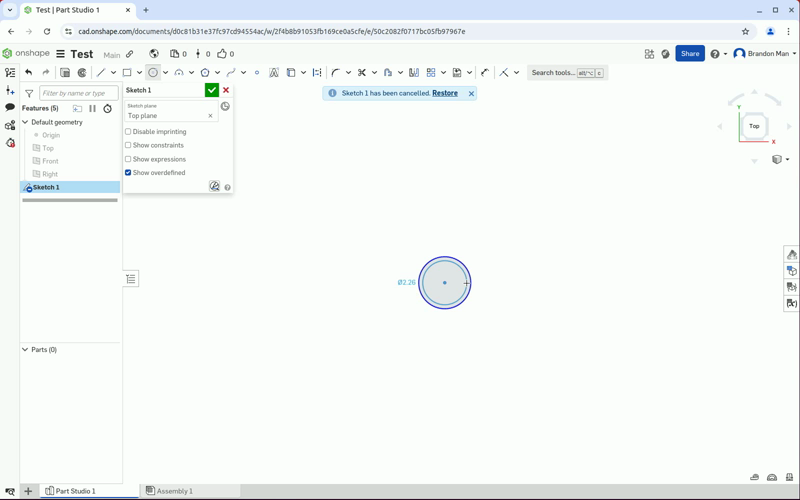
scroll(6)
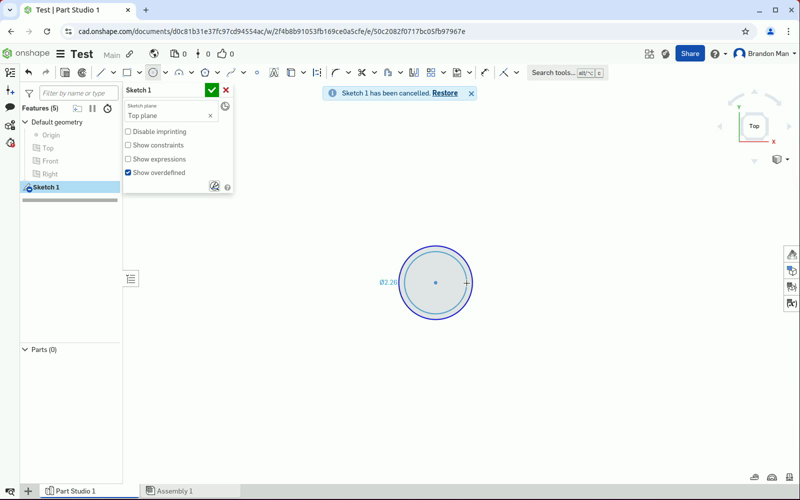
scroll(6)
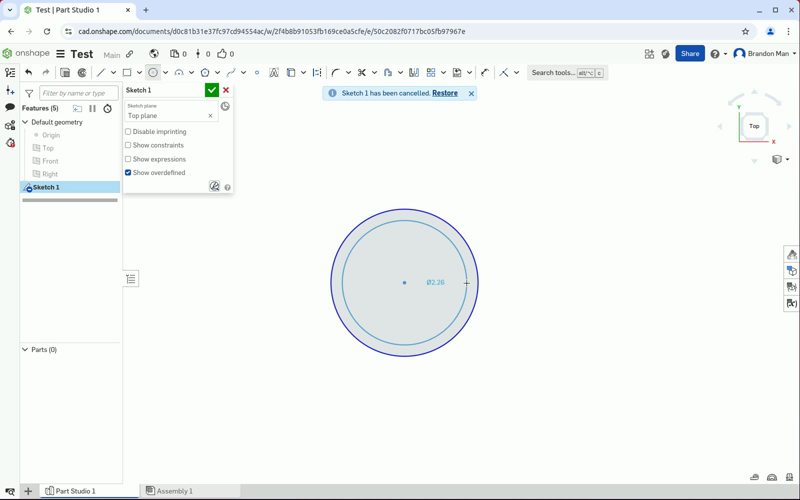
click(466, 282)
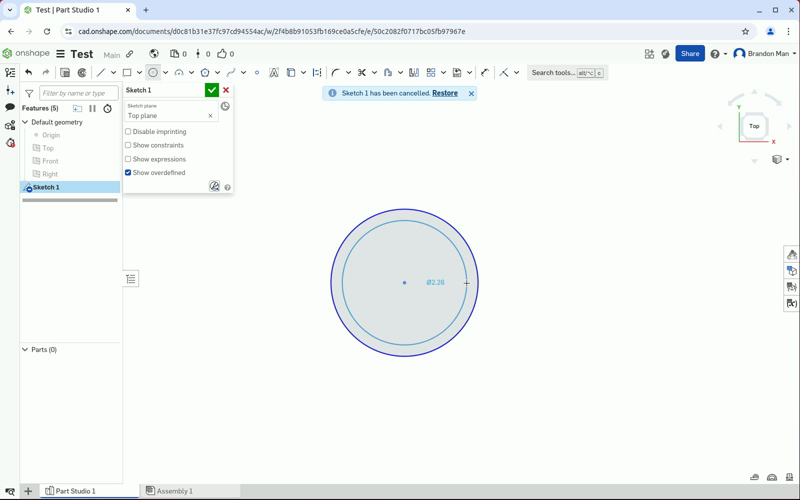
scroll(-6)
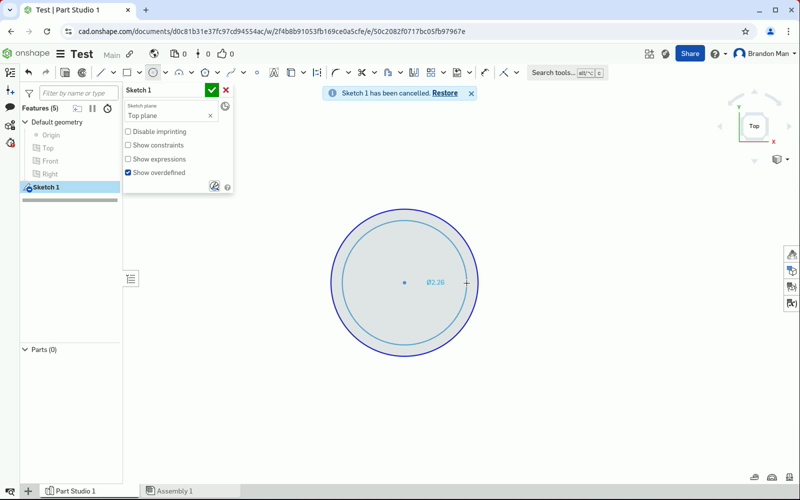
scroll(-6)
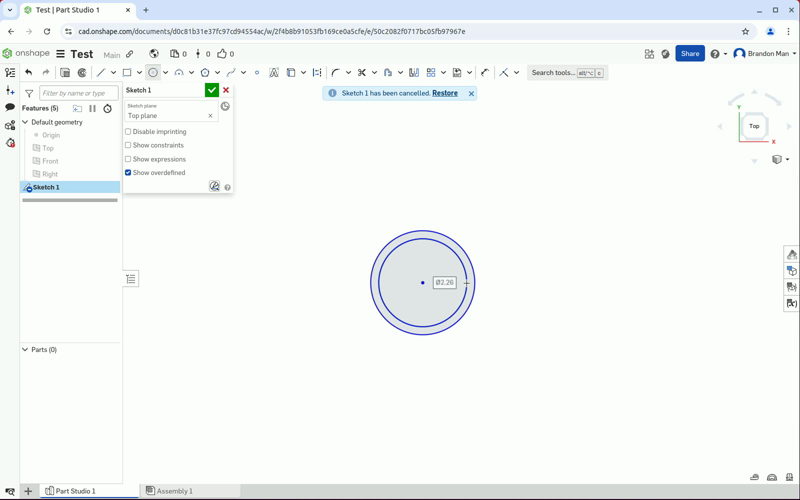
scroll(-6)
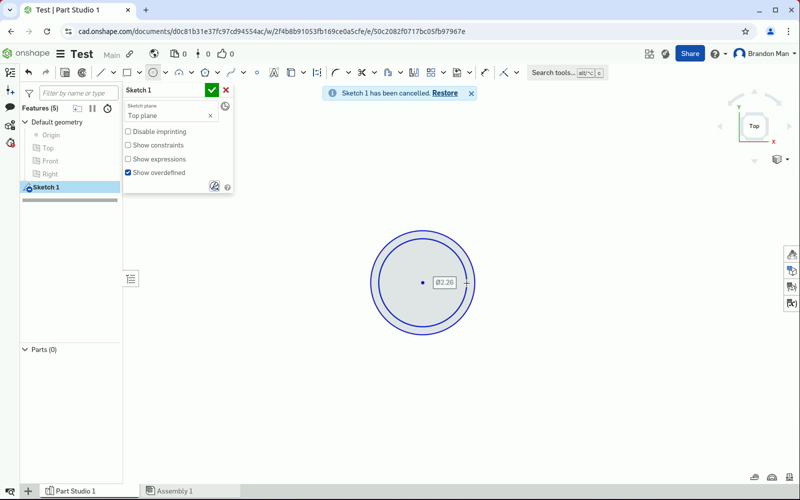
scroll(-6)
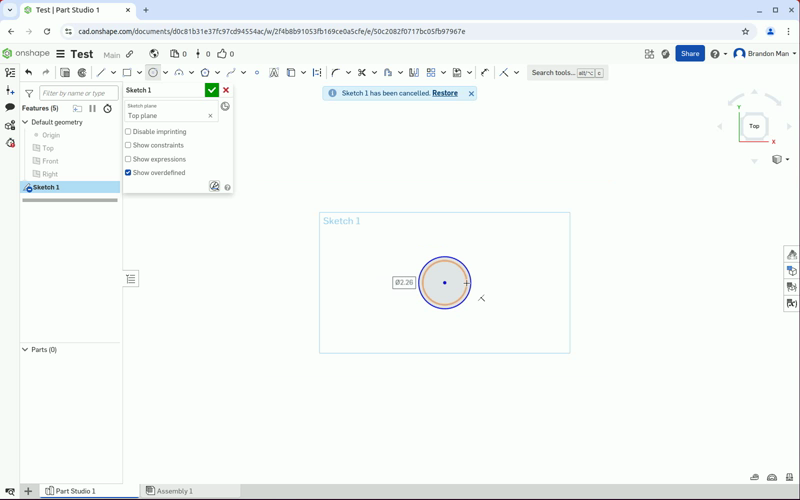
scroll(-6)
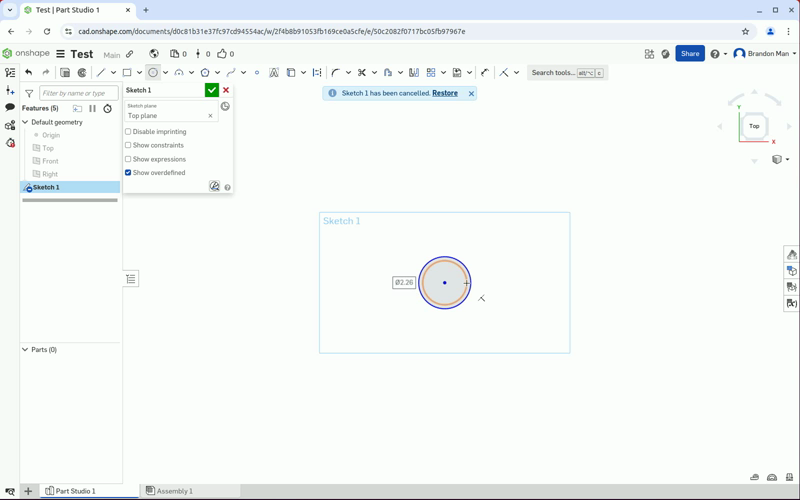
scroll(-6)
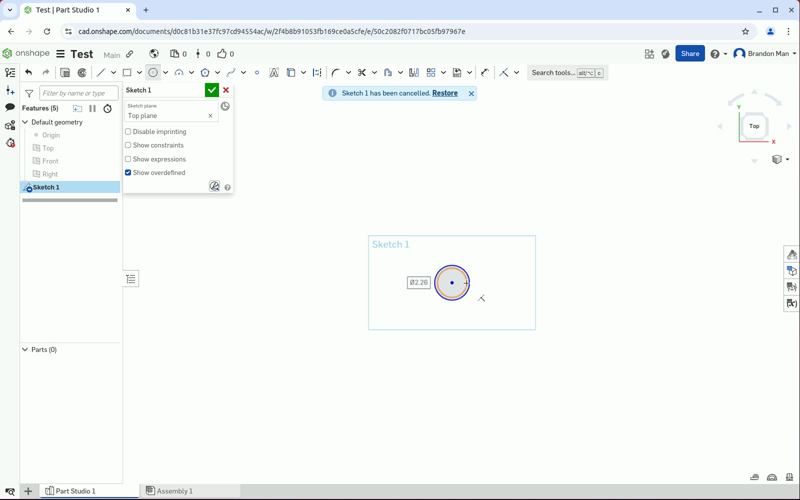
scroll(-6)
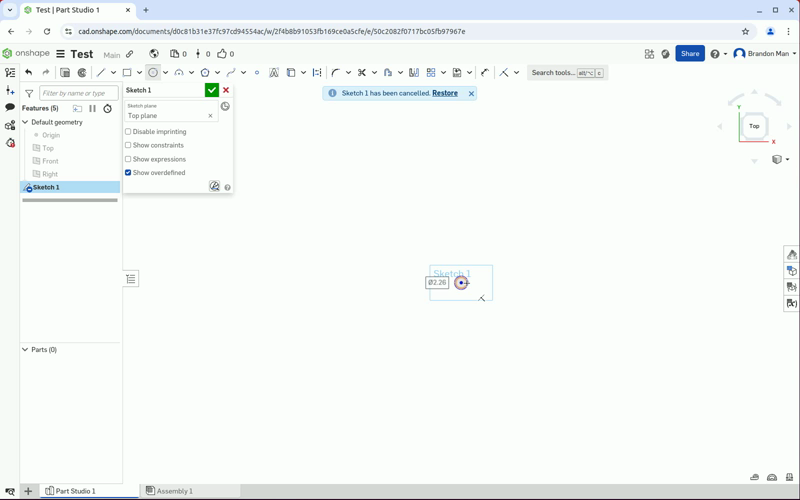
key(esc)
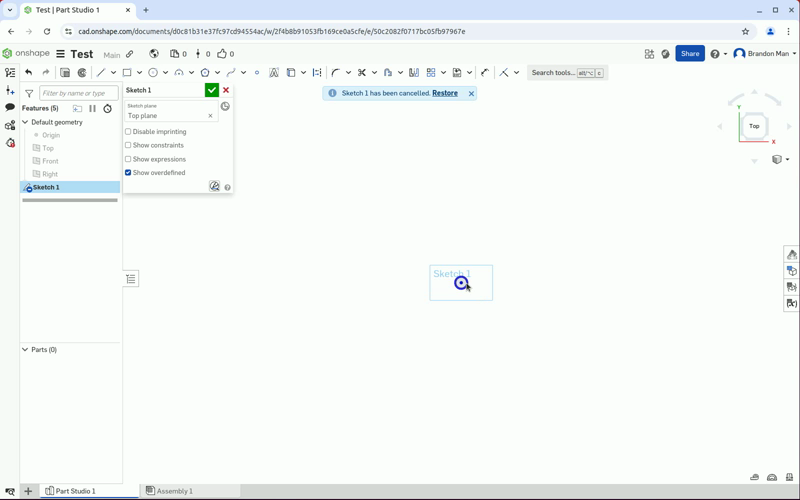
mouse_move(463, 277)
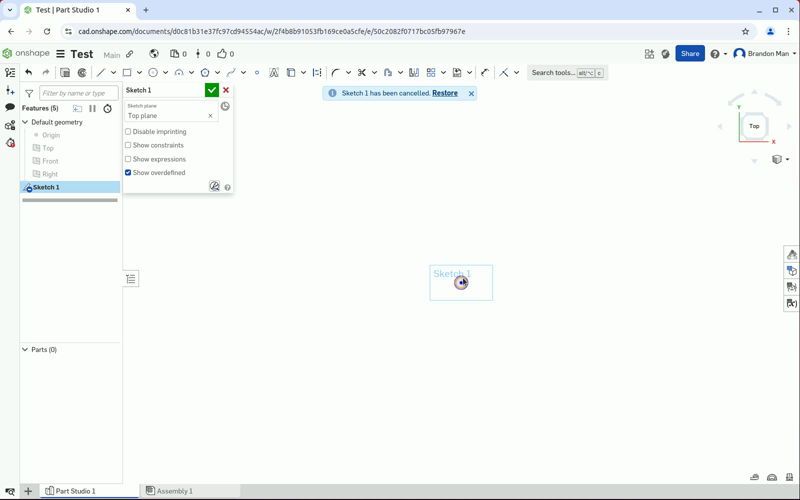
scroll(6)
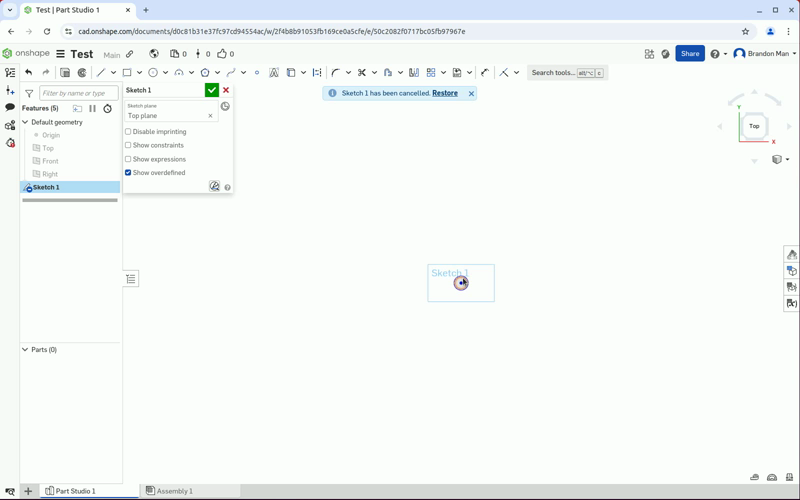
scroll(6)
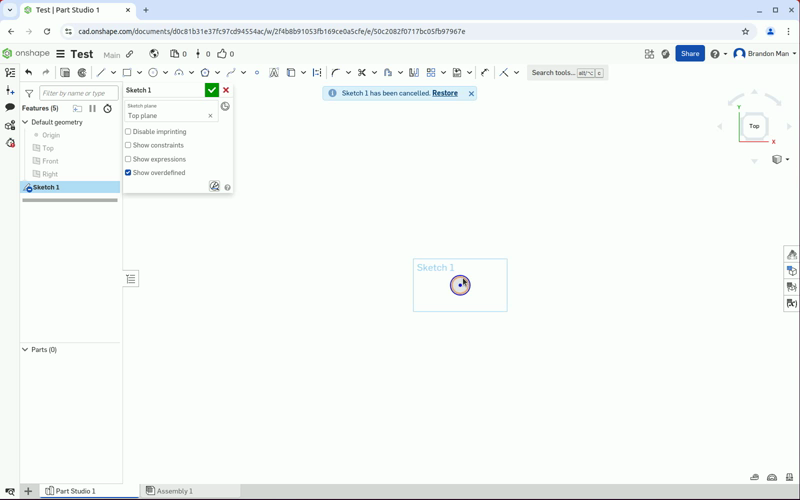
scroll(6)
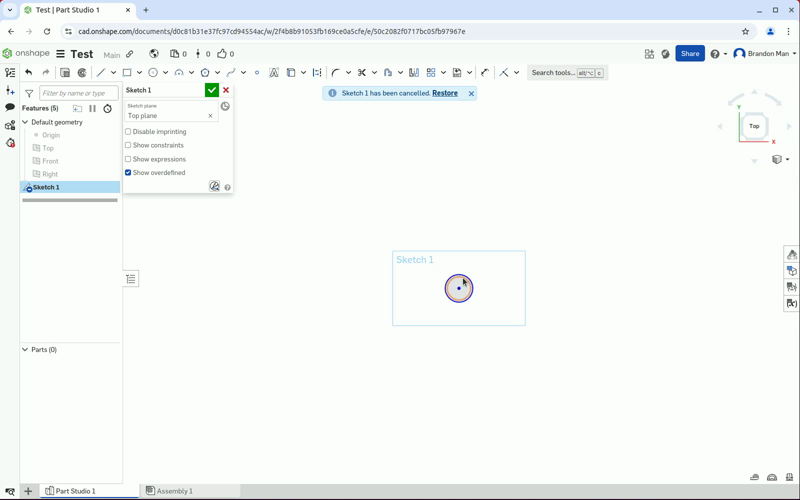
scroll(6)
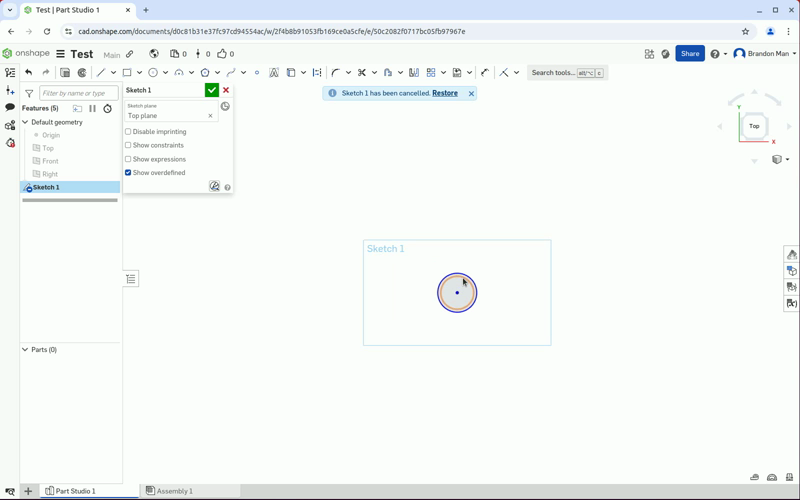
scroll(6)
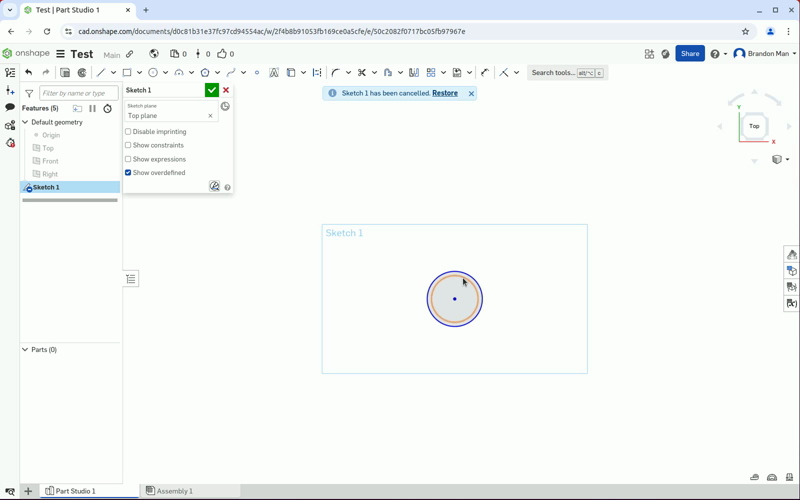
scroll(6)
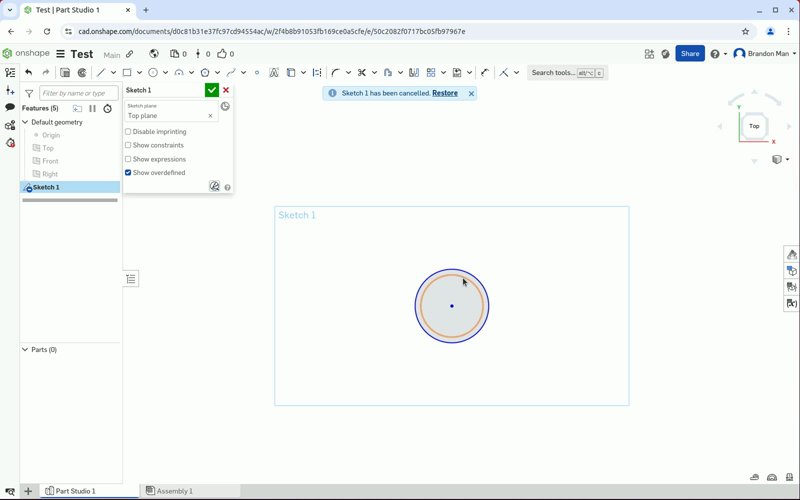
scroll(6)
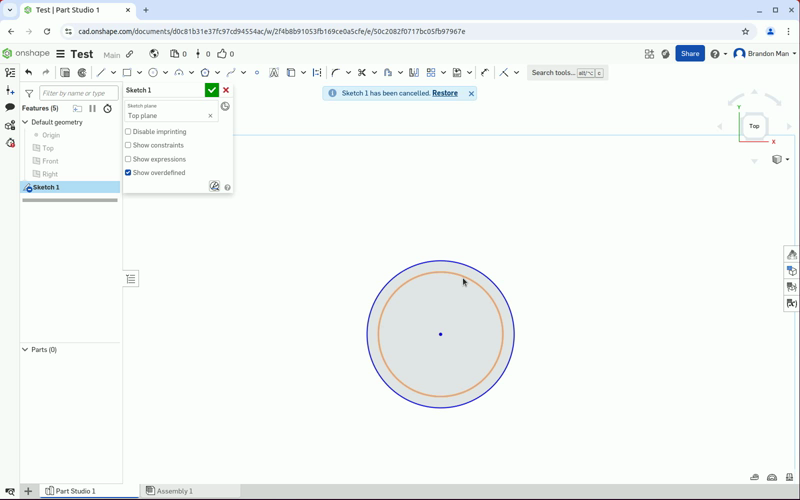
click(463, 277)
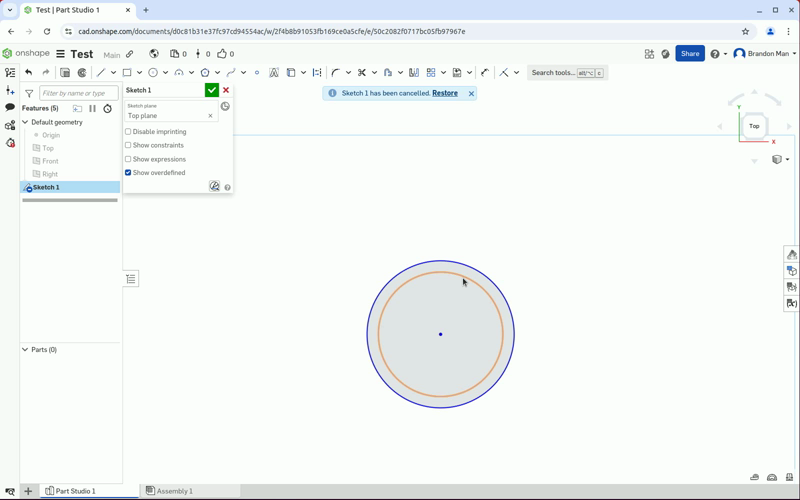
scroll(-6)
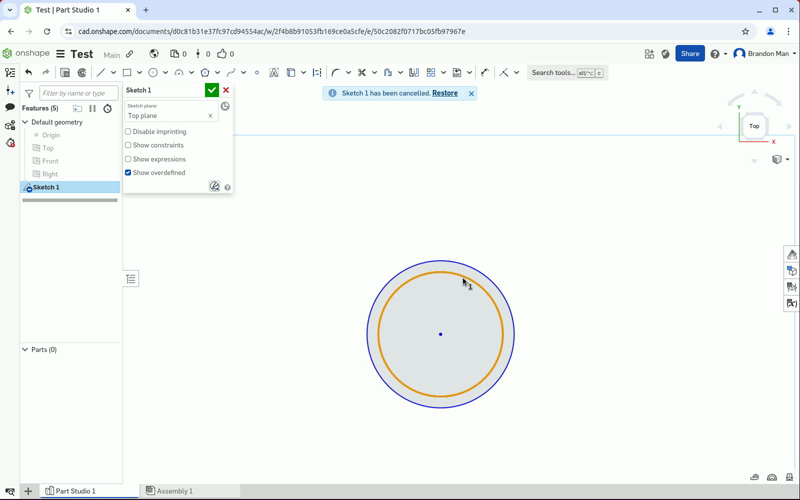
scroll(-6)
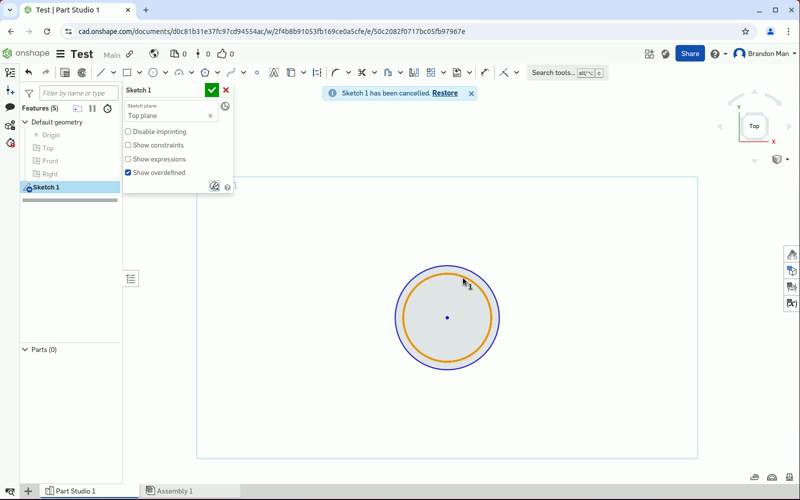
scroll(-6)
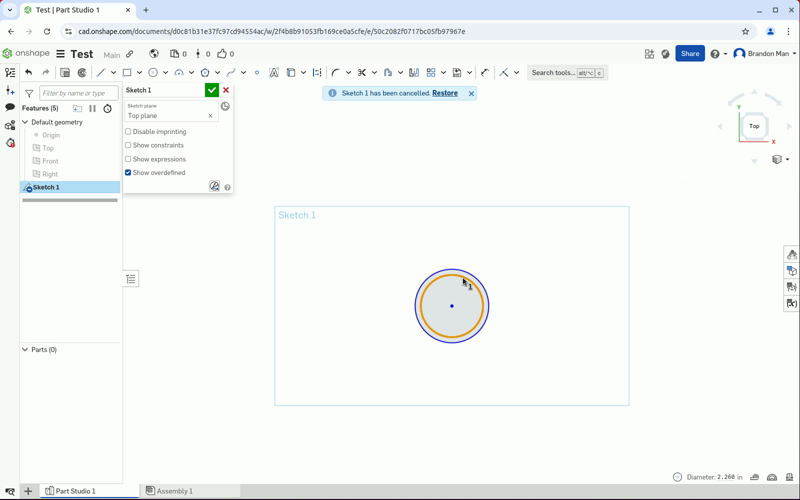
scroll(-6)
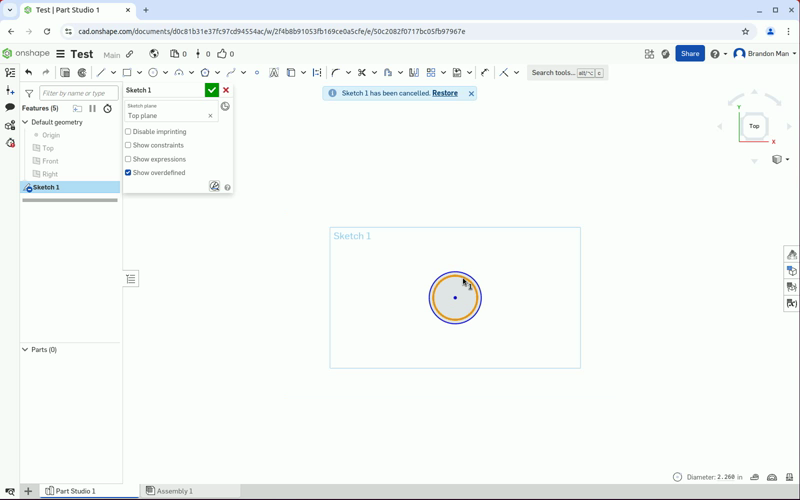
scroll(-6)
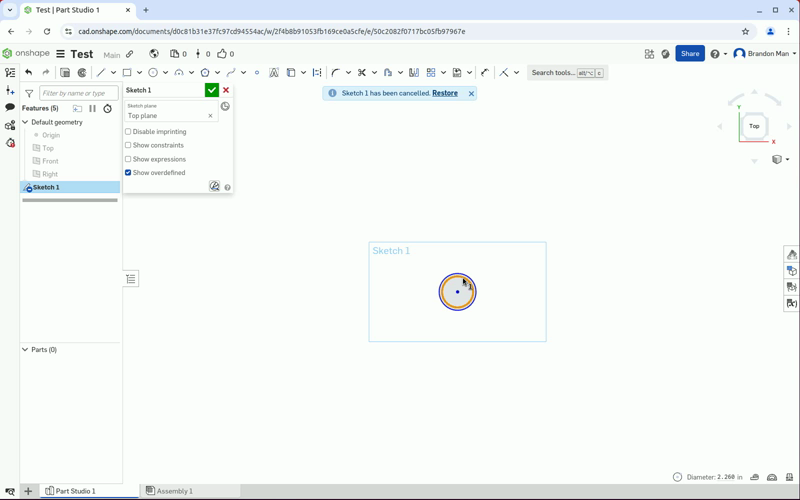
scroll(-6)
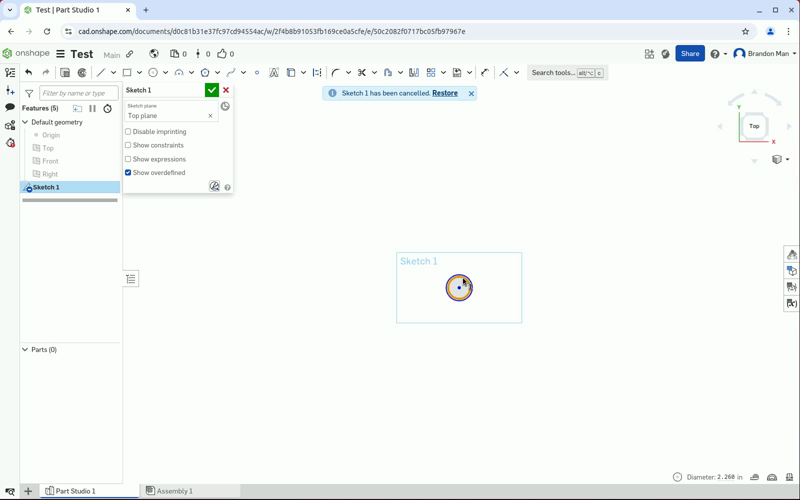
scroll(-6)
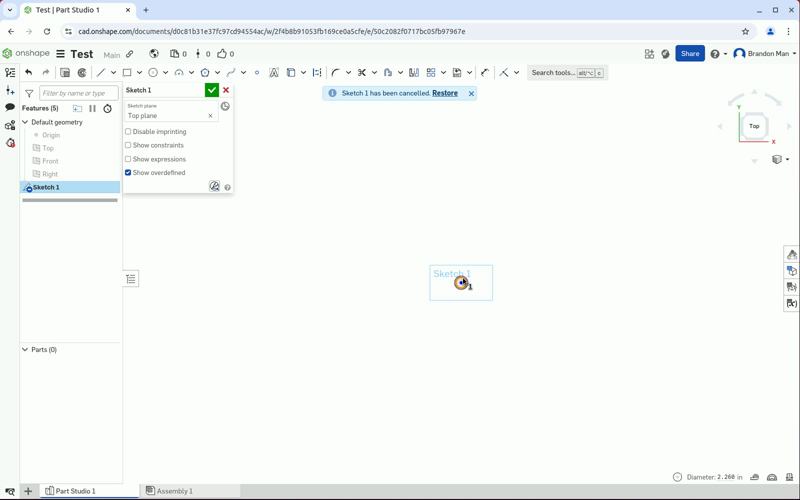
mouse_move(73, 352)
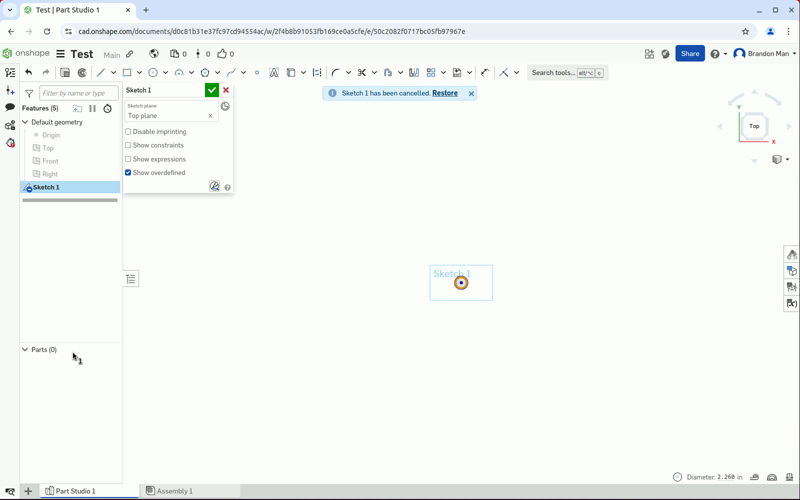
key(shift+y)
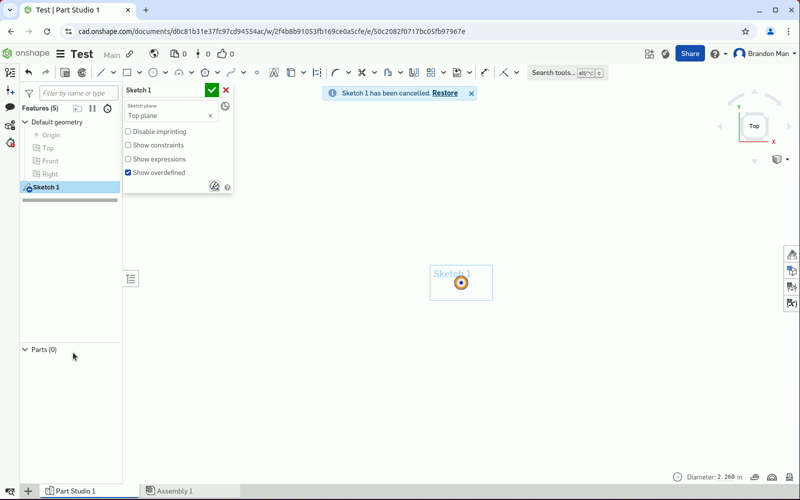
key(shift+e)
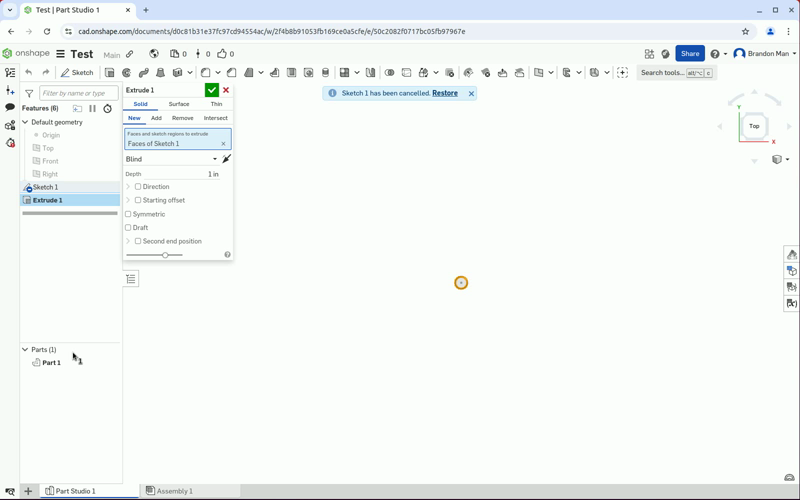
mouse_move(143, 106)
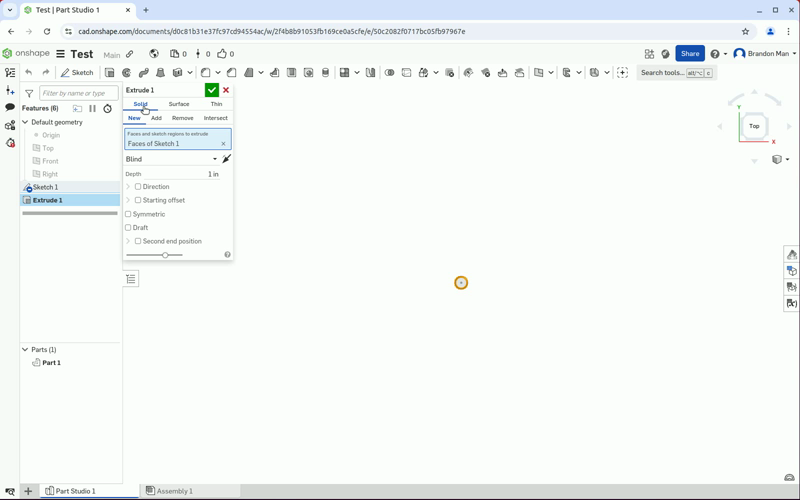
click(143, 106)
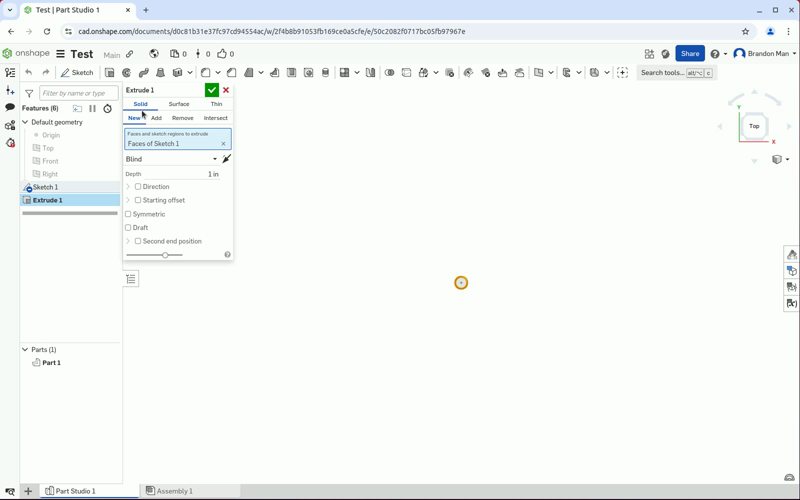
mouse_move(137, 120)
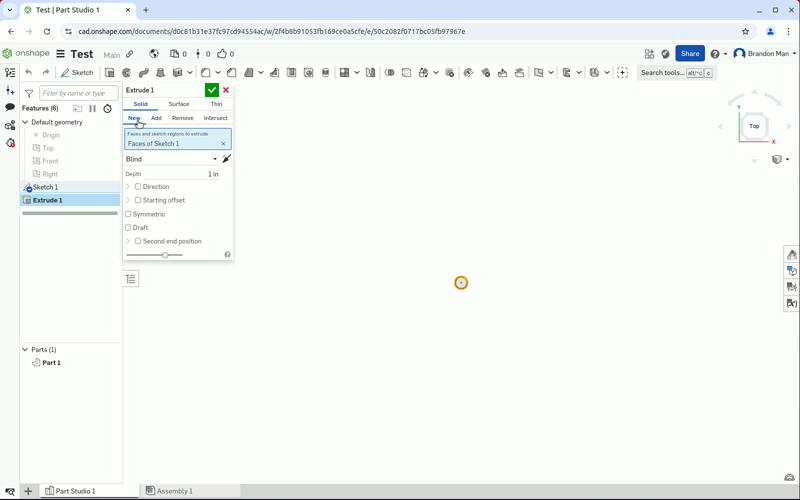
click(137, 120)
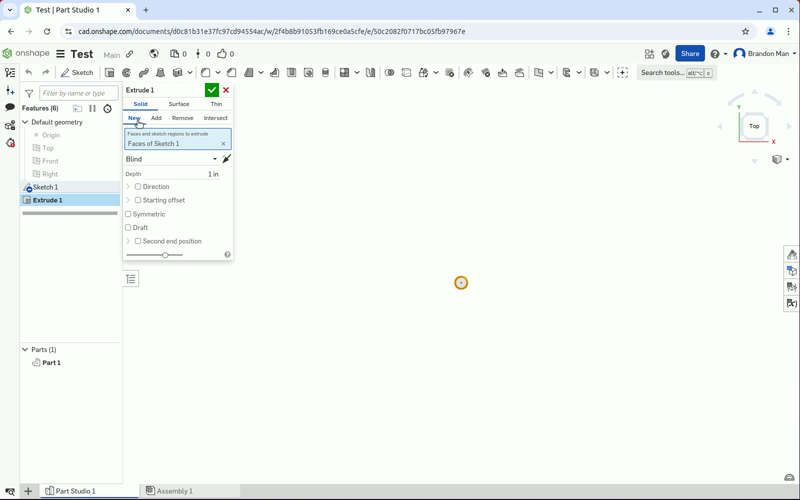
key(tab, 4)
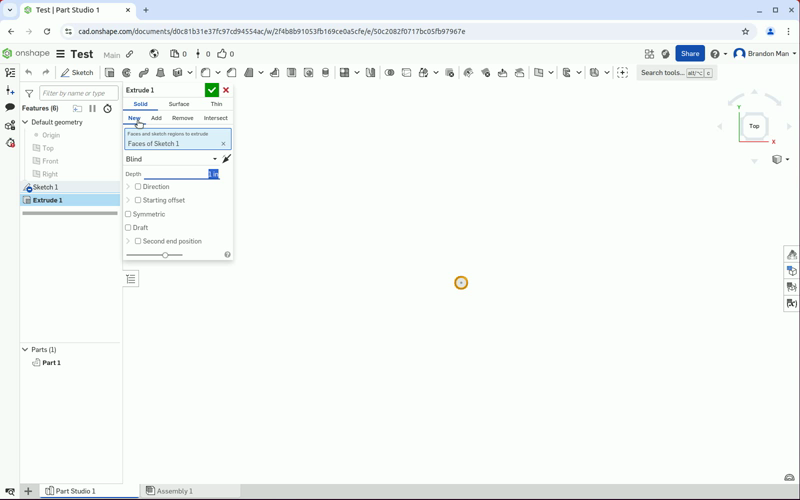
text(23.108)
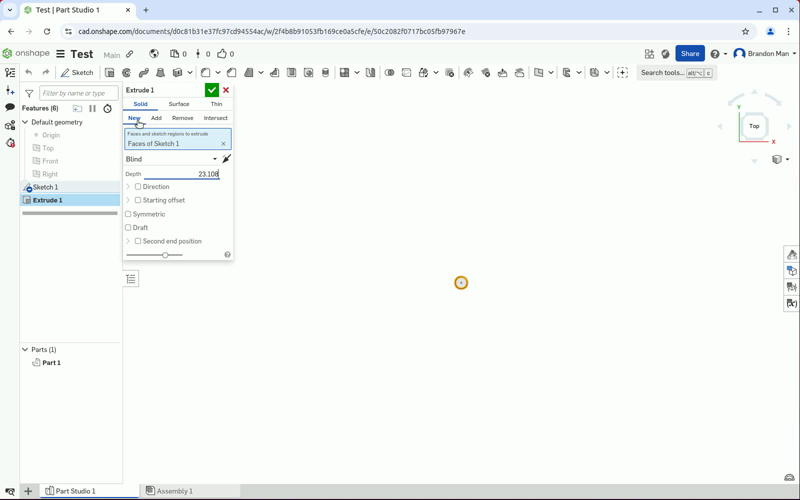
key(enter)
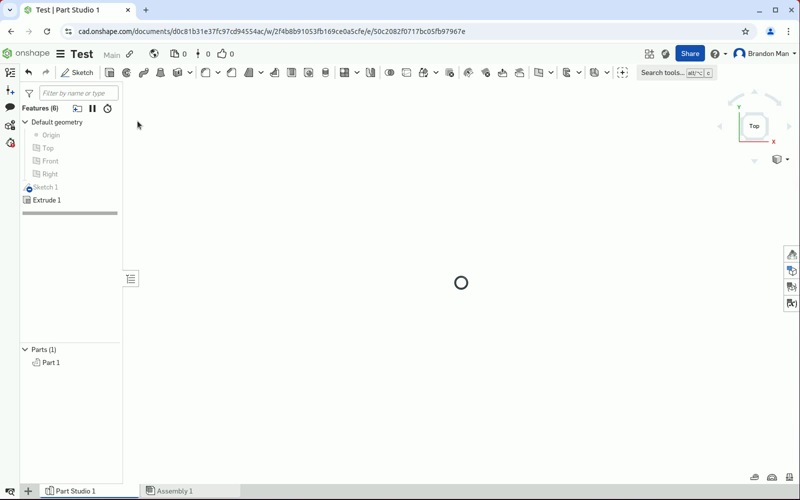
key(shift+h)
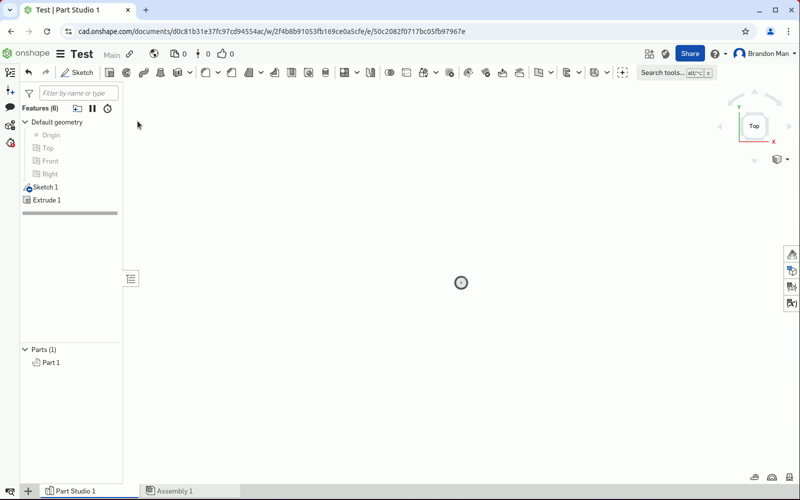
key(shift+h)
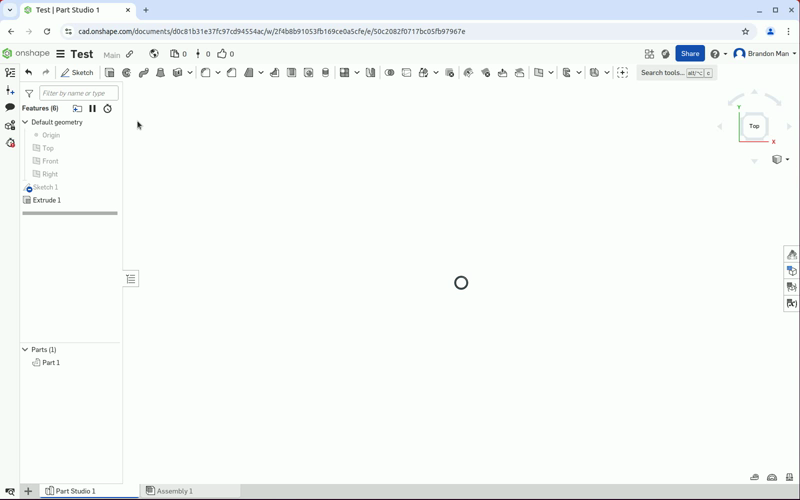
mouse_move(73, 189)
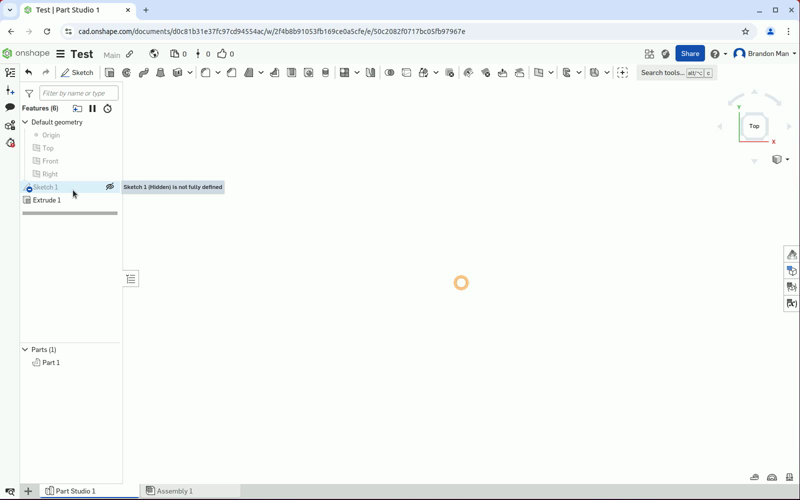
click(73, 189)
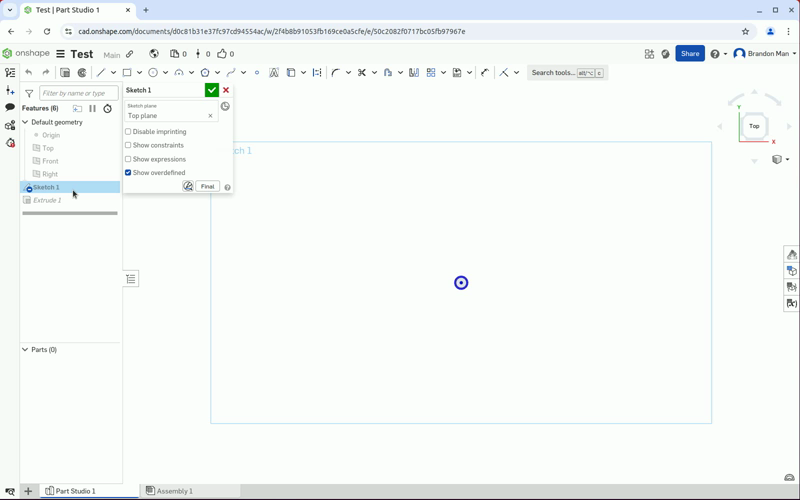
mouse_move(229, 92)
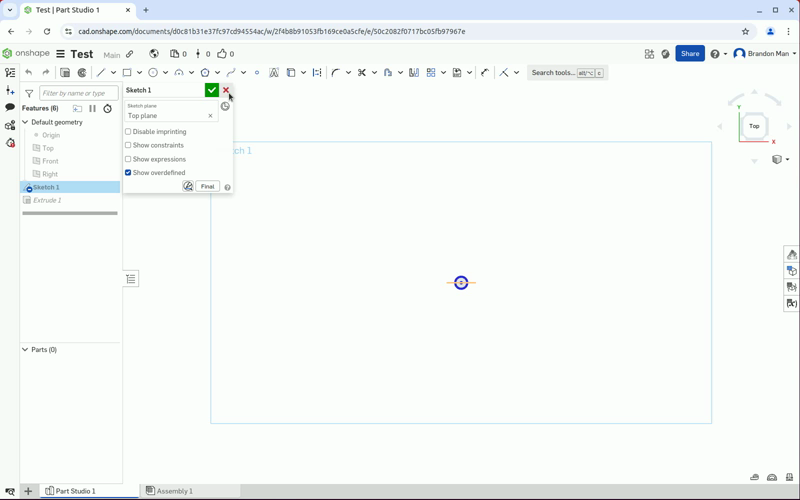
click(229, 92)
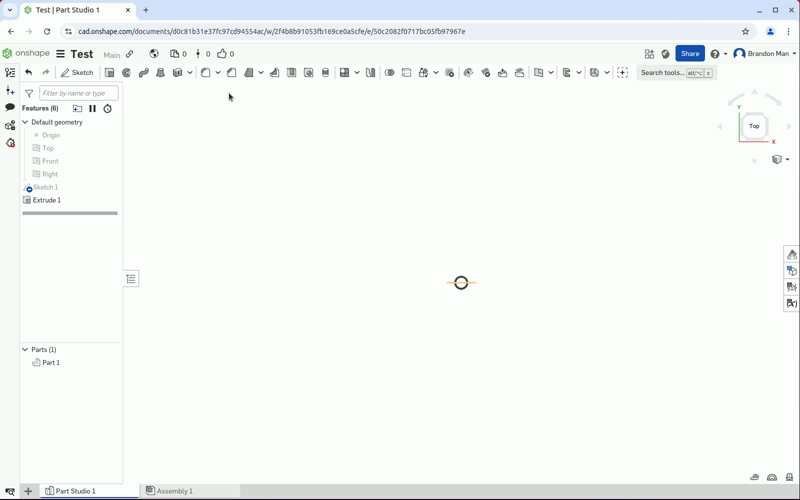
mouse_move(73, 352)
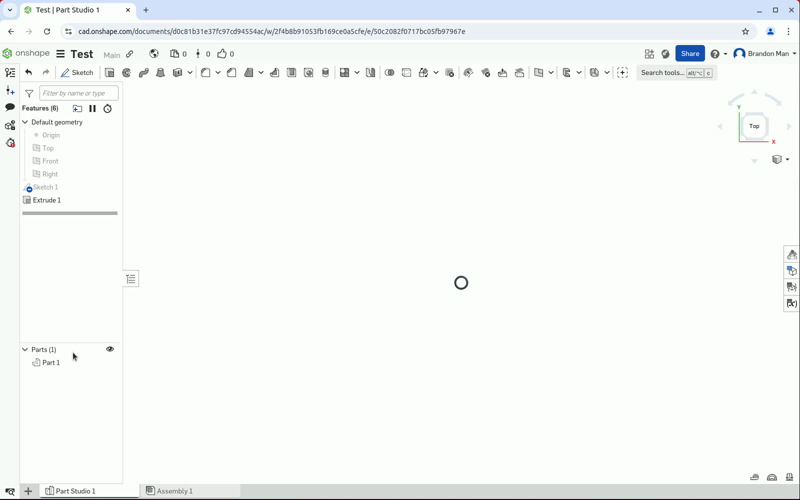
key(y)
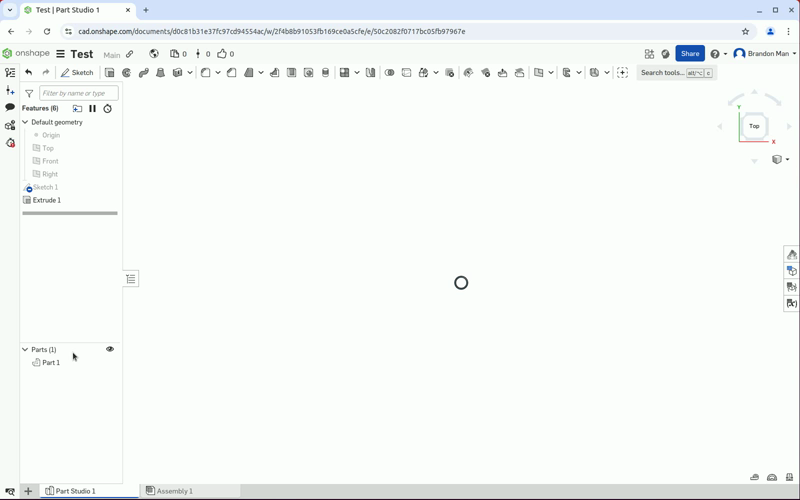
key(shift+p)
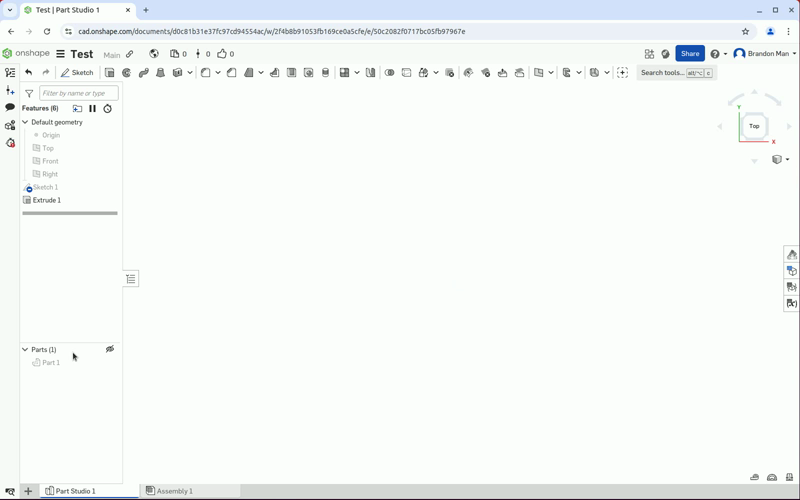
key(space)
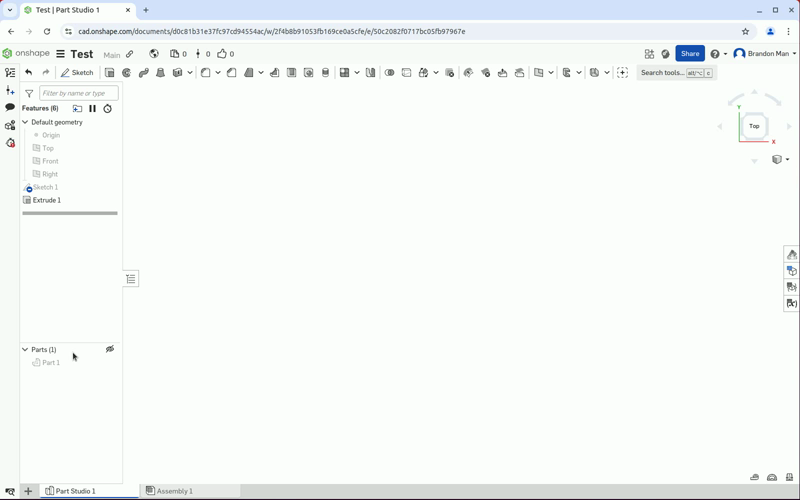
key_down(shift)
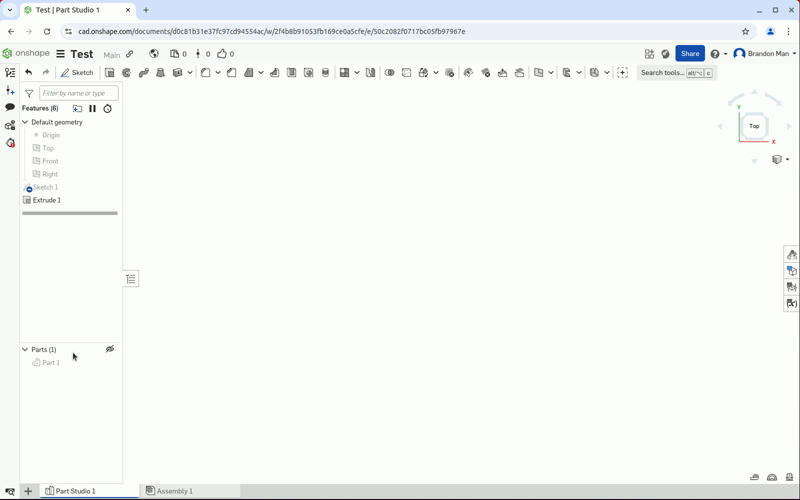
key(up)
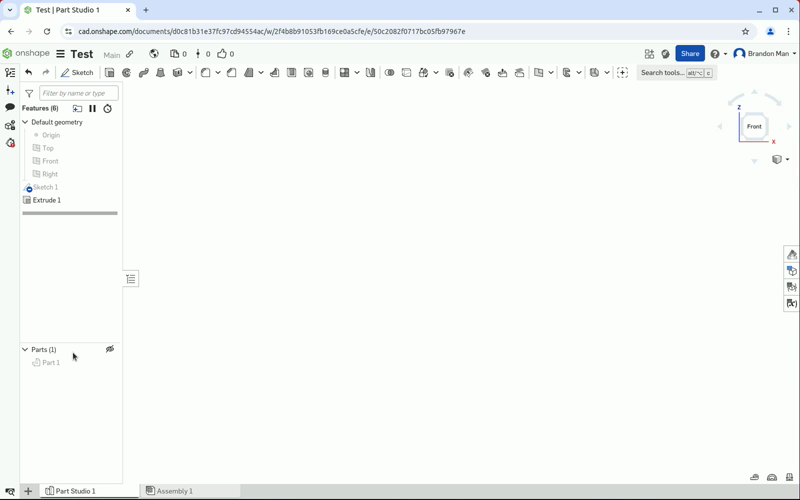
key_up(shift)
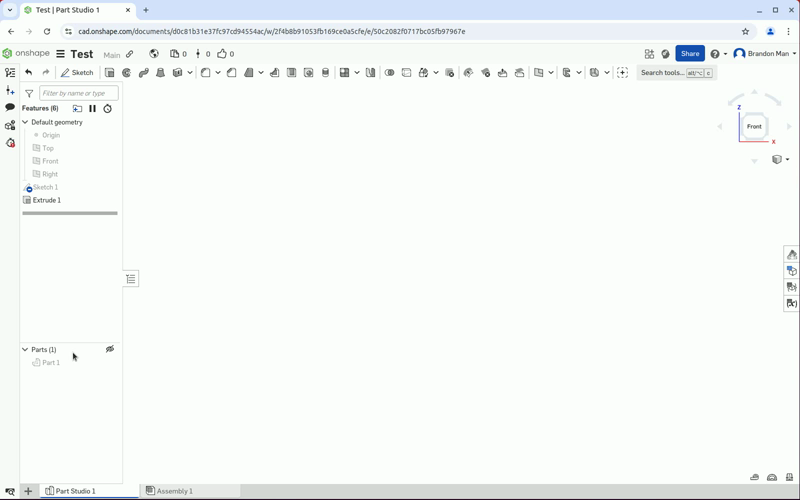
mouse_move(73, 352)
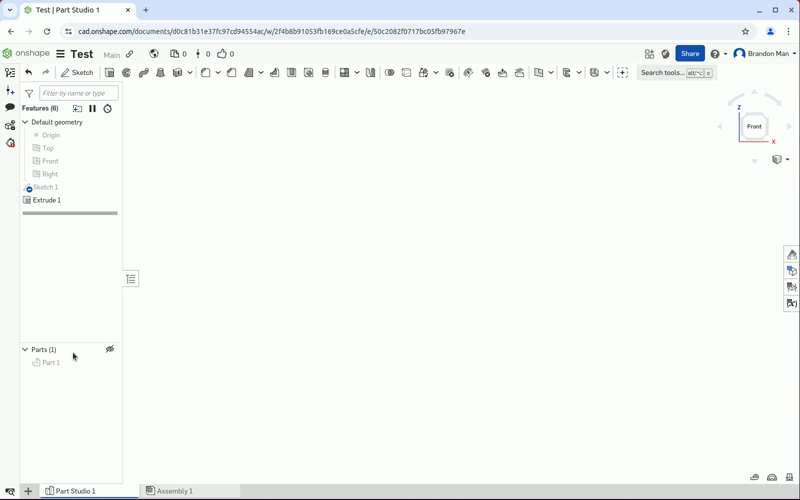
key(shift+y)
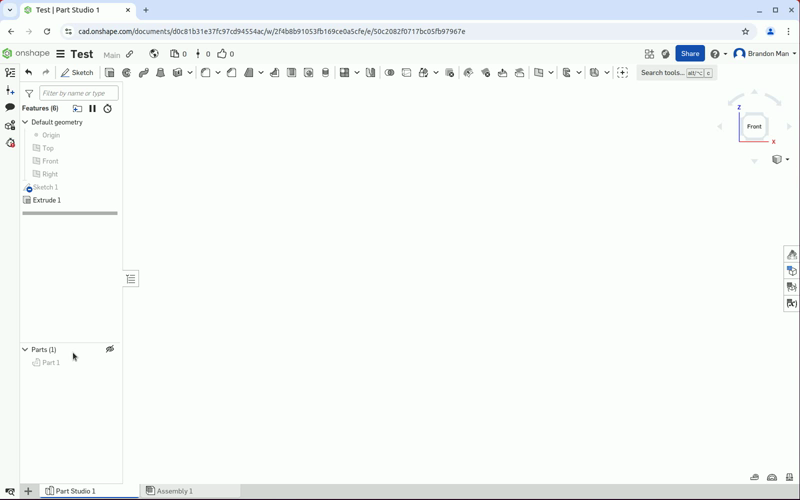
key(shift+s)
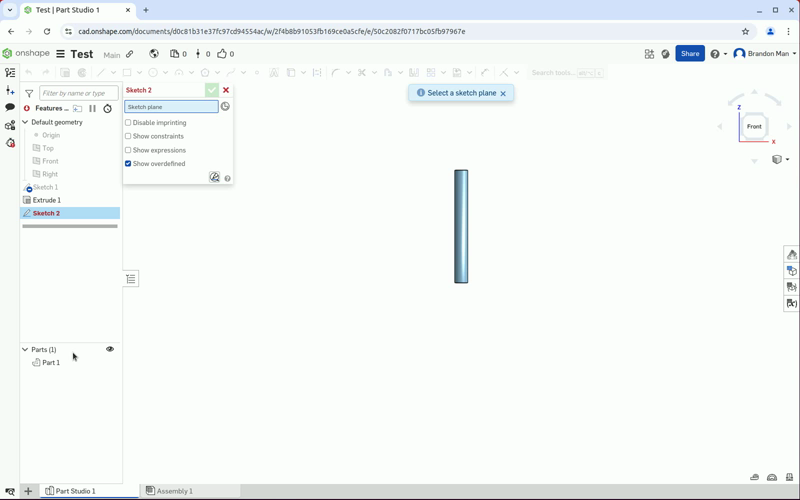
mouse_move(73, 163)
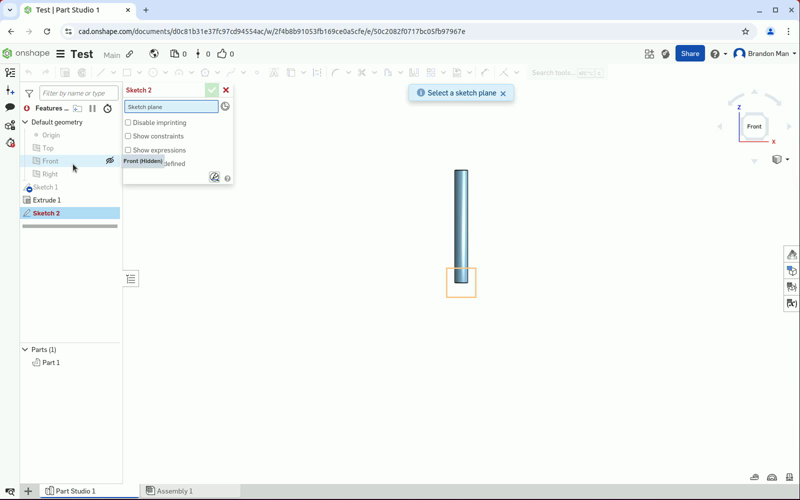
click(73, 163)
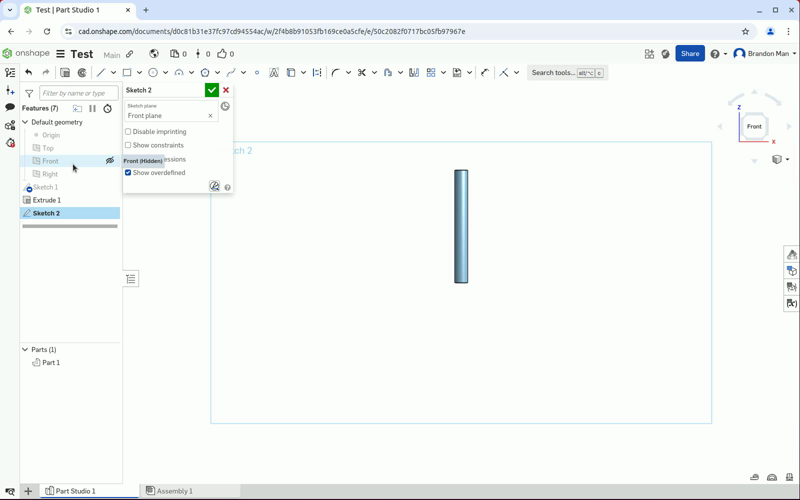
mouse_move(73, 352)
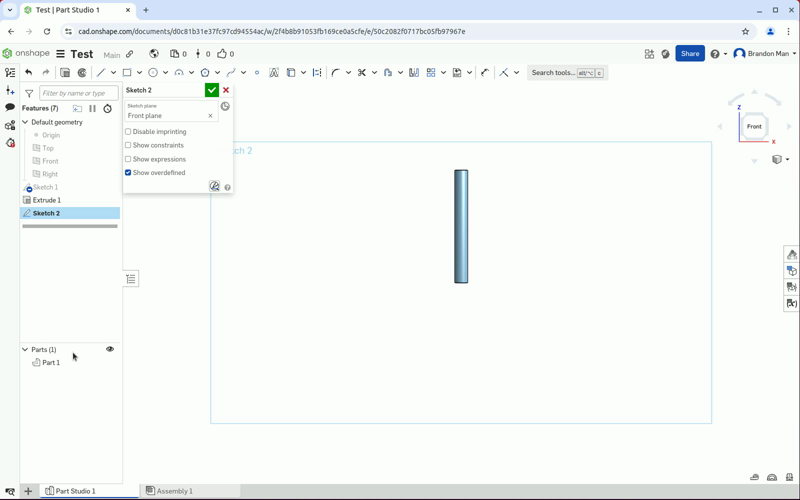
key(y)
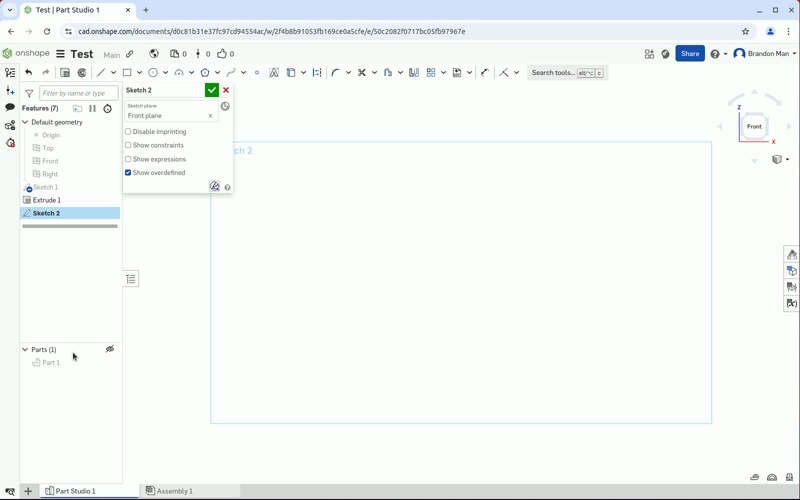
key(c)
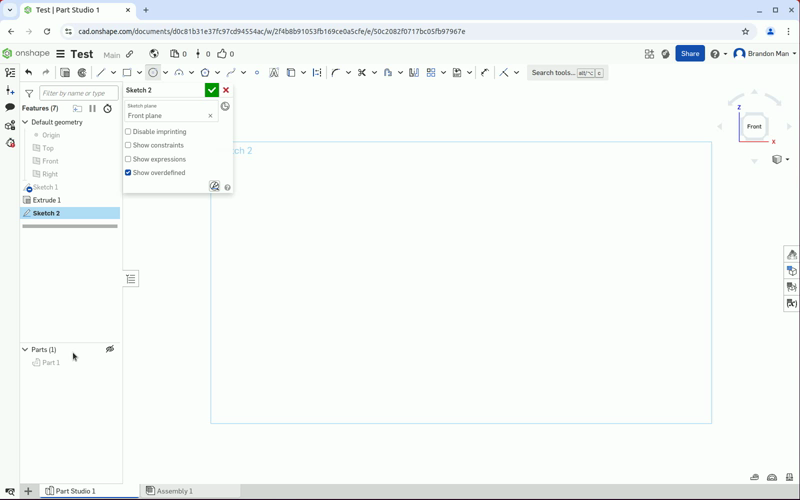
key_down(shift)
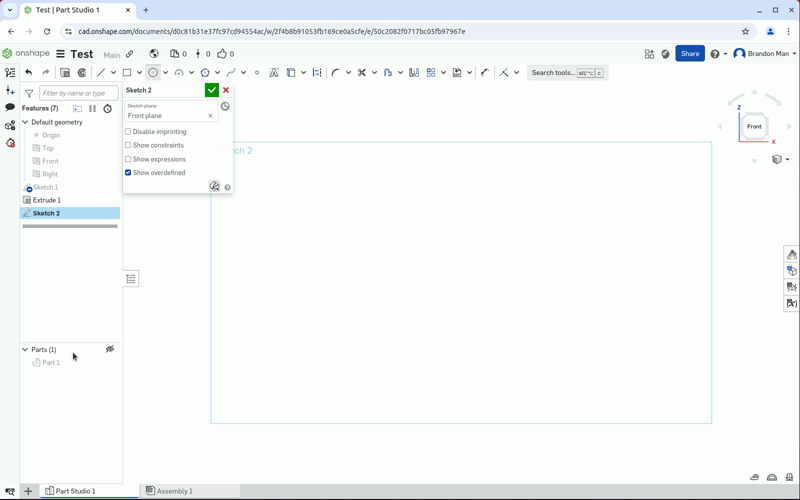
mouse_move(460, 186)
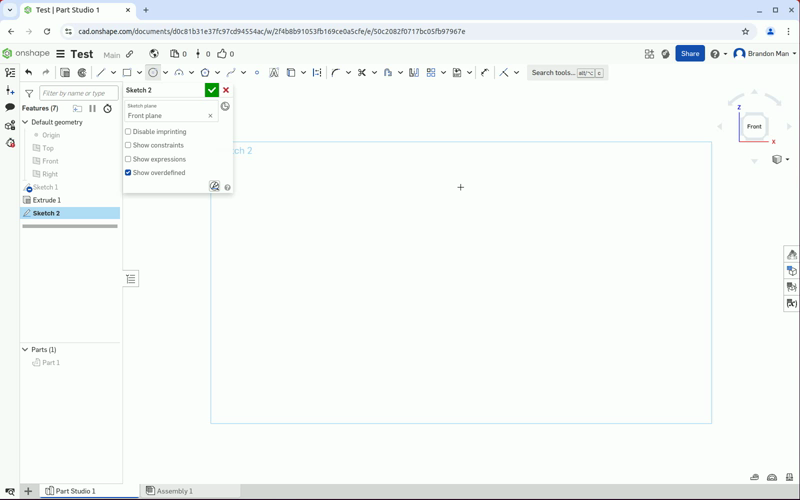
click(460, 186)
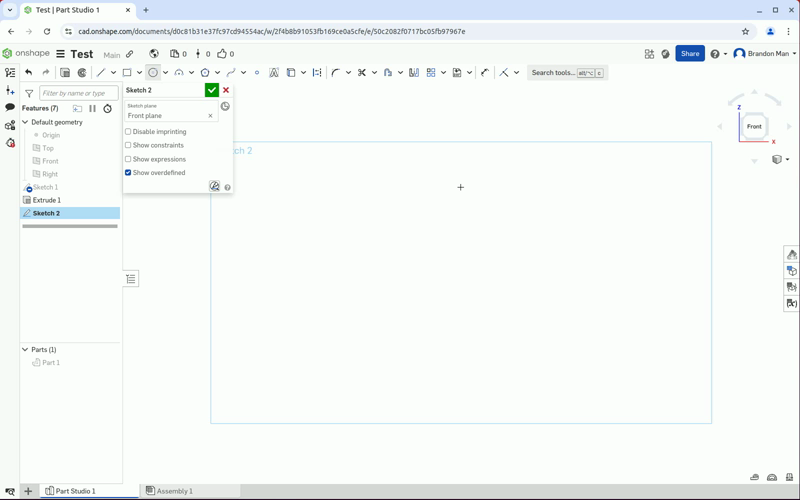
key_up(shift)
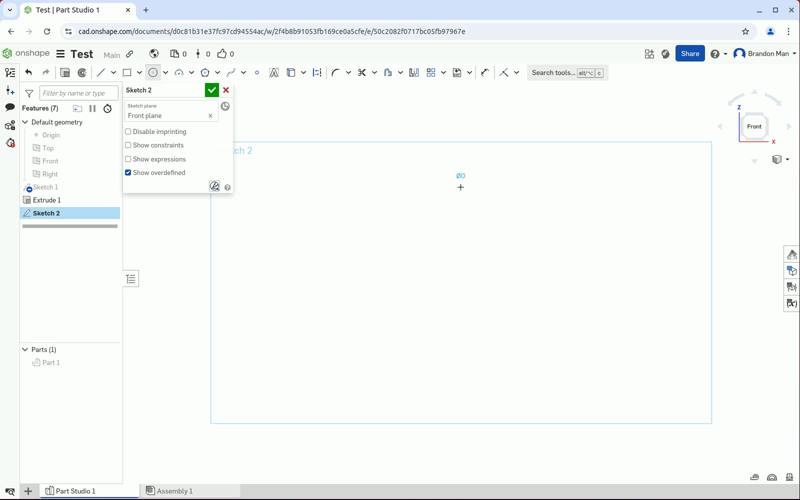
mouse_move(461, 186)
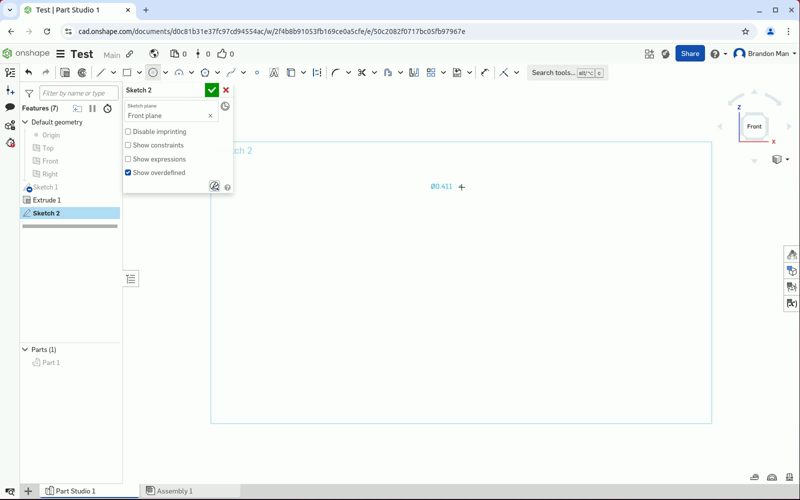
scroll(6)
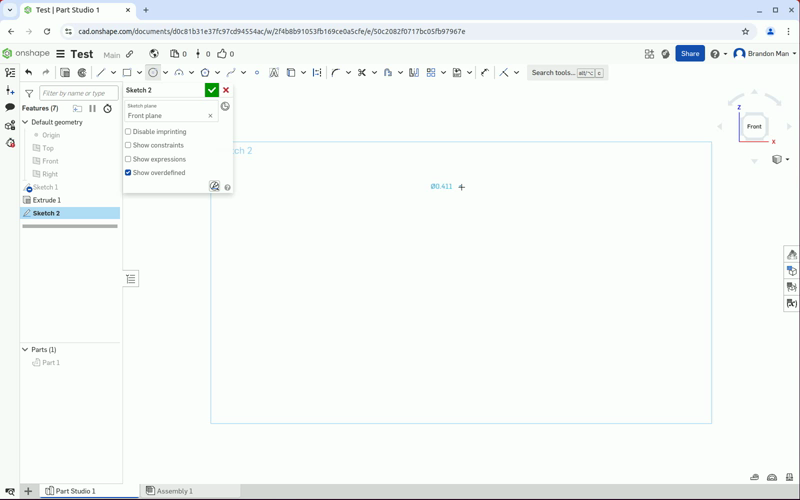
scroll(6)
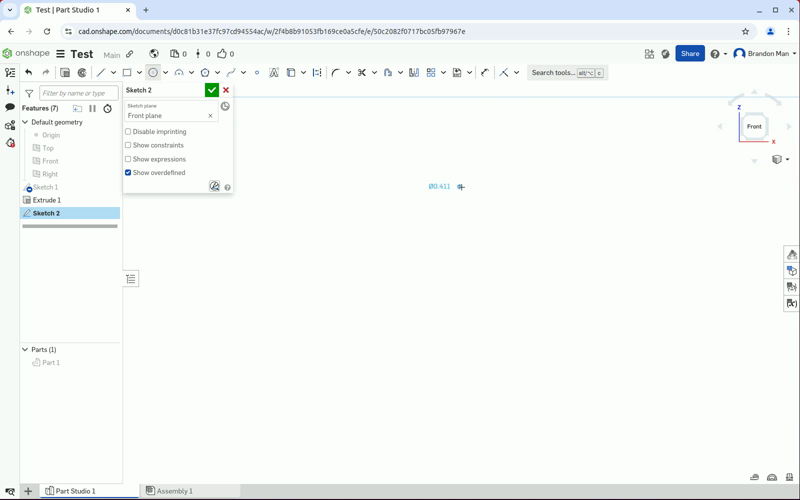
scroll(6)
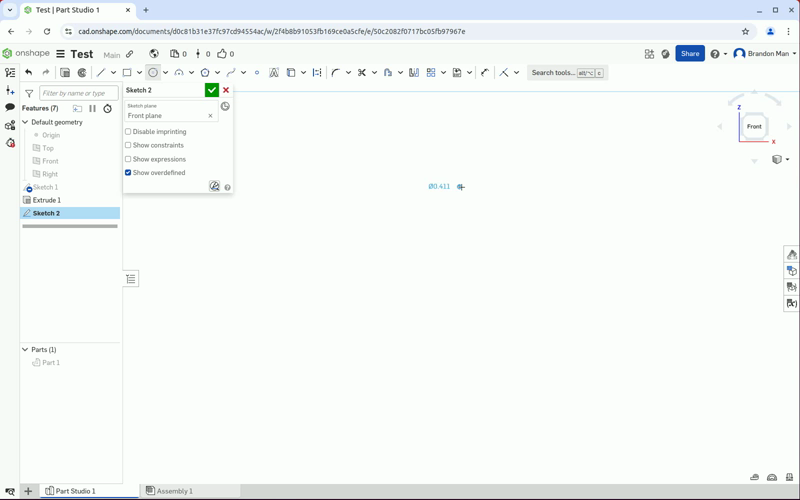
scroll(6)
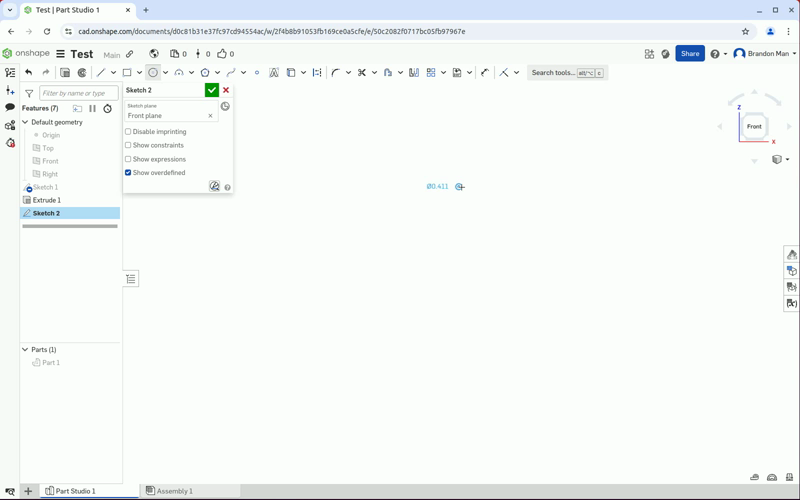
scroll(6)
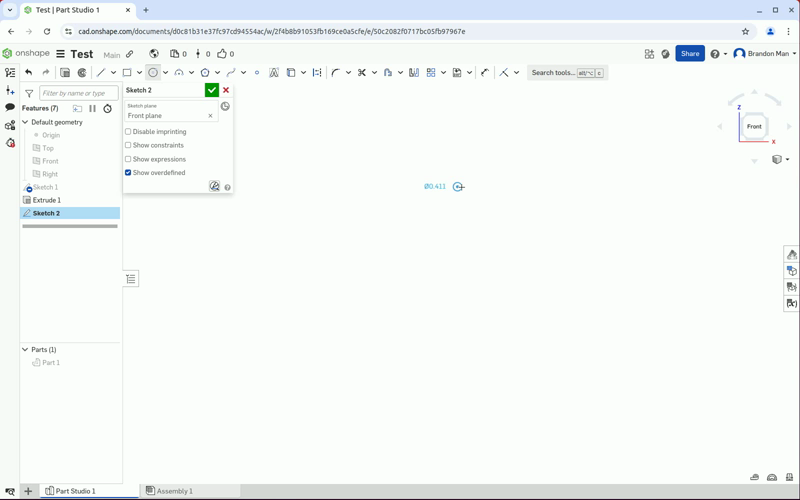
scroll(6)
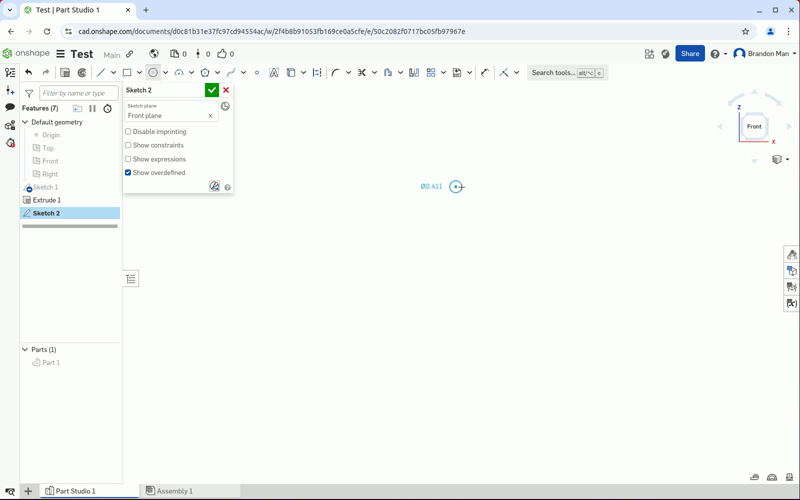
scroll(6)
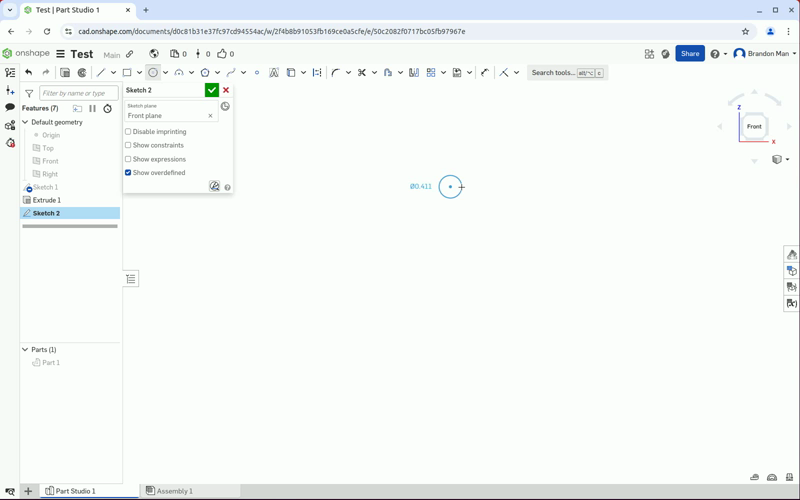
click(461, 186)
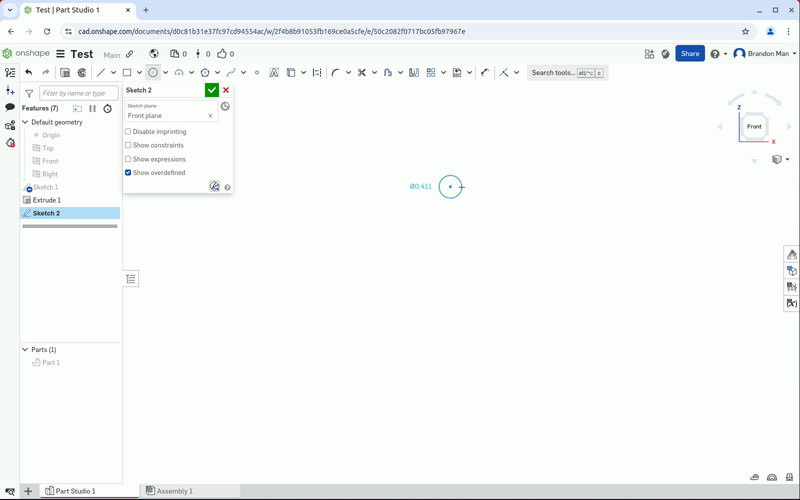
scroll(-6)
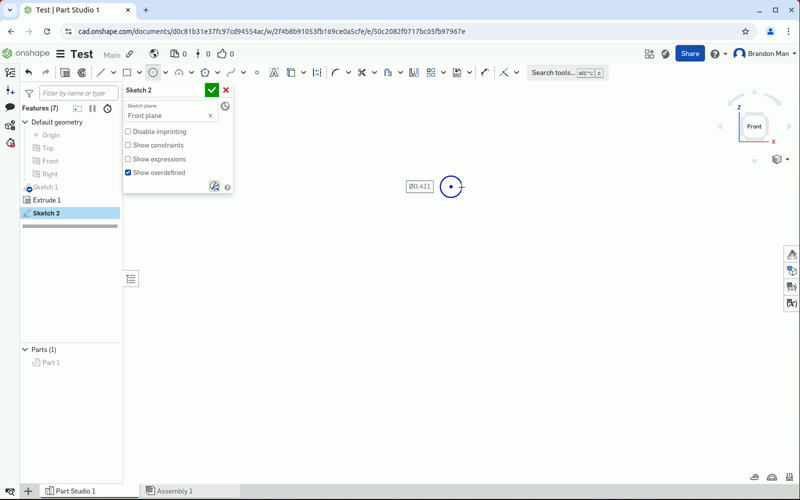
scroll(-6)
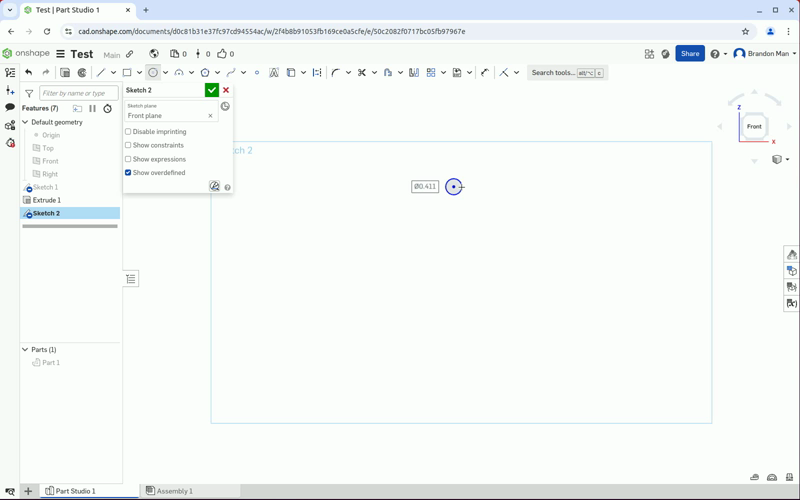
scroll(-6)
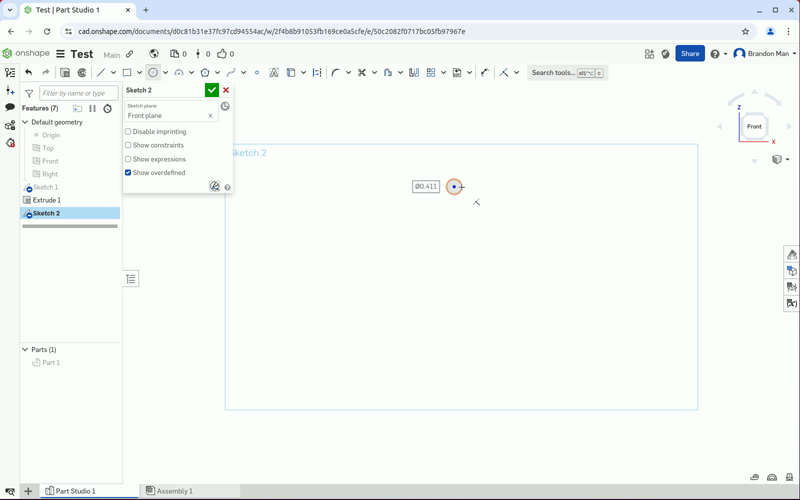
scroll(-6)
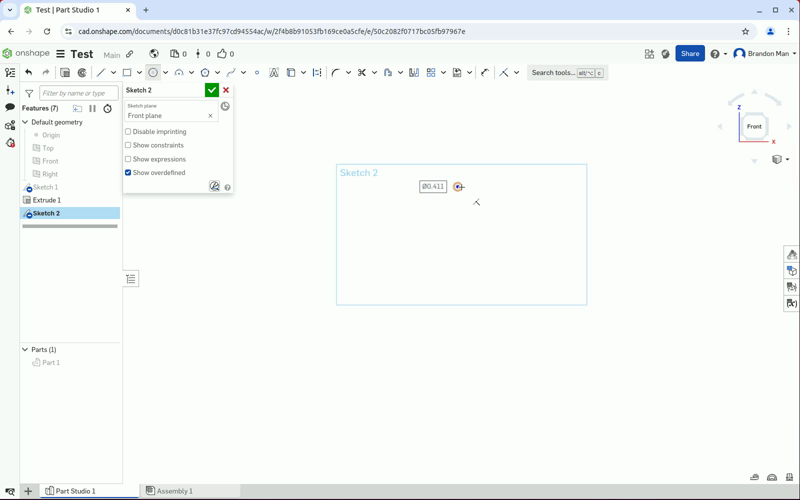
scroll(-6)
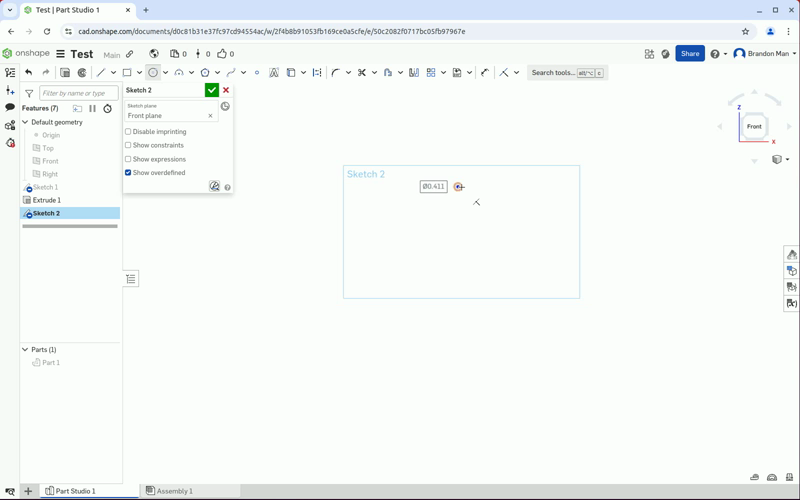
scroll(-6)
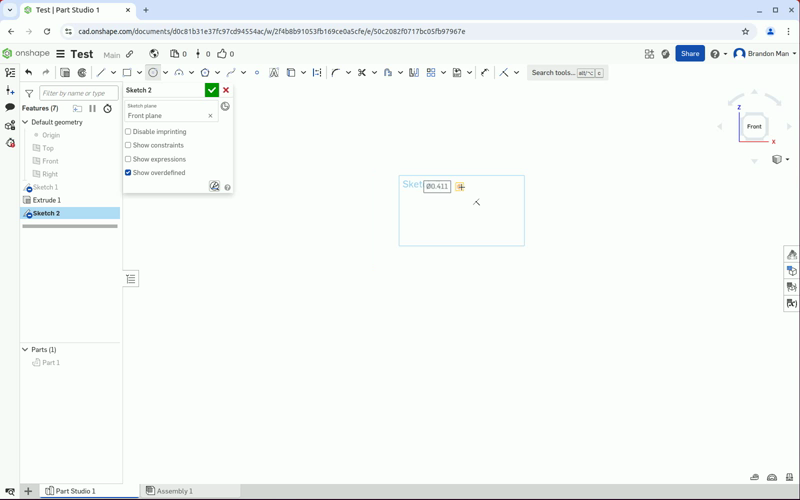
scroll(-6)
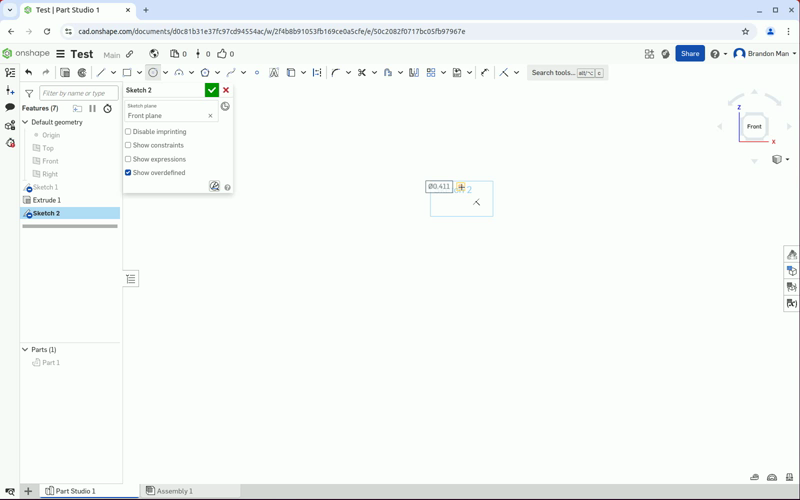
key(esc)
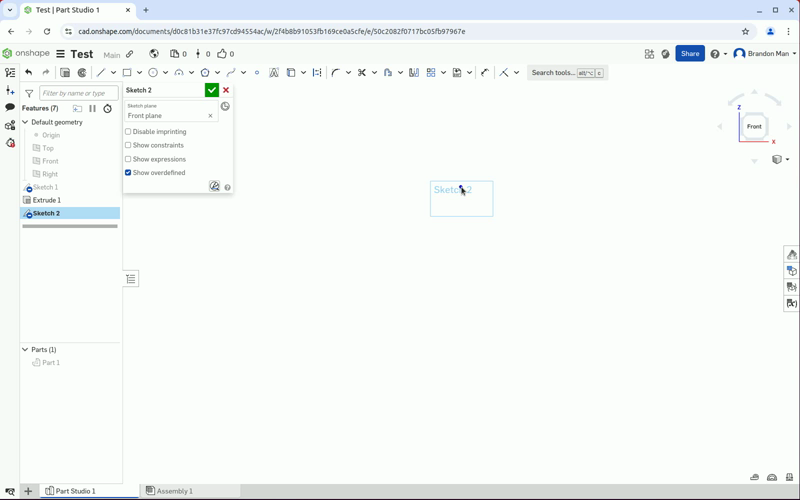
mouse_move(460, 186)
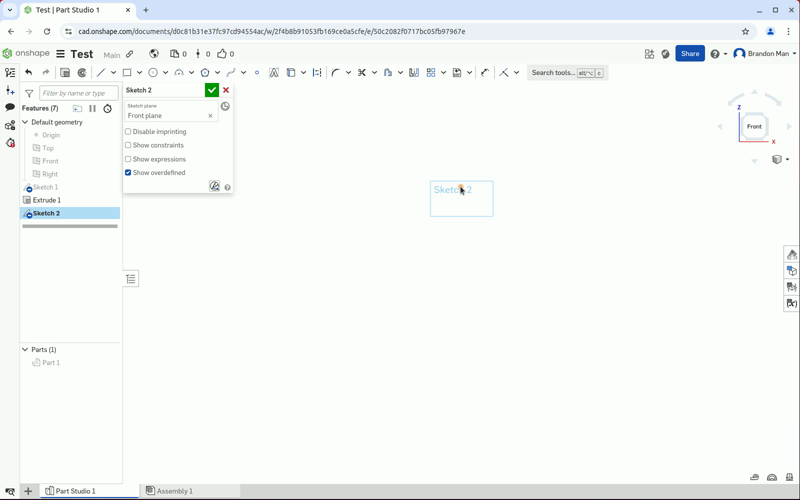
scroll(6)
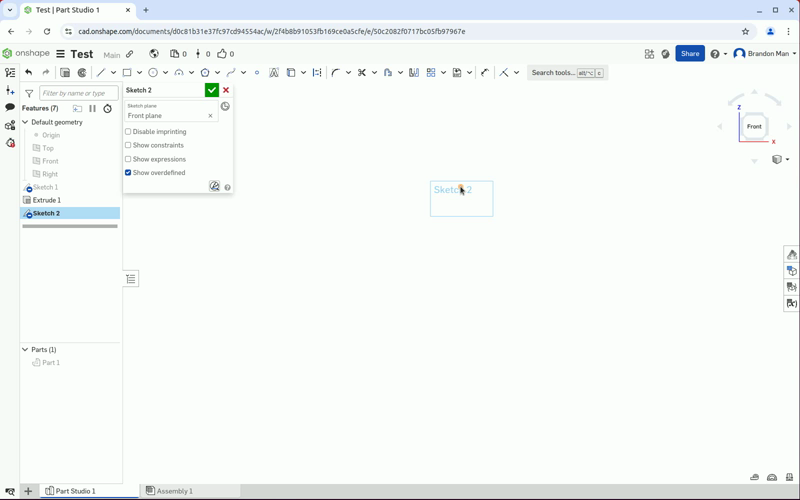
scroll(6)
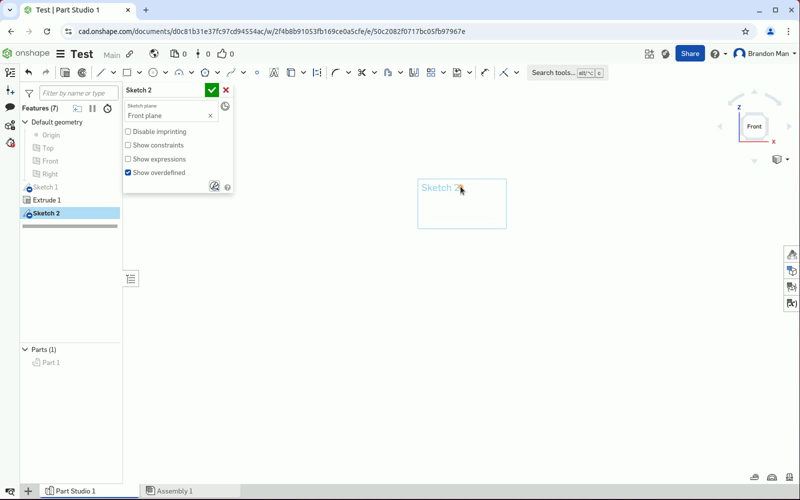
scroll(6)
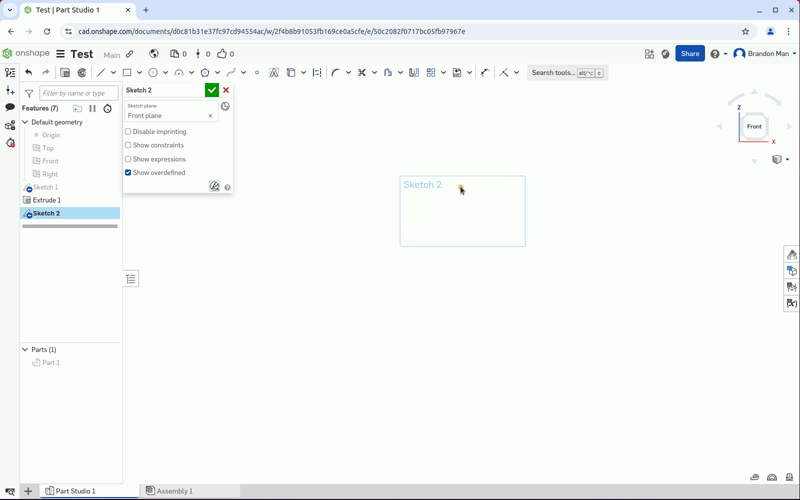
scroll(6)
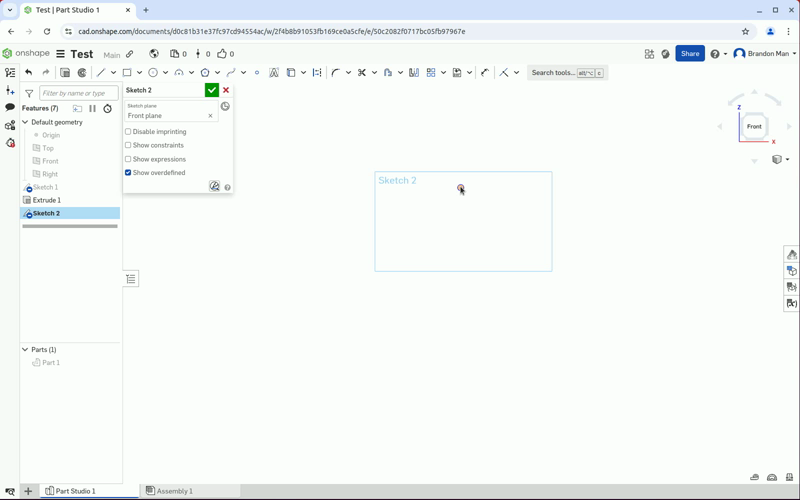
scroll(6)
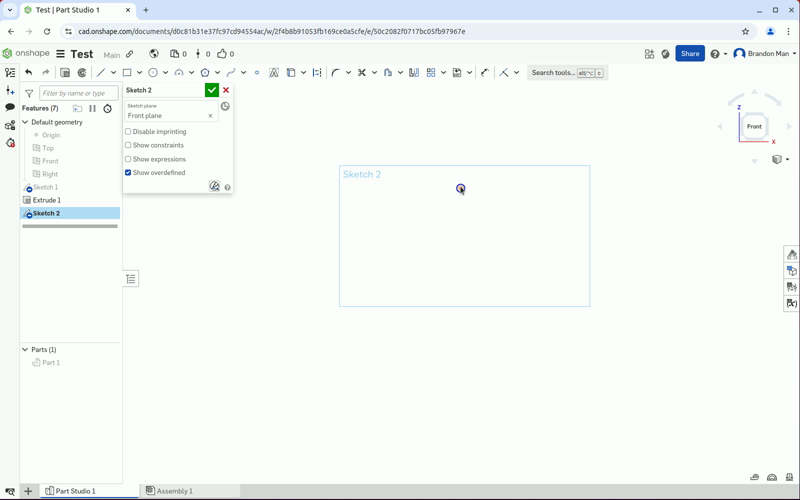
scroll(6)
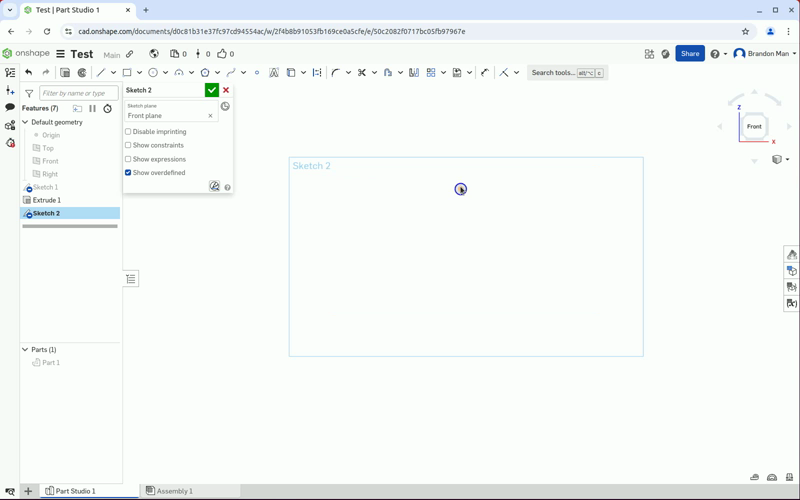
scroll(6)
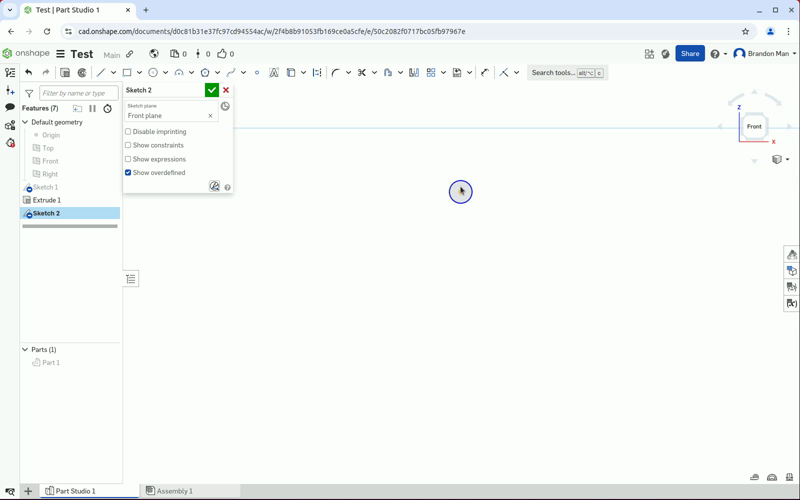
click(460, 186)
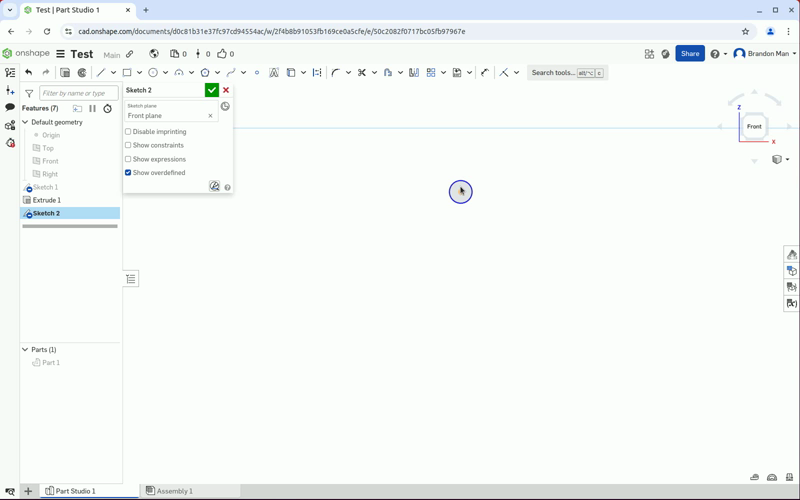
scroll(-6)
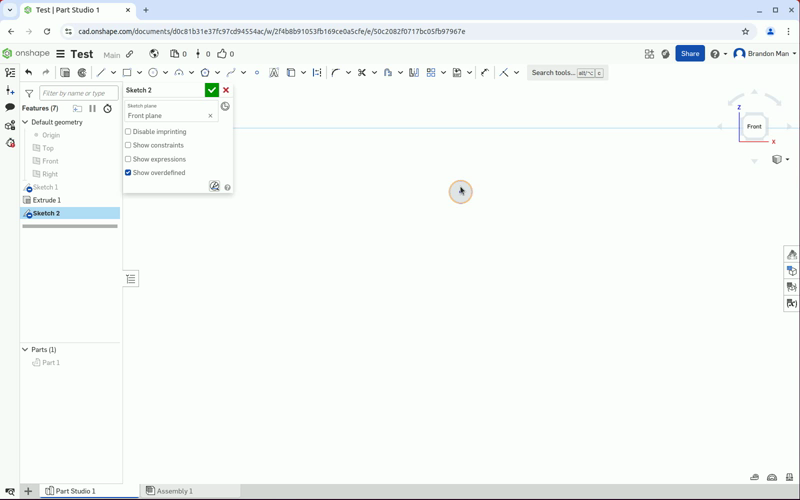
scroll(-6)
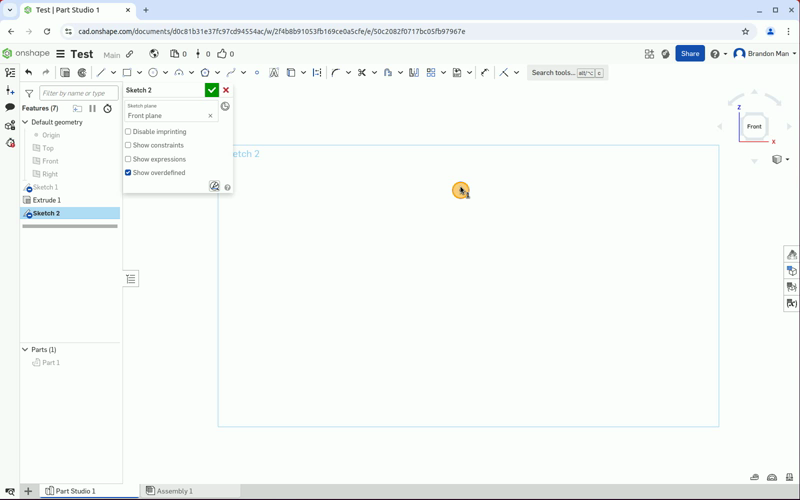
scroll(-6)
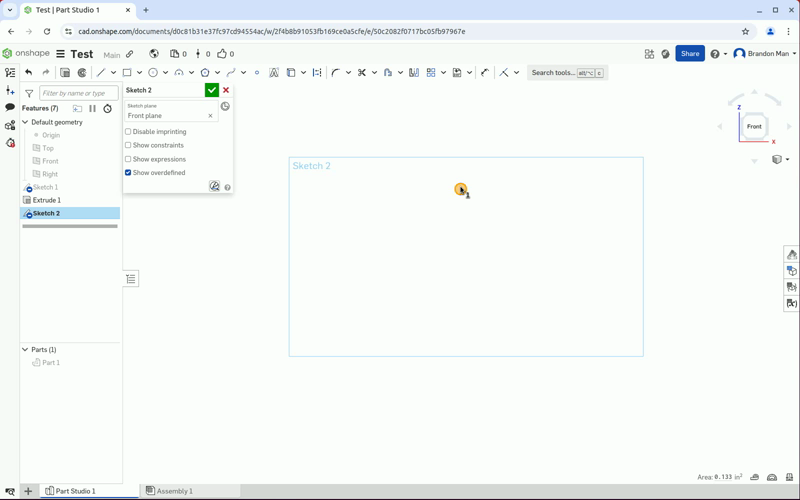
scroll(-6)
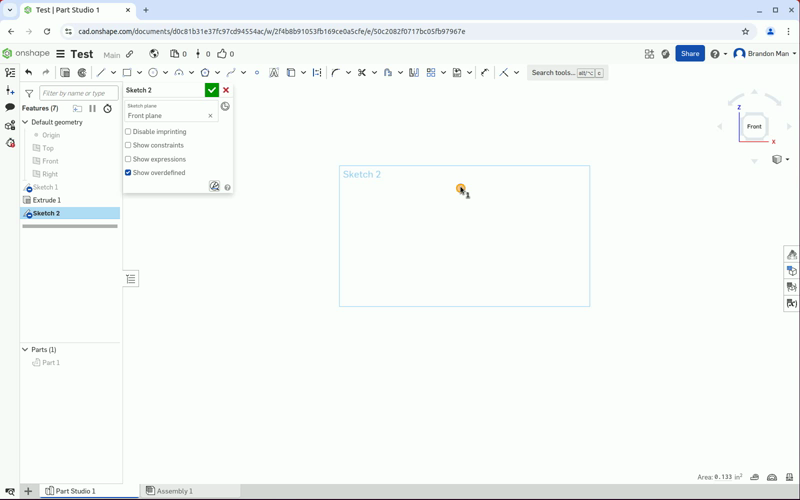
scroll(-6)
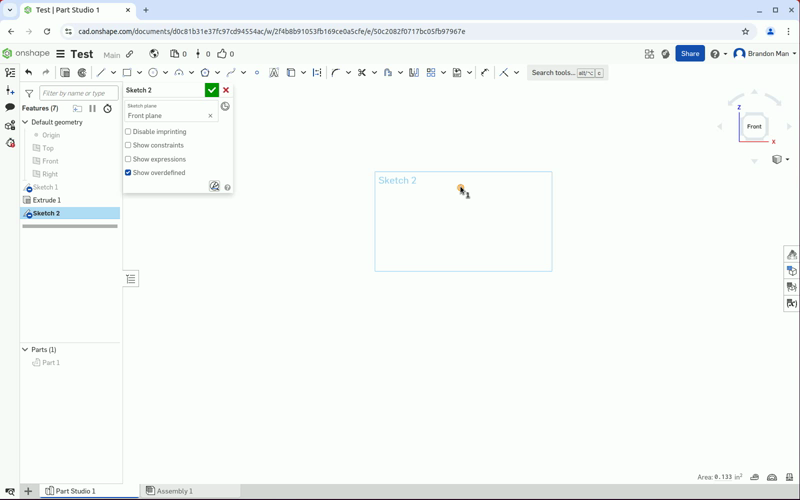
scroll(-6)
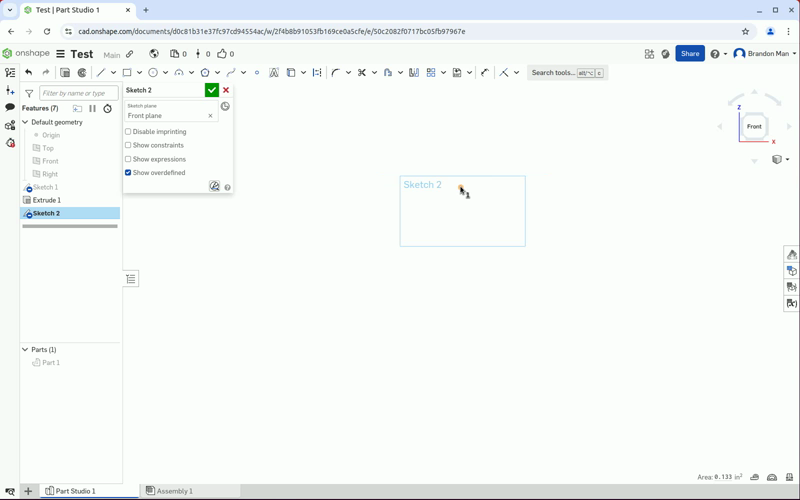
scroll(-6)
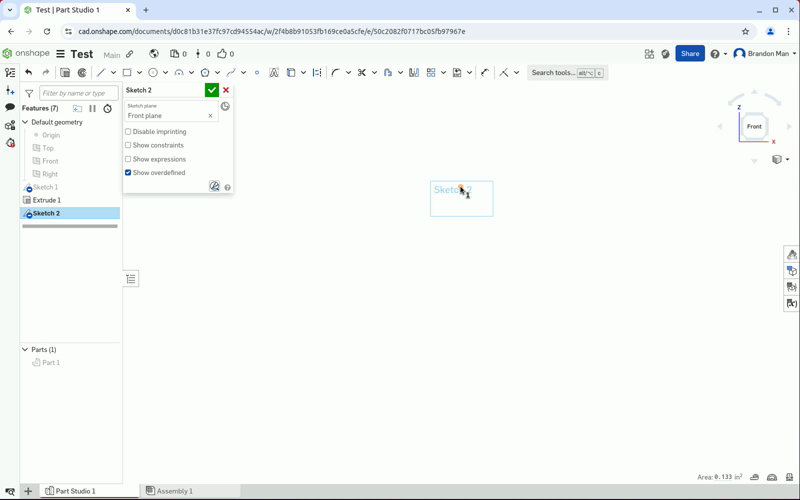
mouse_move(73, 352)
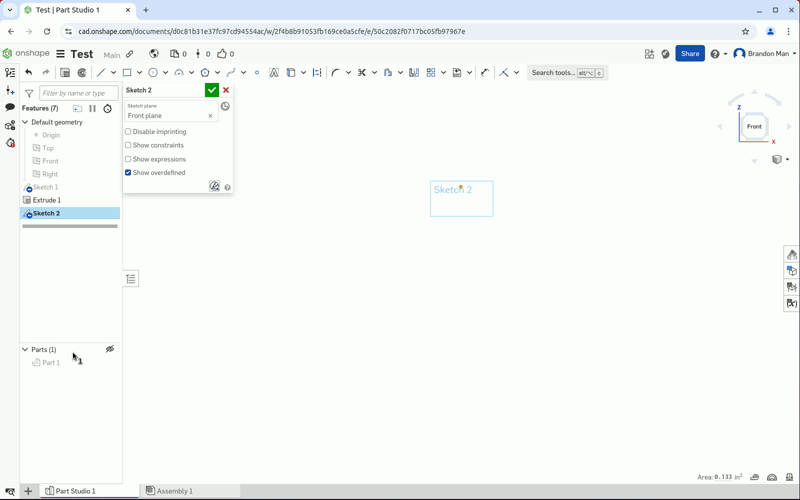
key(shift+y)
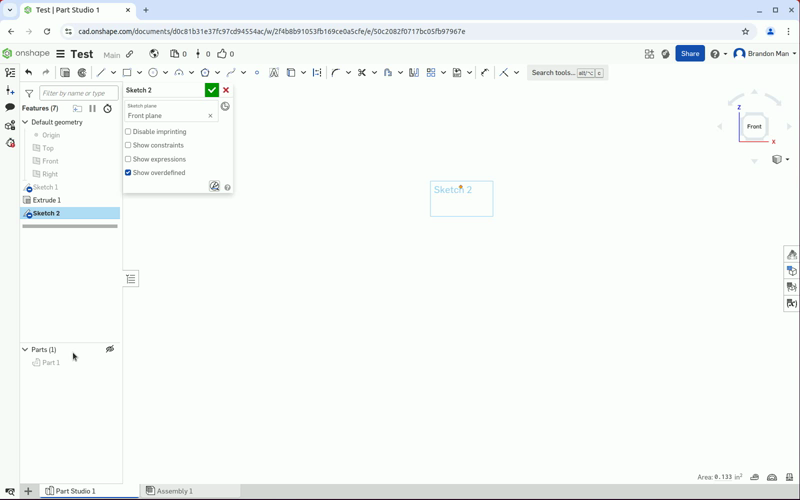
key(shift+e)
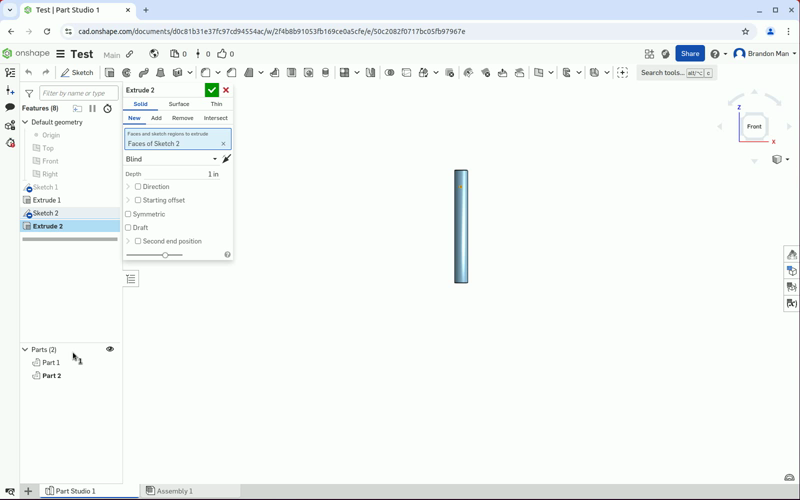
mouse_move(143, 106)
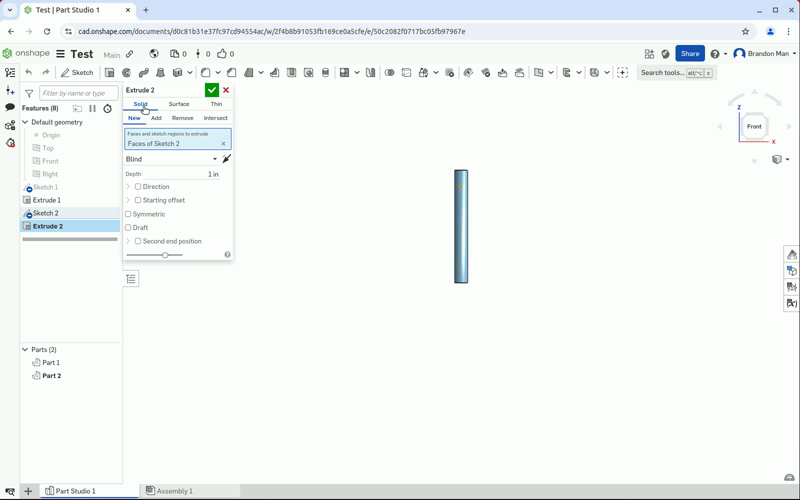
click(143, 106)
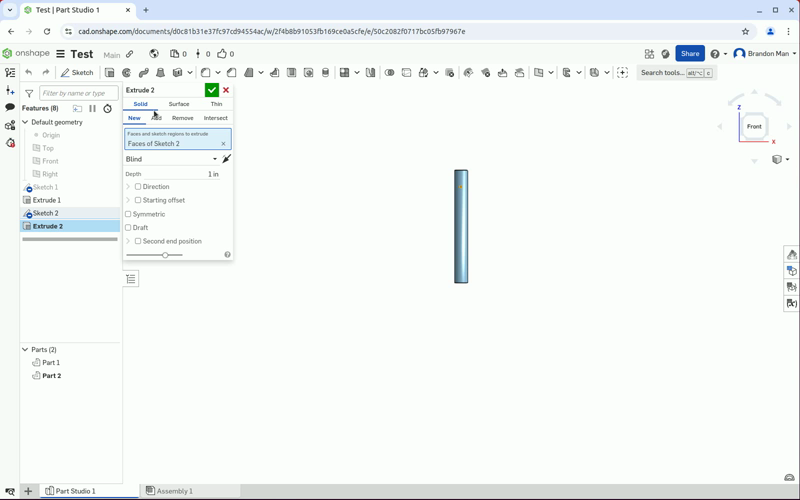
mouse_move(186, 120)
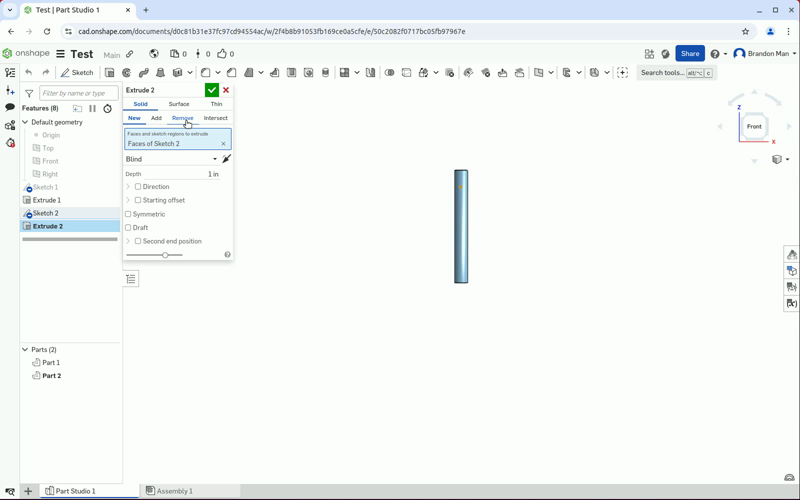
click(186, 120)
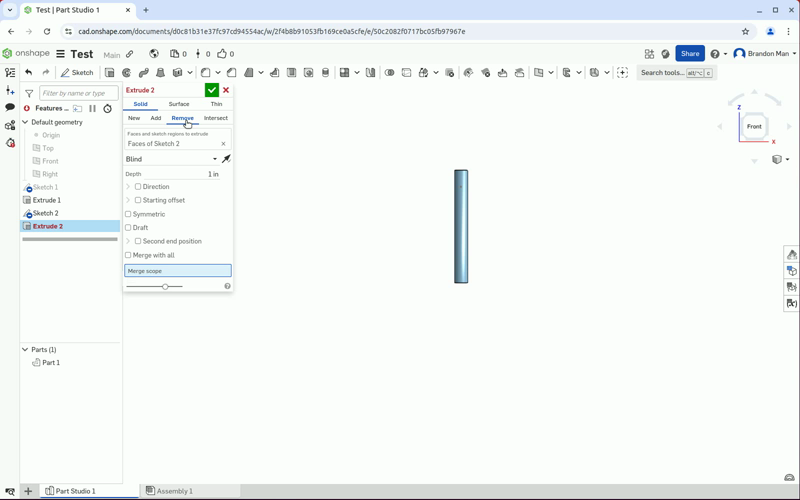
key(tab, 4)
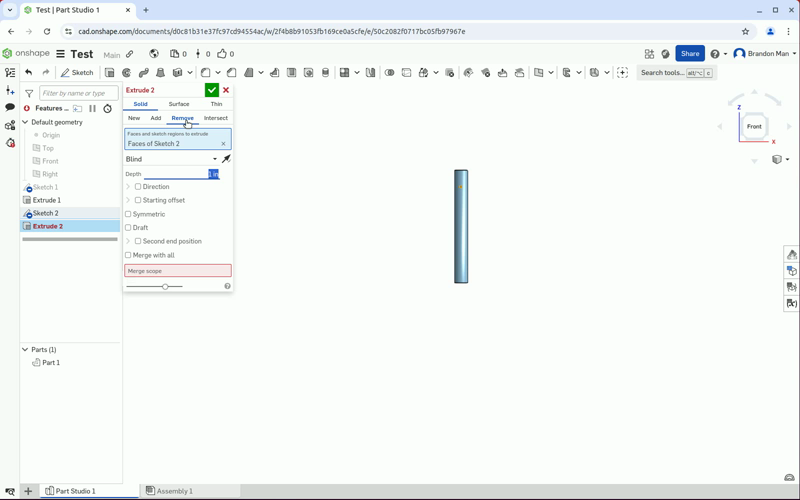
text(2.408)
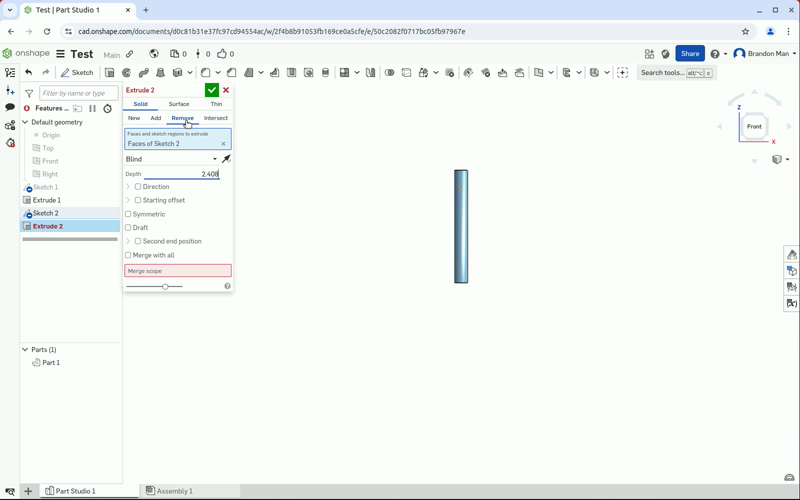
key(tab, 3)
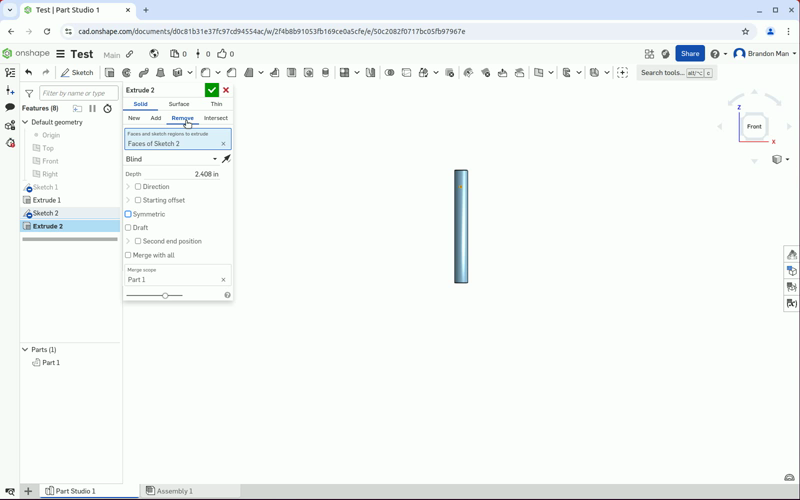
key(space)
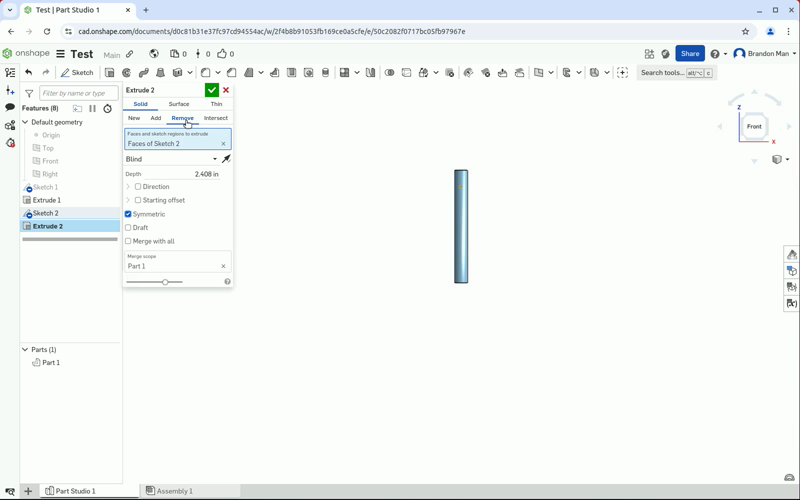
key(tab, 2)
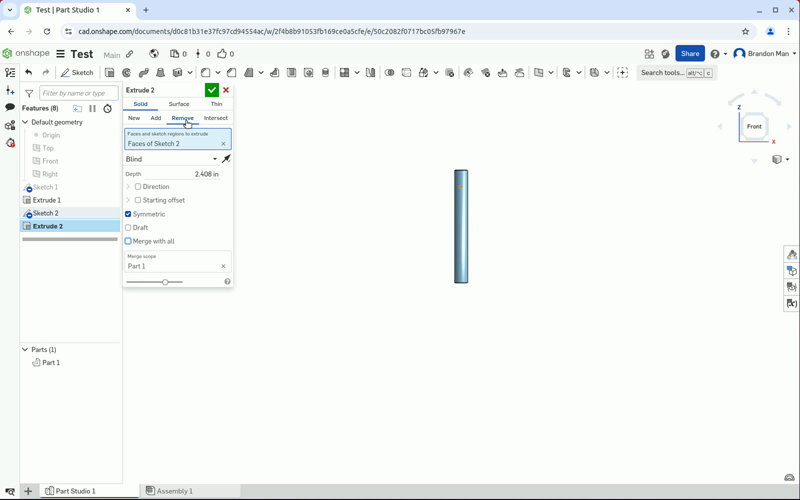
key(space)
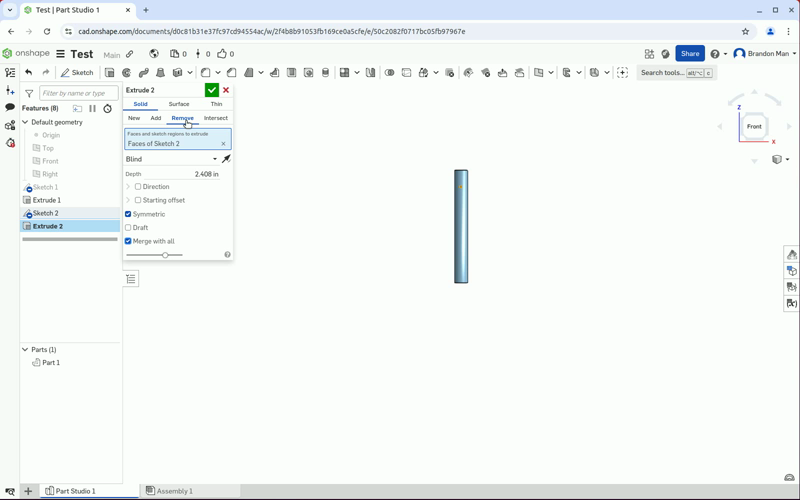
key(enter)
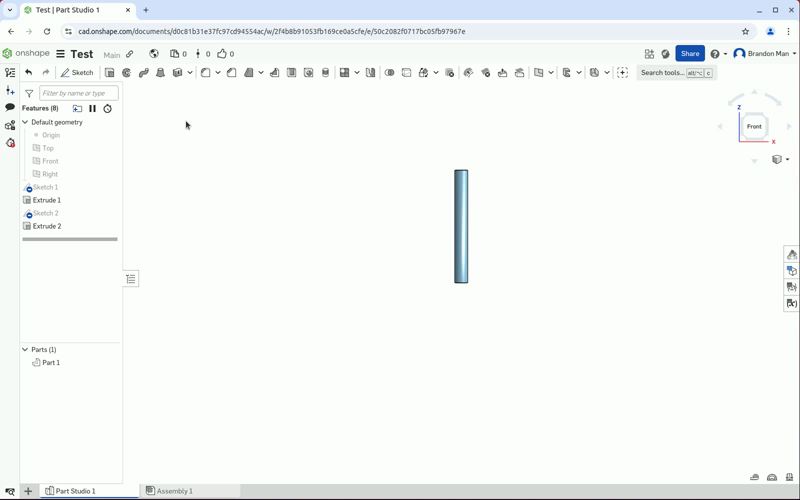
key(shift+h)
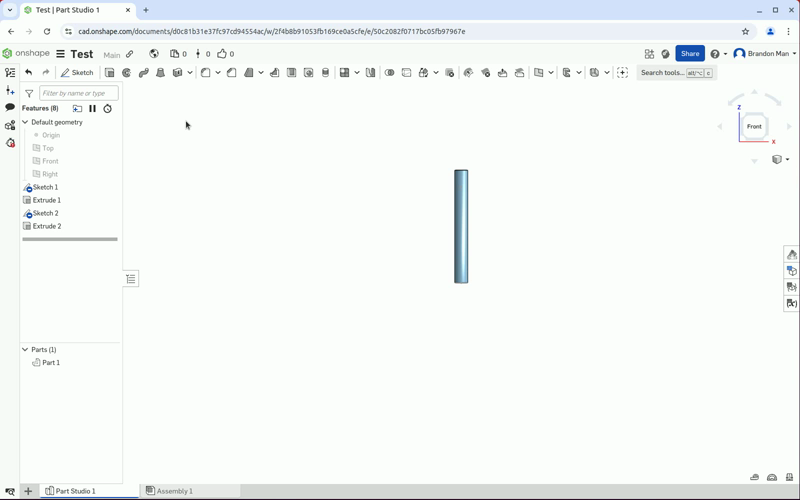
key(shift+h)
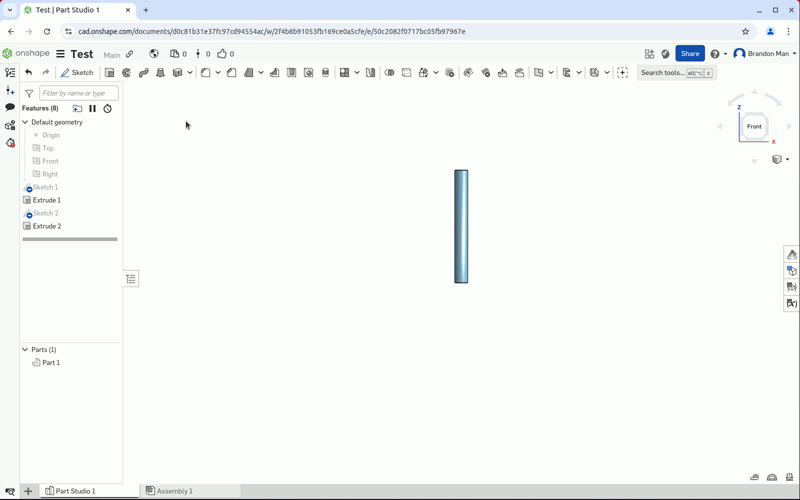
mouse_move(73, 189)
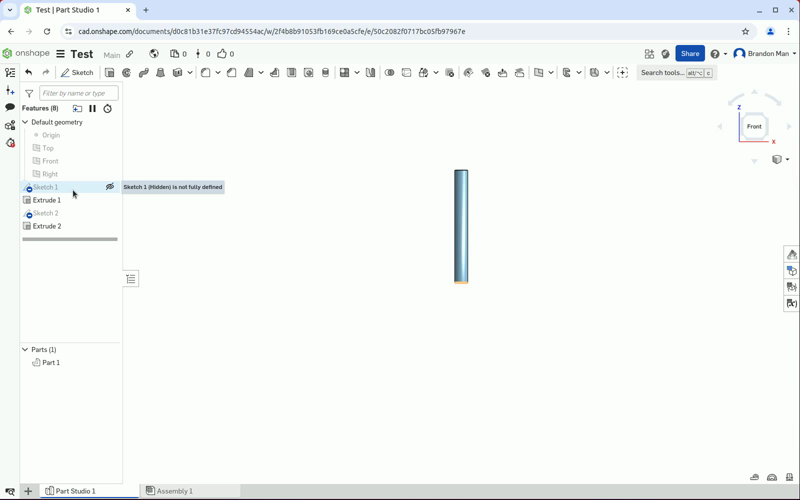
click(73, 189)
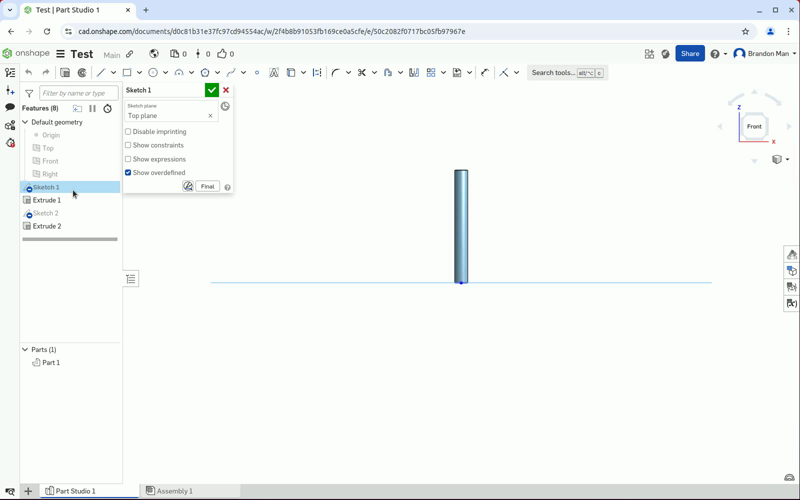
mouse_move(229, 92)
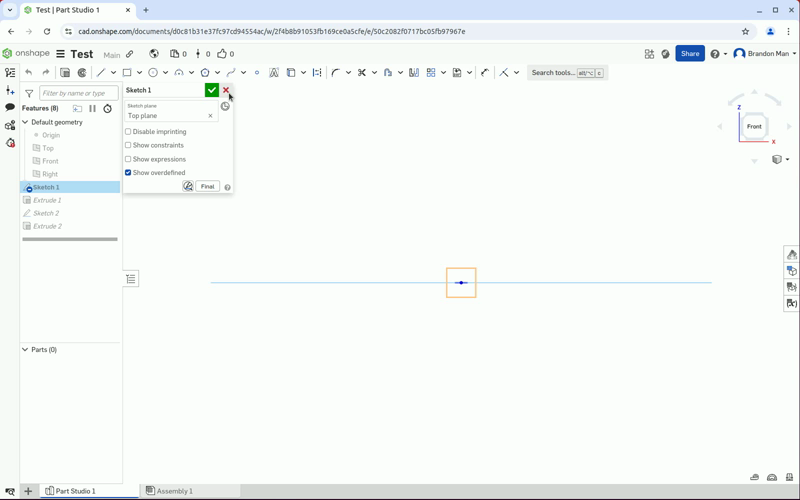
click(229, 92)
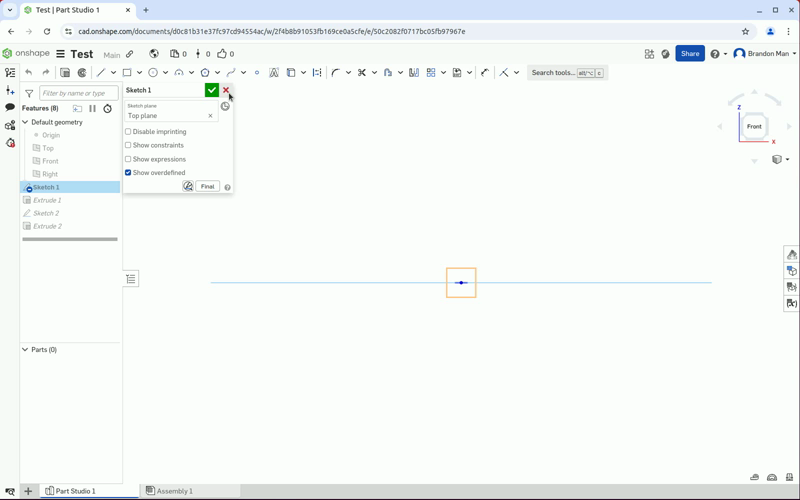
key(shift+s)
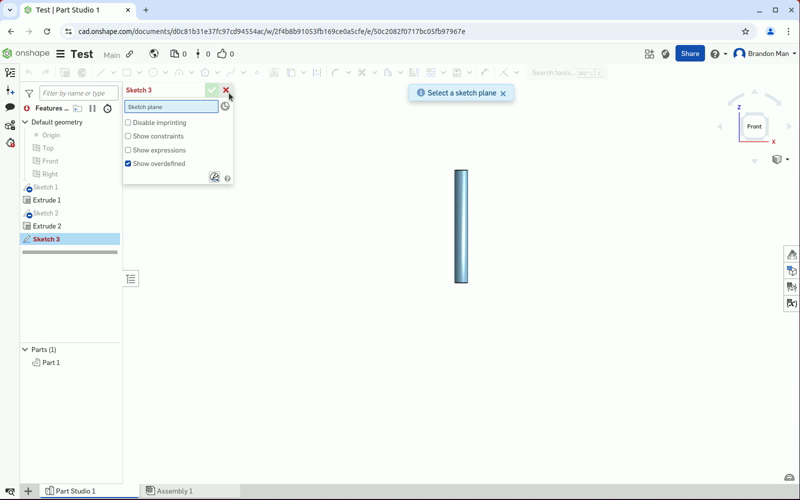
mouse_move(73, 163)
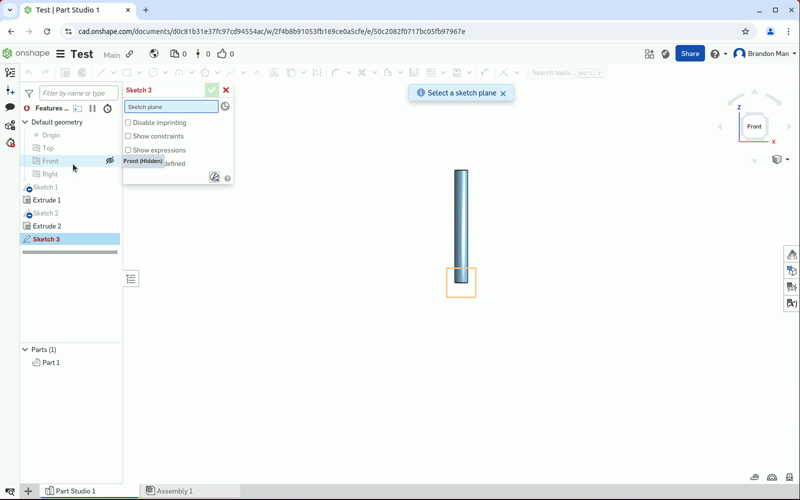
click(73, 163)
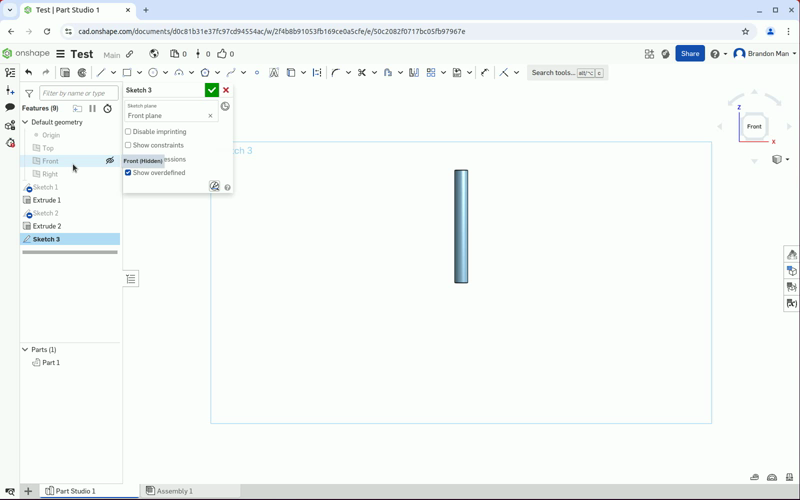
mouse_move(73, 352)
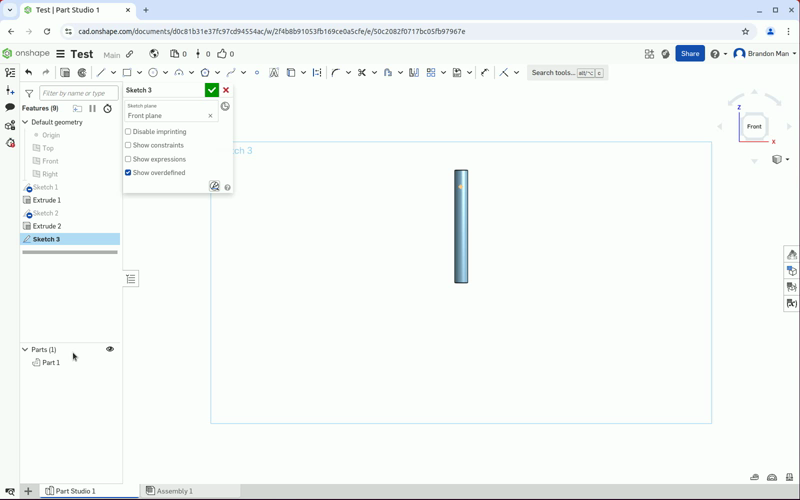
key(y)
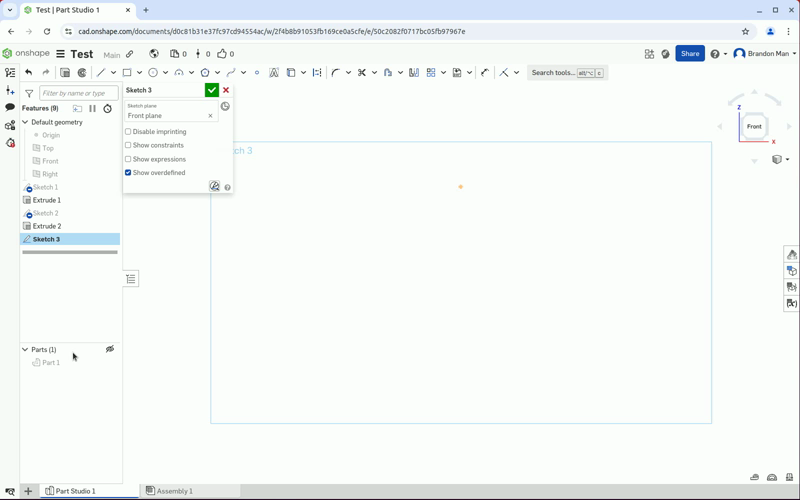
key(c)
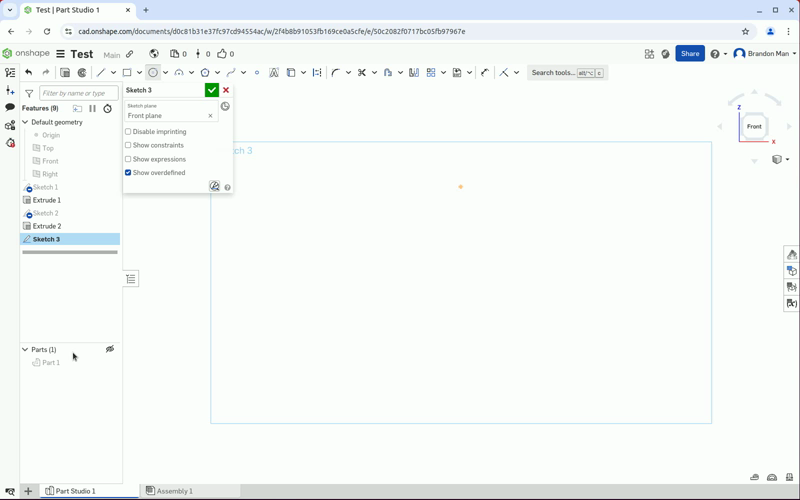
key_down(shift)
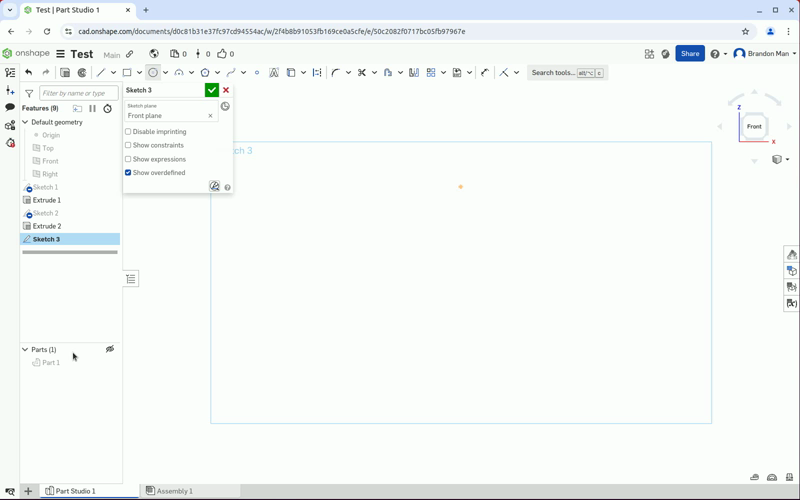
mouse_move(460, 192)
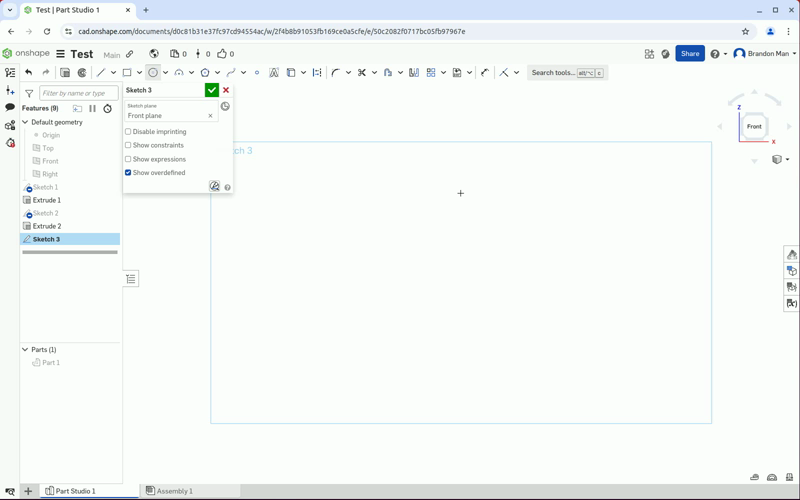
click(460, 192)
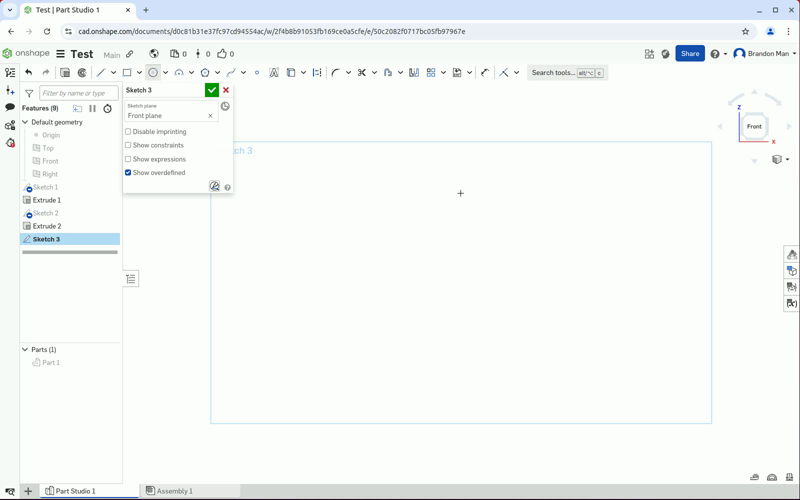
key_up(shift)
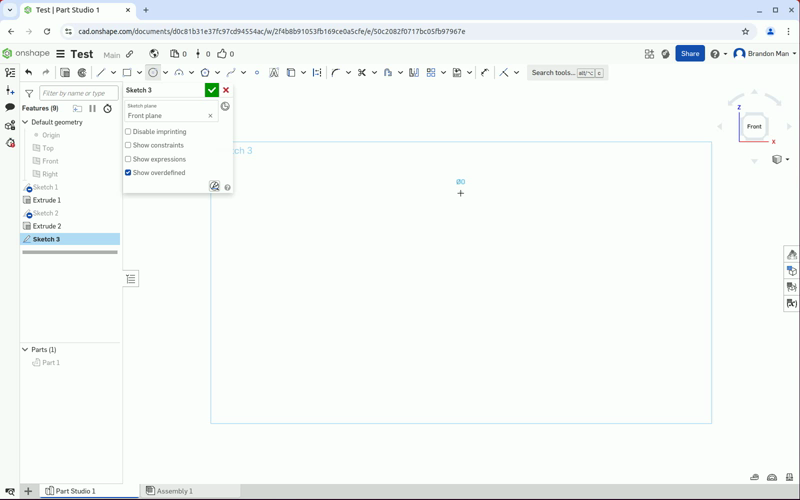
mouse_move(461, 192)
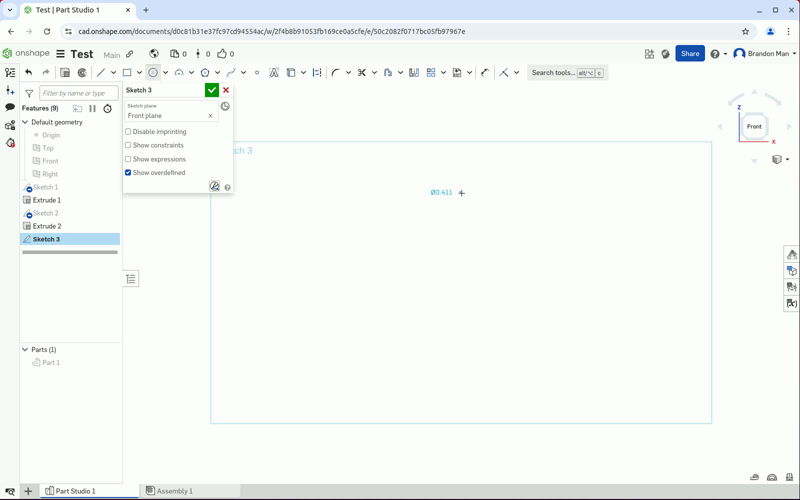
scroll(6)
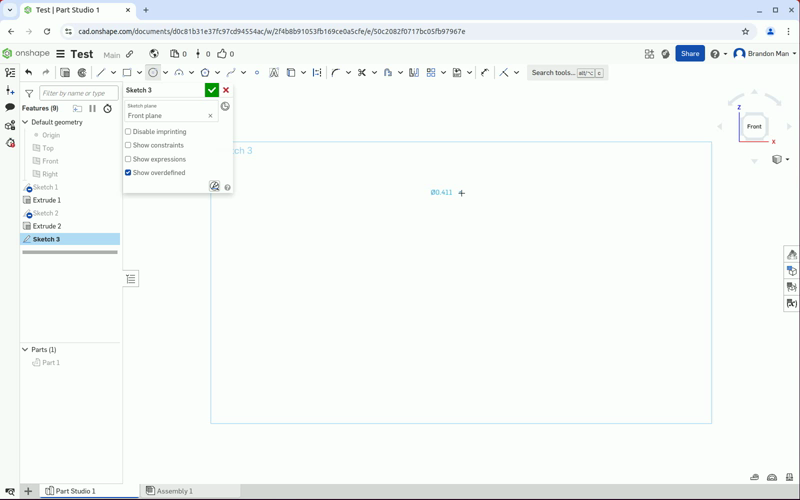
scroll(6)
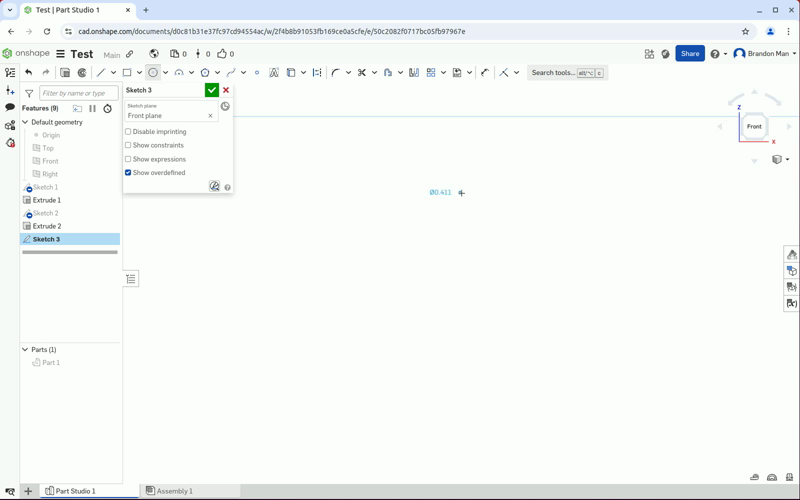
scroll(6)
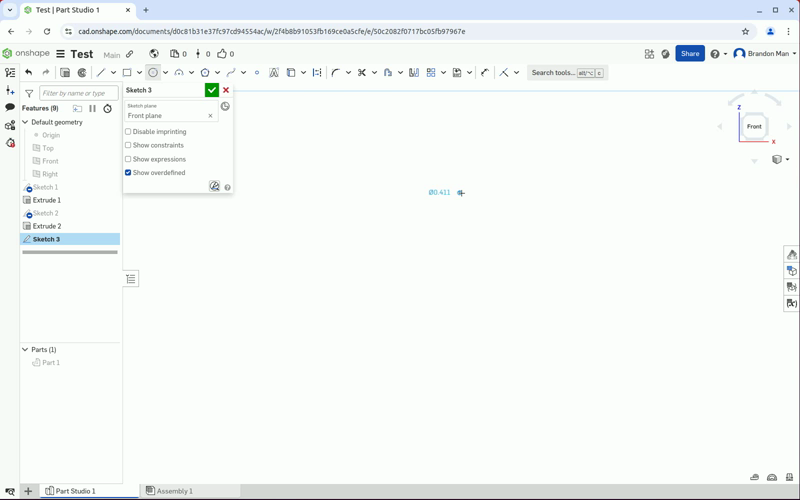
scroll(6)
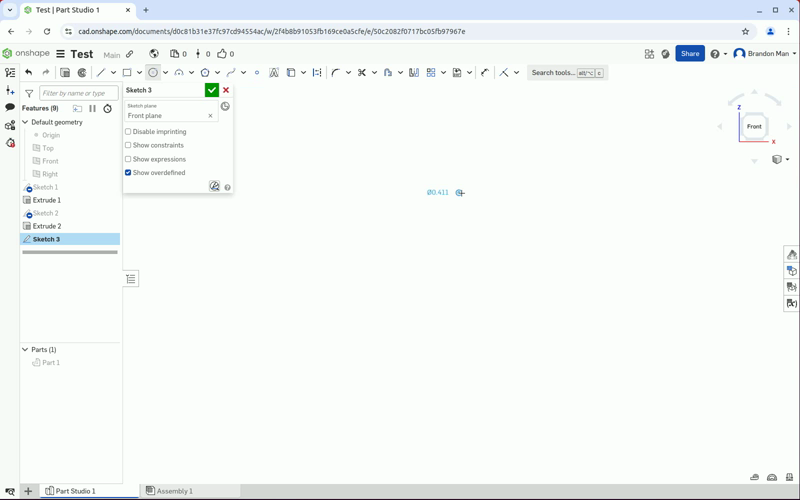
scroll(6)
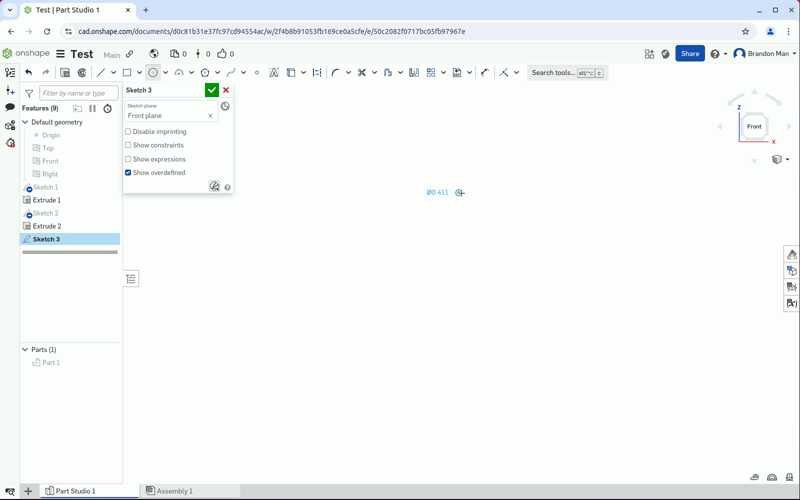
scroll(6)
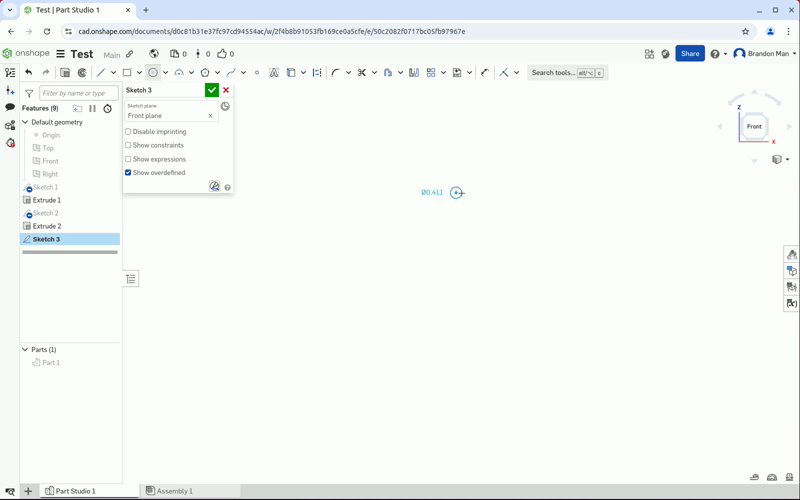
scroll(6)
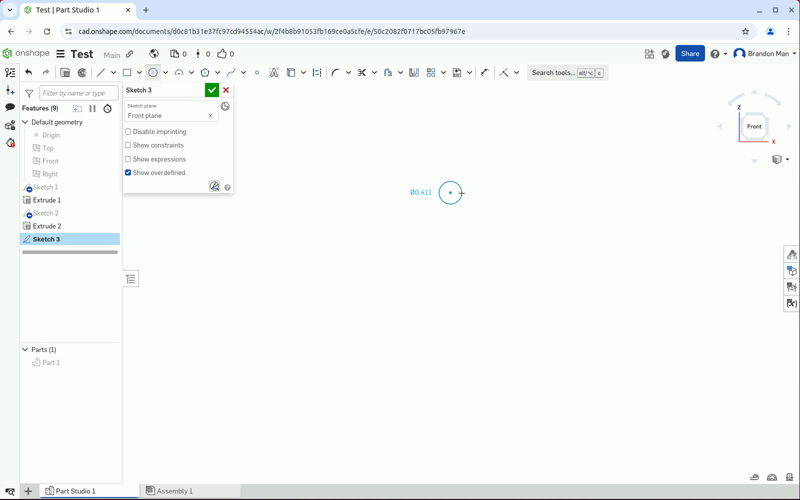
click(461, 192)
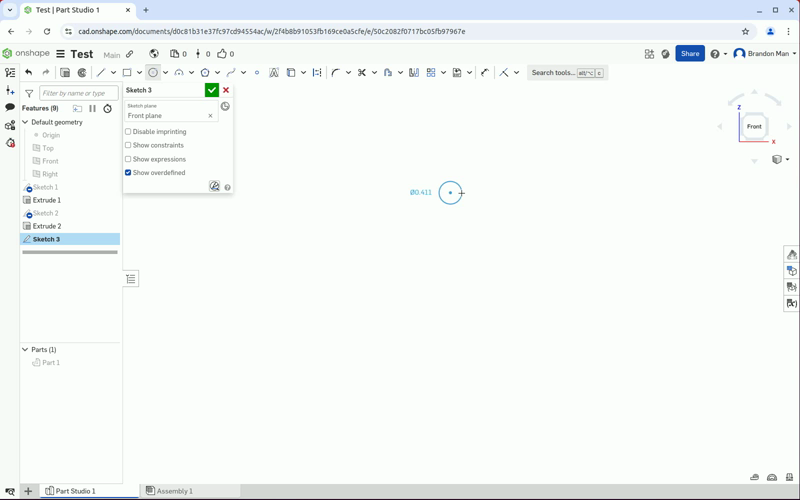
scroll(-6)
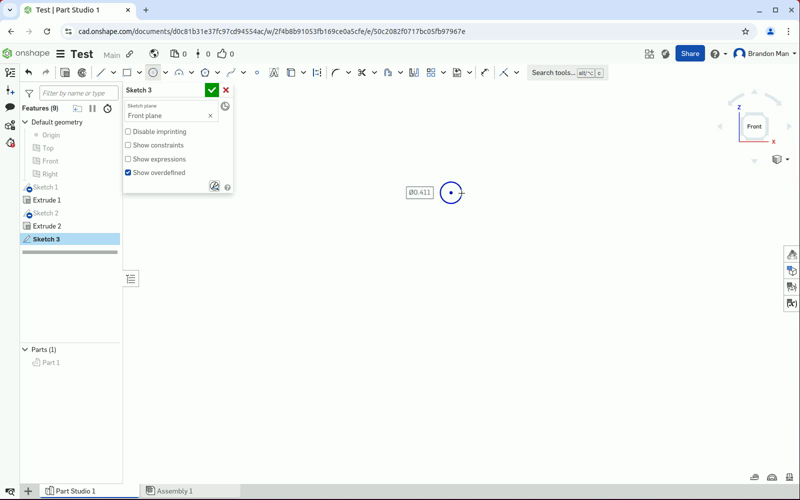
scroll(-6)
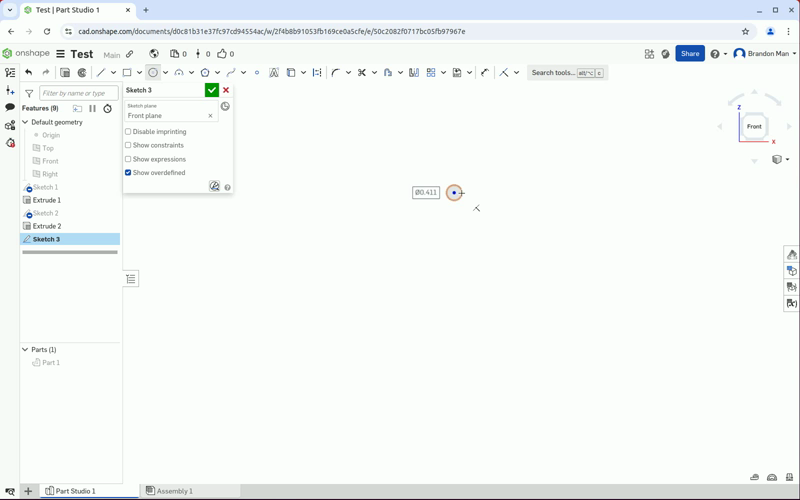
scroll(-6)
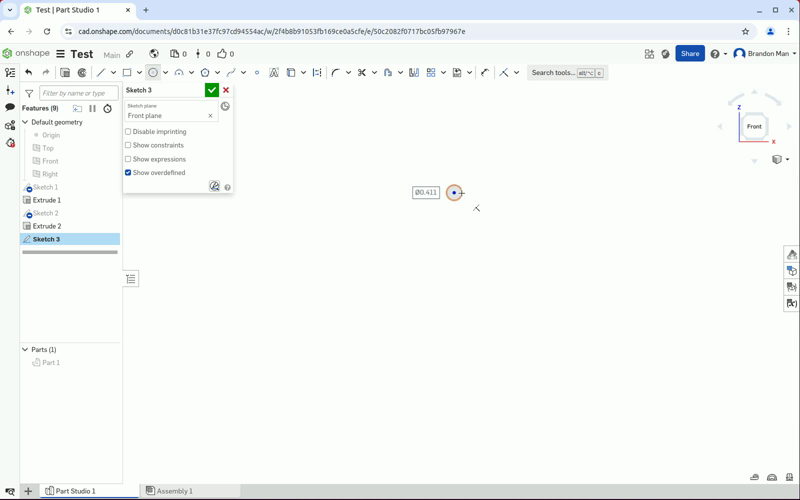
scroll(-6)
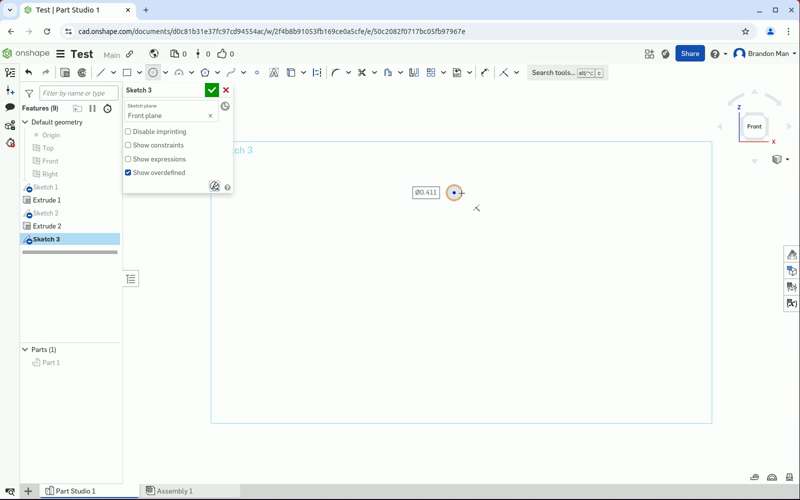
scroll(-6)
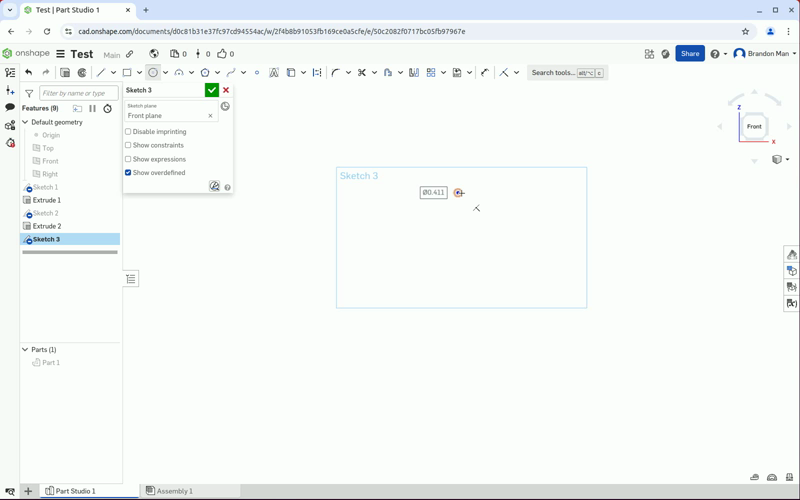
scroll(-6)
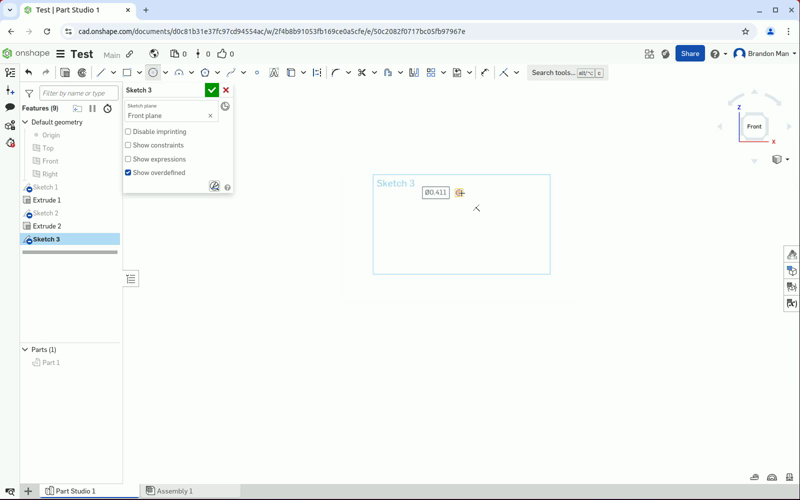
scroll(-6)
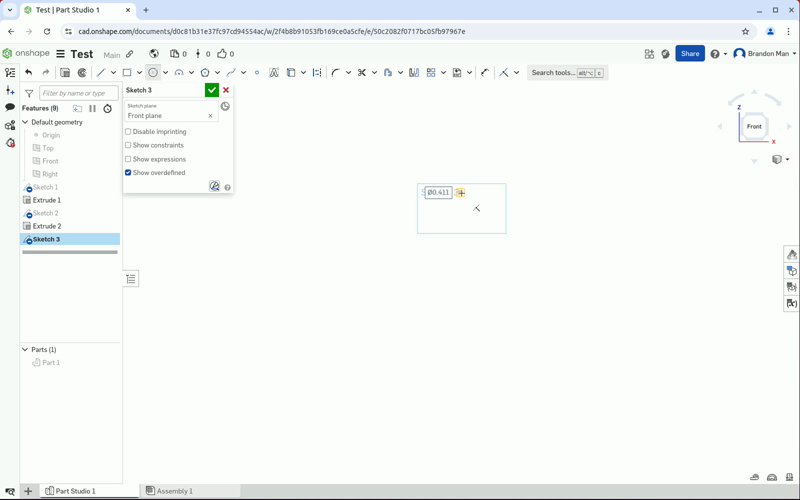
key(esc)
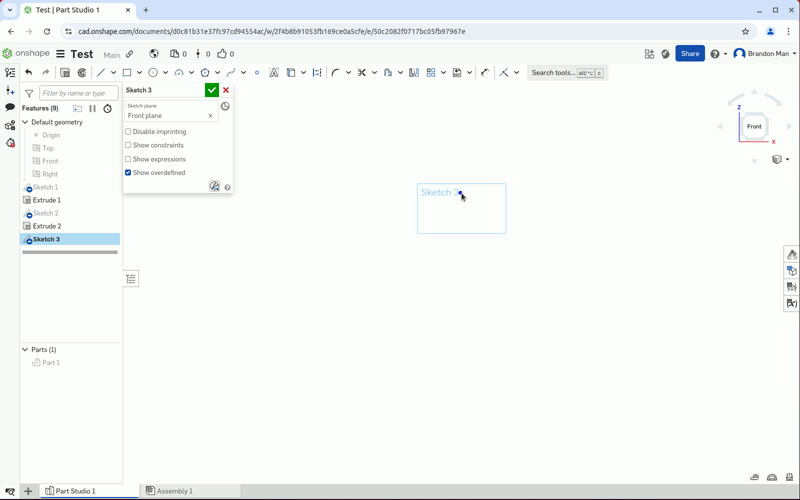
mouse_move(460, 192)
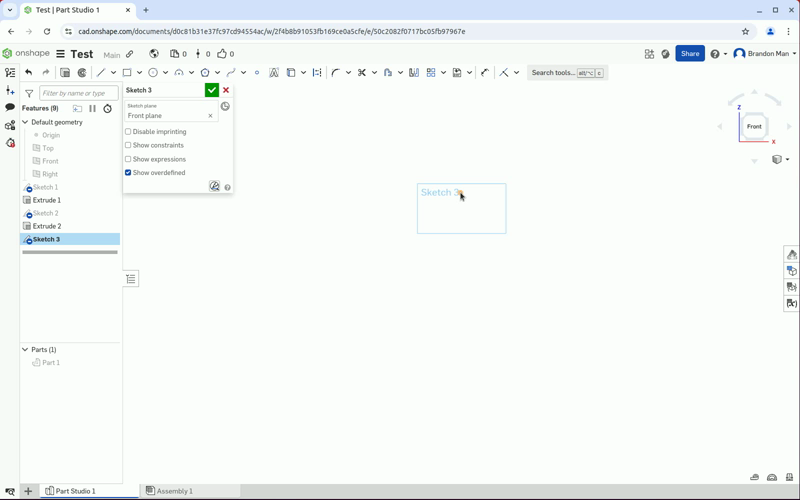
scroll(6)
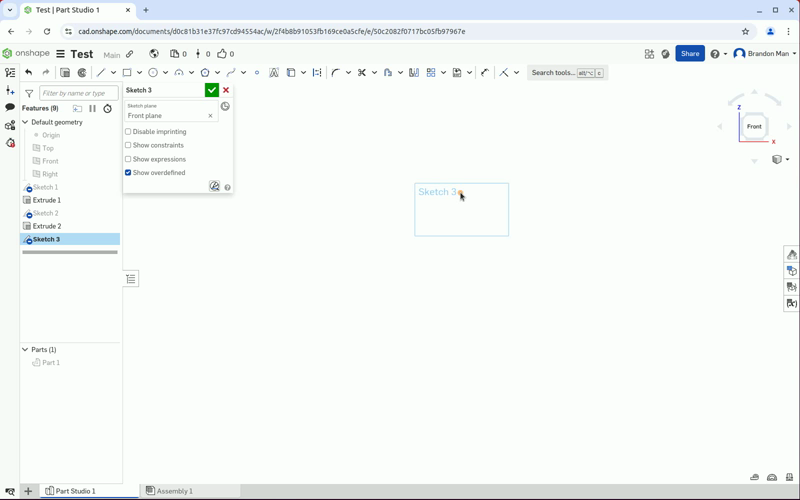
scroll(6)
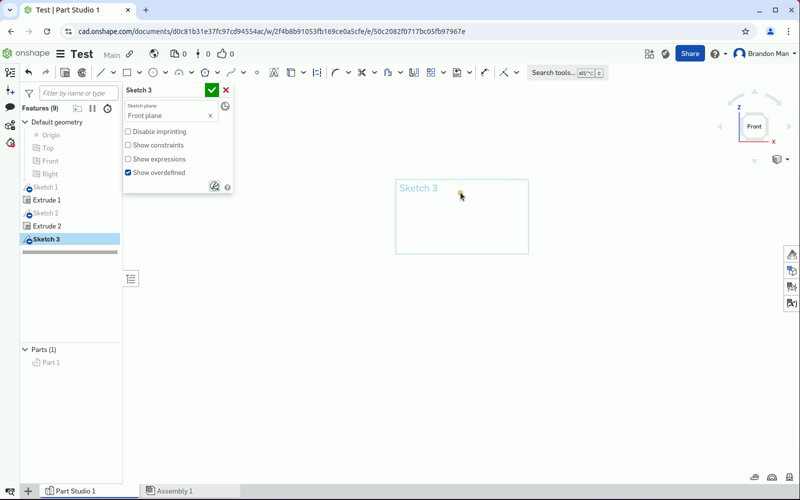
scroll(6)
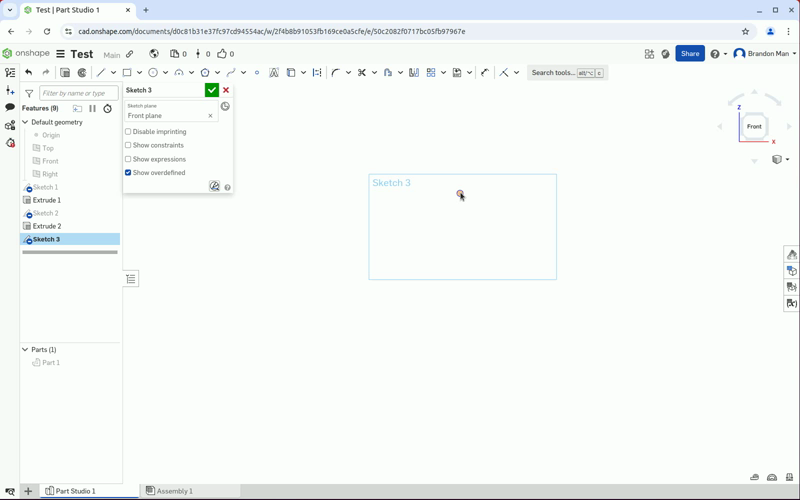
scroll(6)
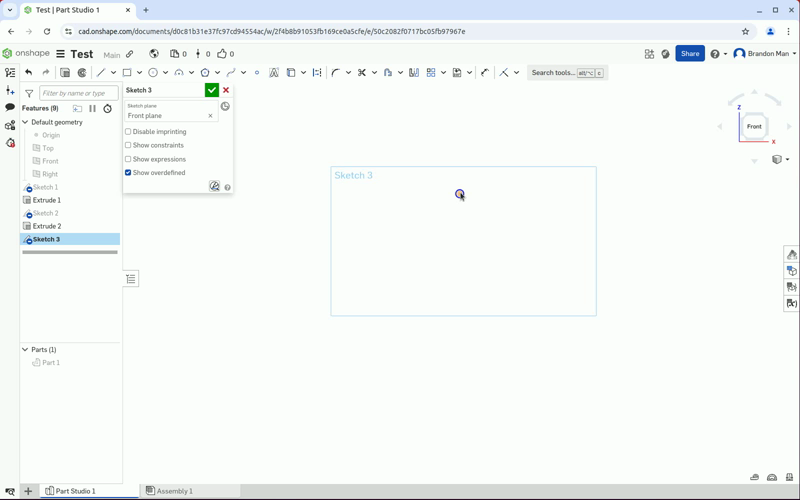
scroll(6)
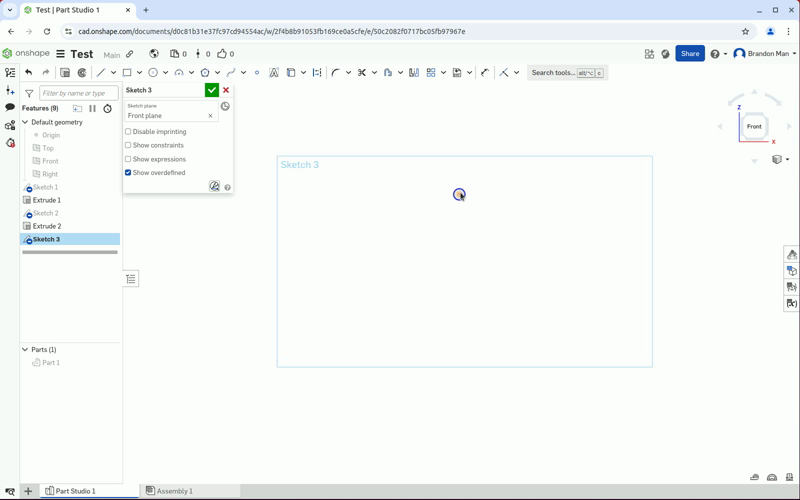
scroll(6)
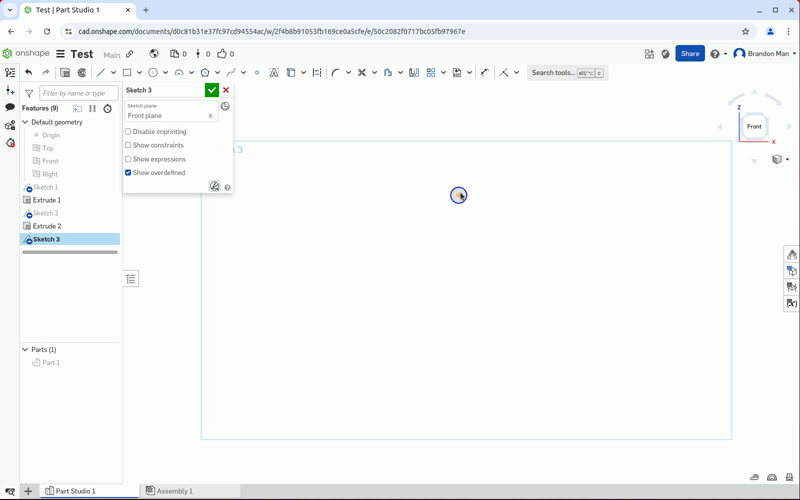
scroll(6)
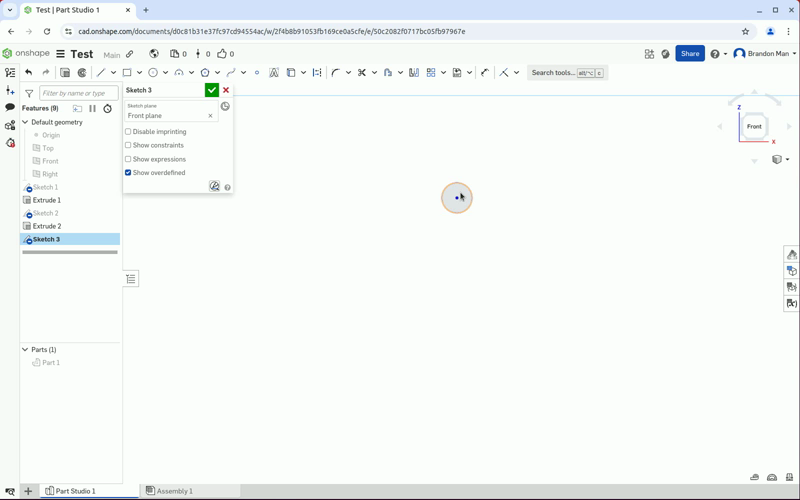
click(460, 192)
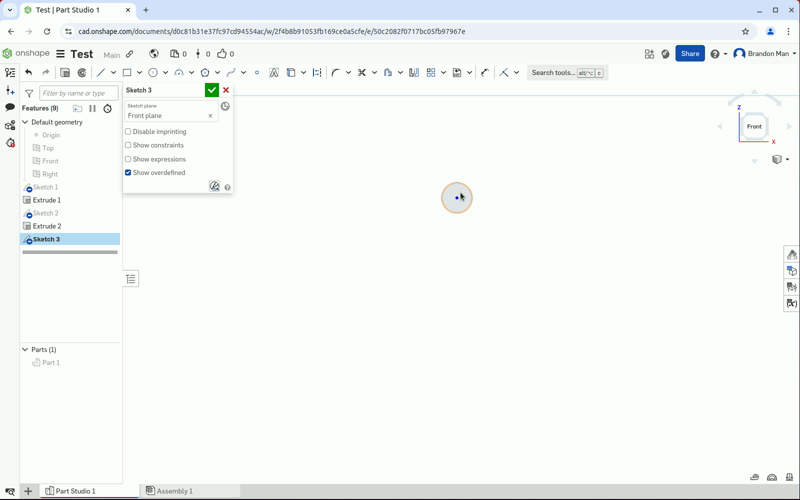
scroll(-6)
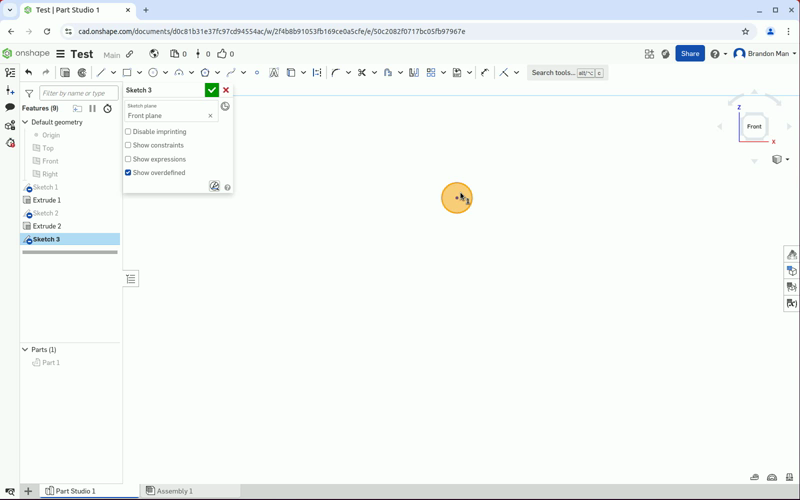
scroll(-6)
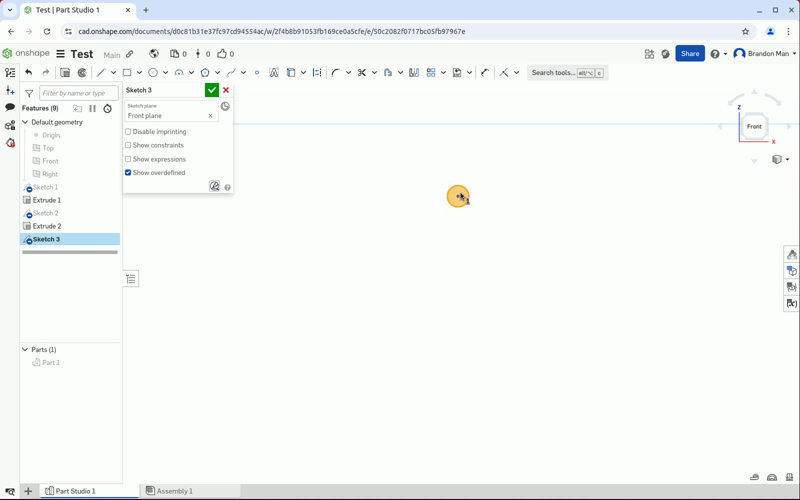
scroll(-6)
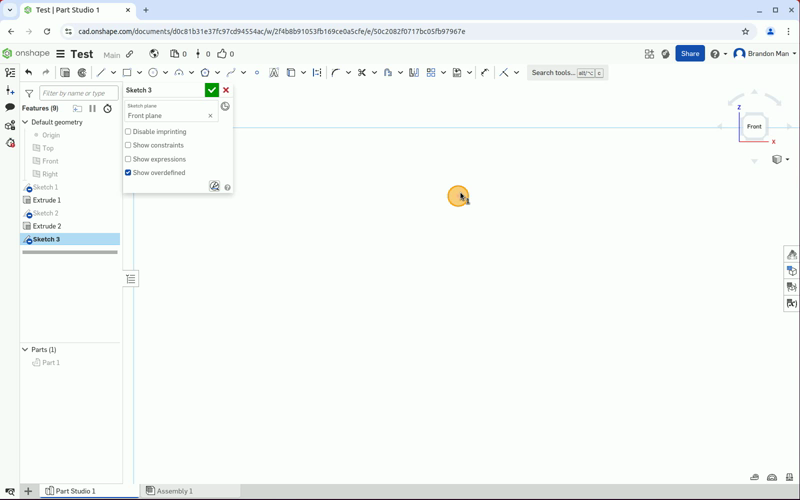
scroll(-6)
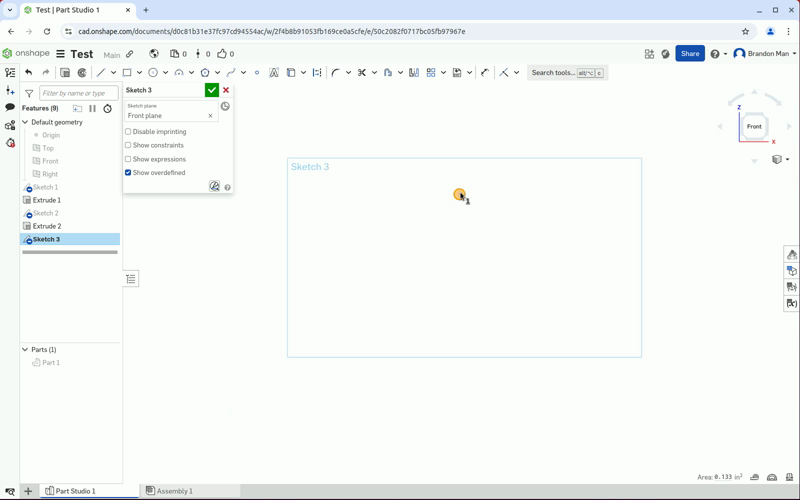
scroll(-6)
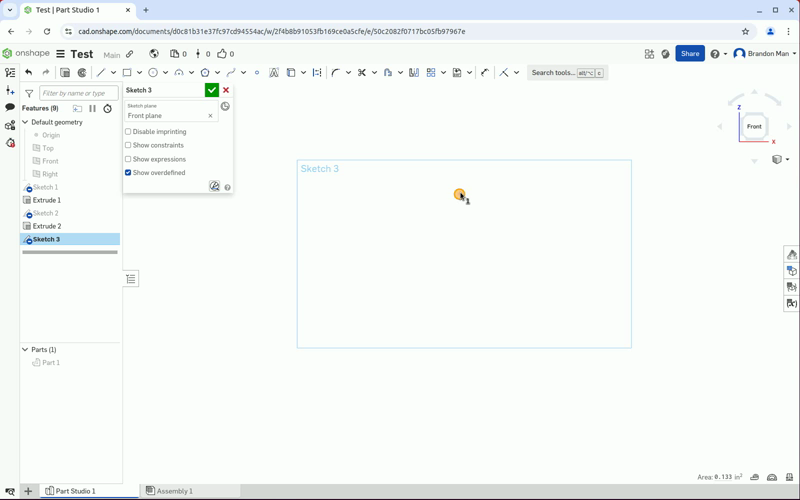
scroll(-6)
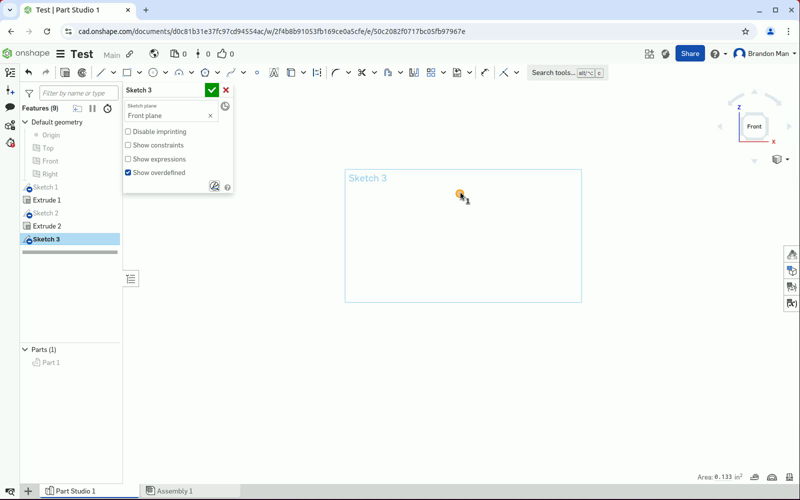
scroll(-6)
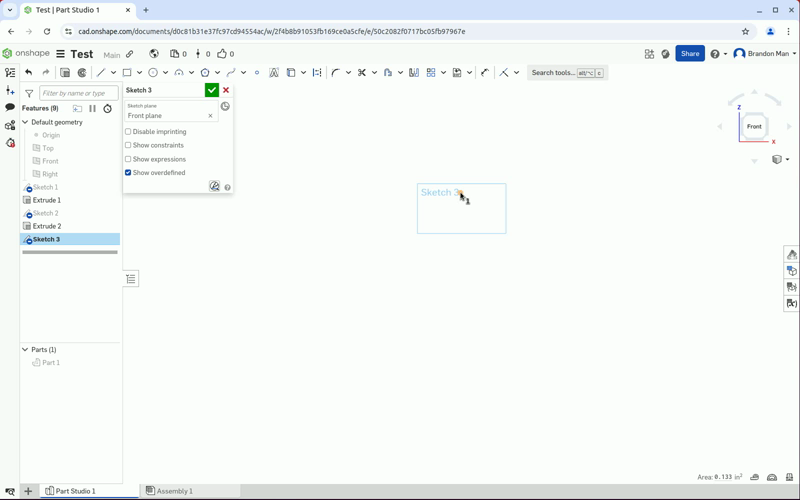
mouse_move(73, 352)
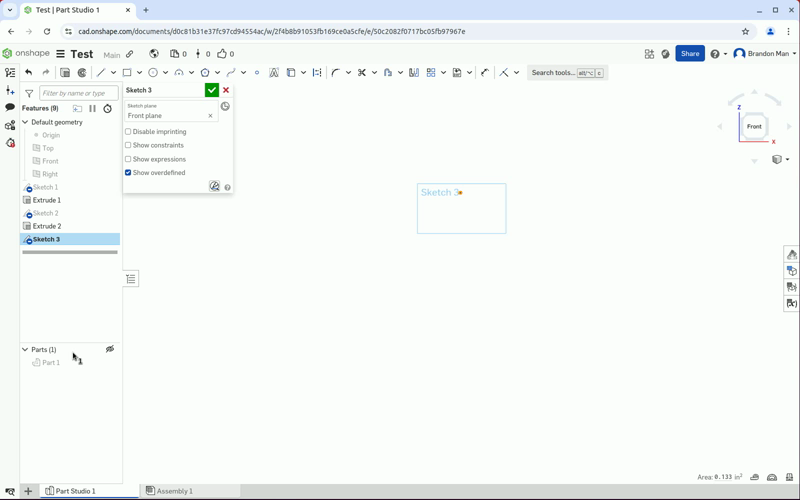
key(shift+y)
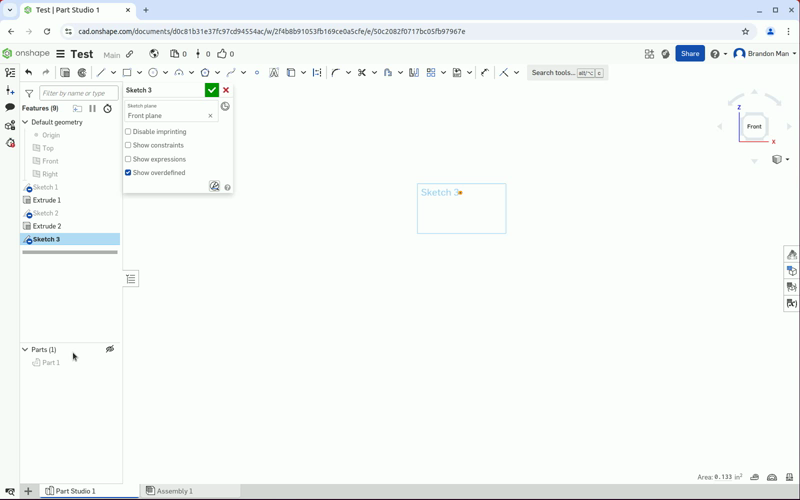
key(shift+e)
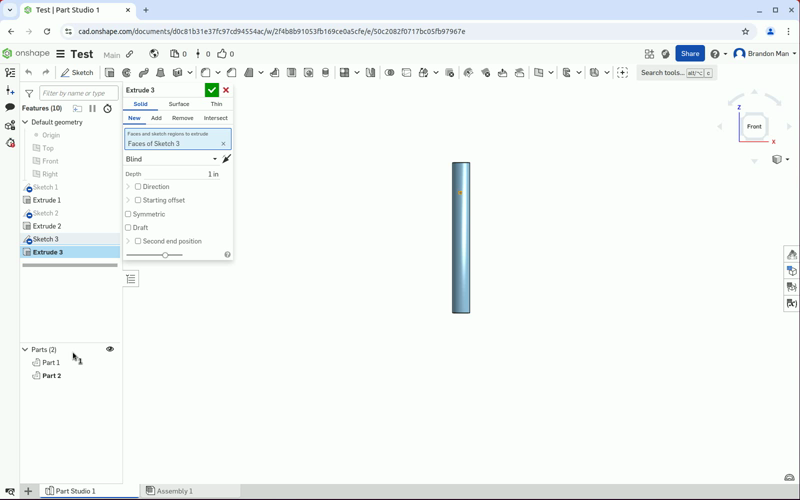
mouse_move(143, 106)
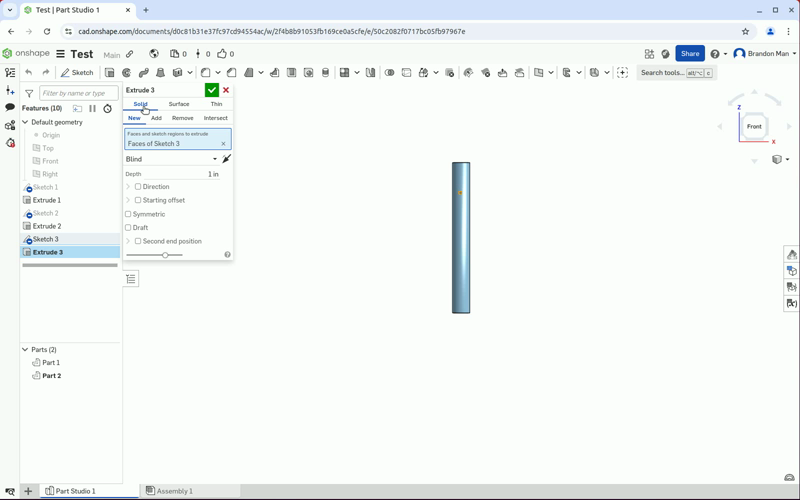
click(143, 106)
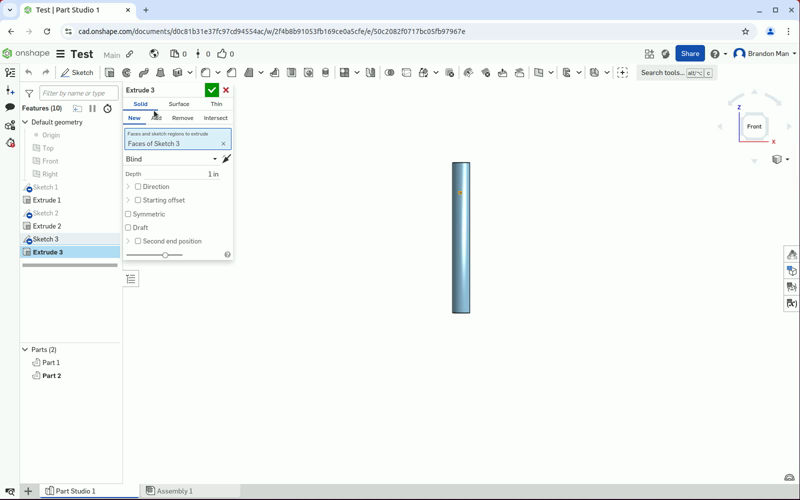
mouse_move(186, 120)
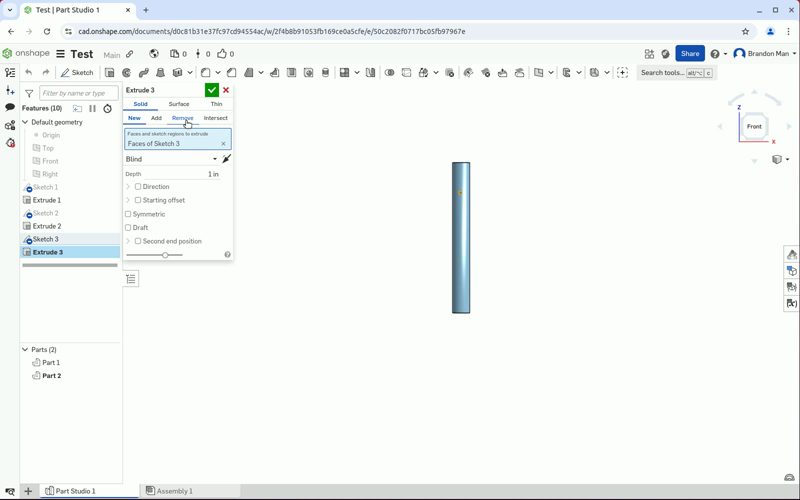
click(186, 120)
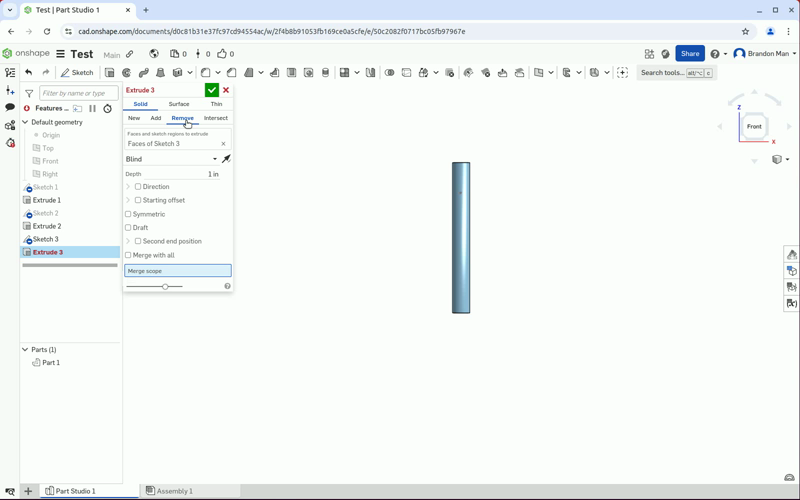
key(tab, 4)
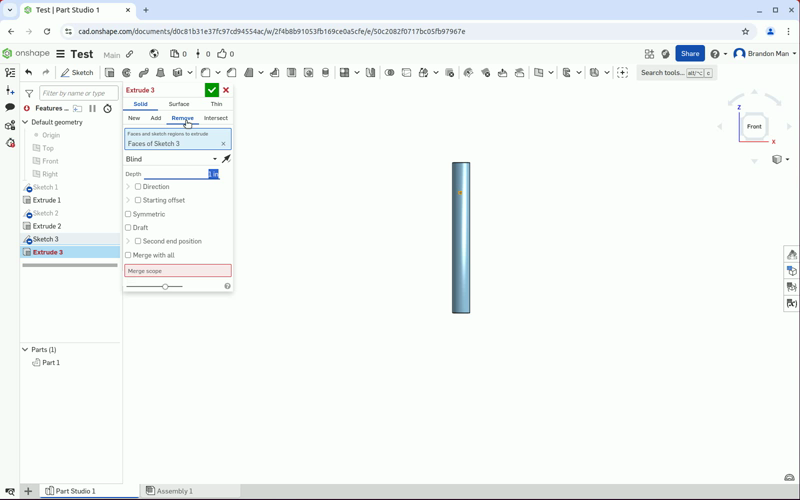
text(2.408)
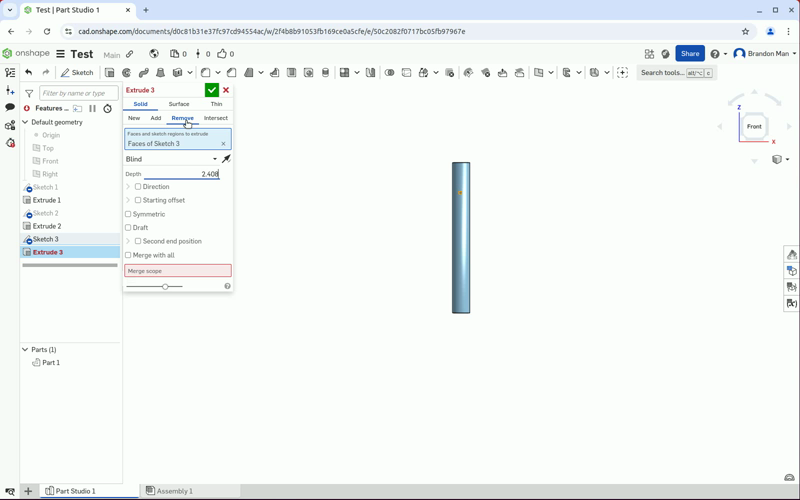
key(tab, 3)
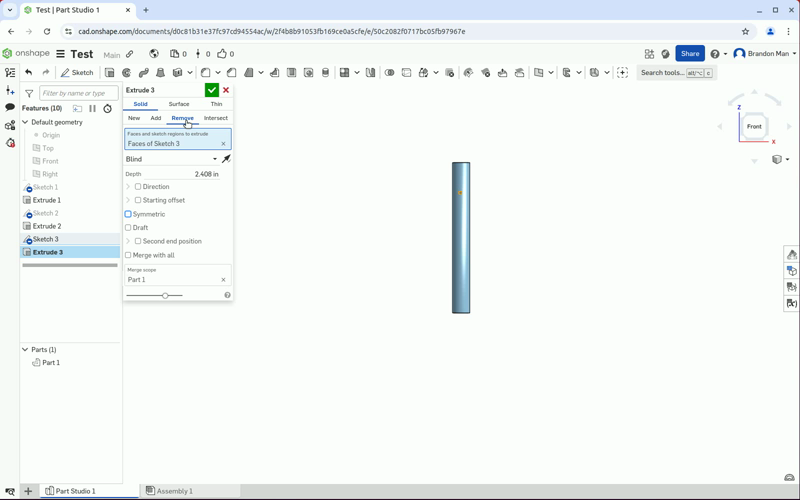
key(space)
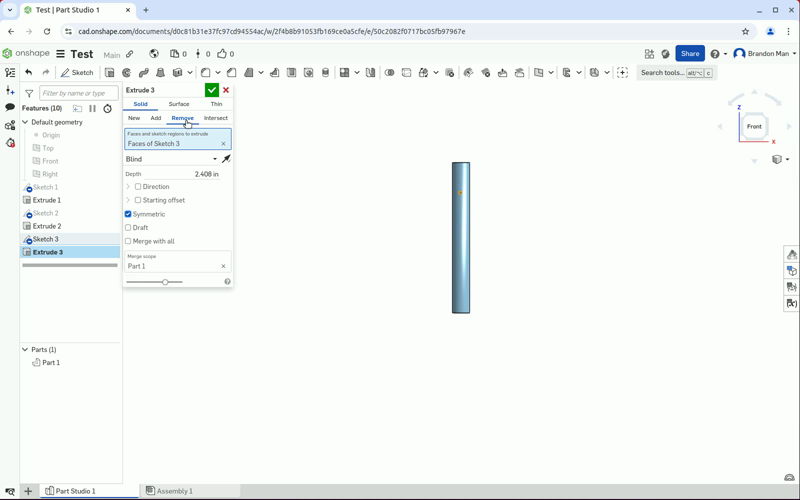
key(tab, 2)
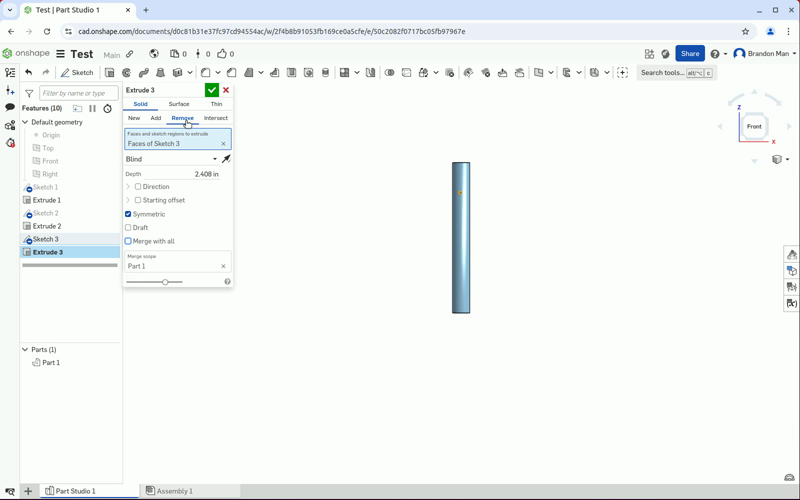
key(space)
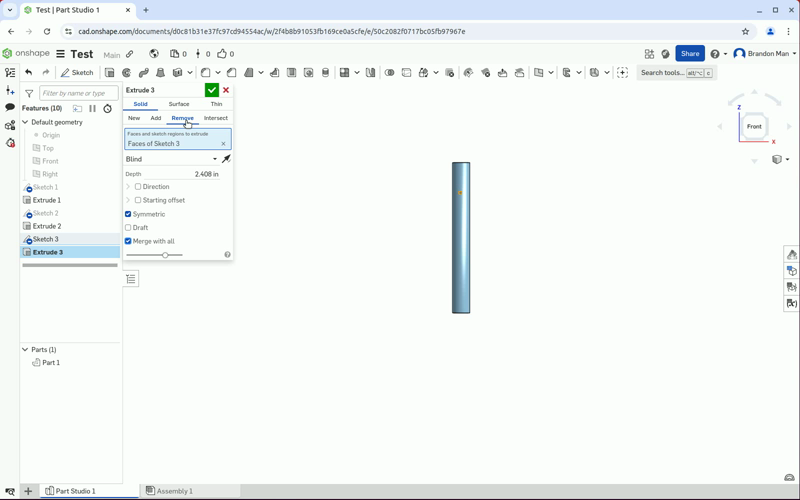
key(enter)
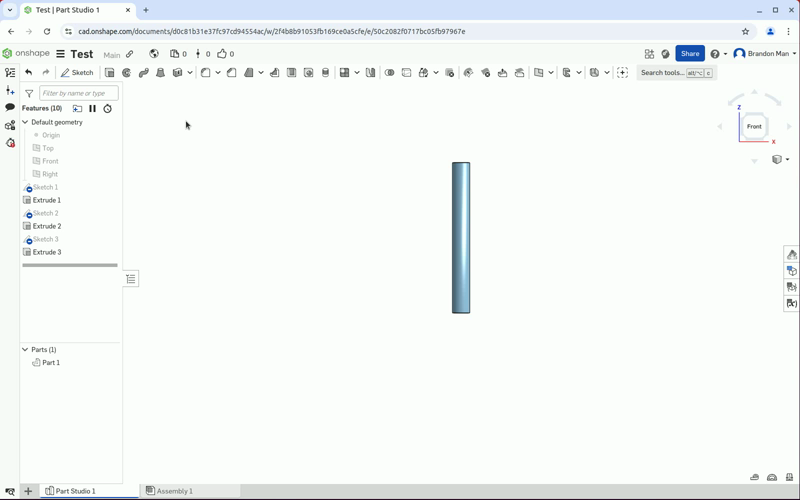
key(shift+h)
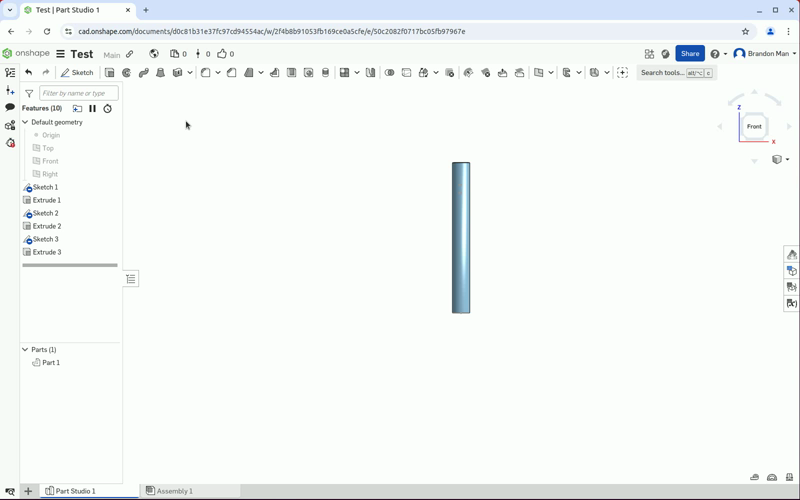
key(shift+h)
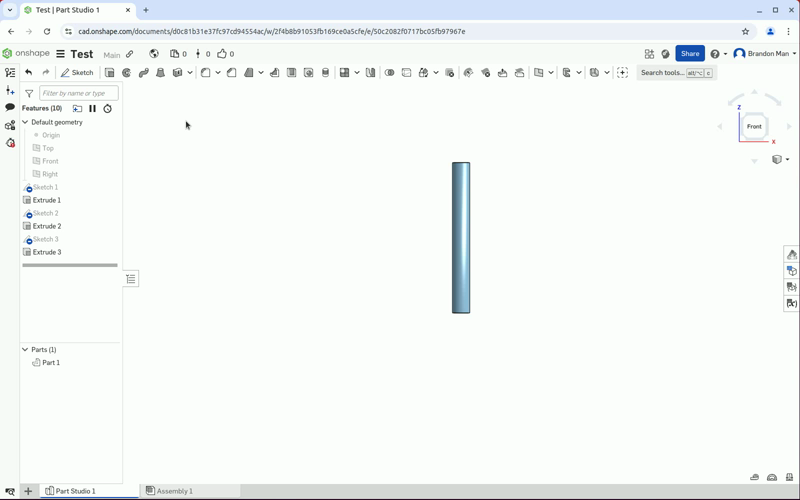
mouse_move(73, 189)
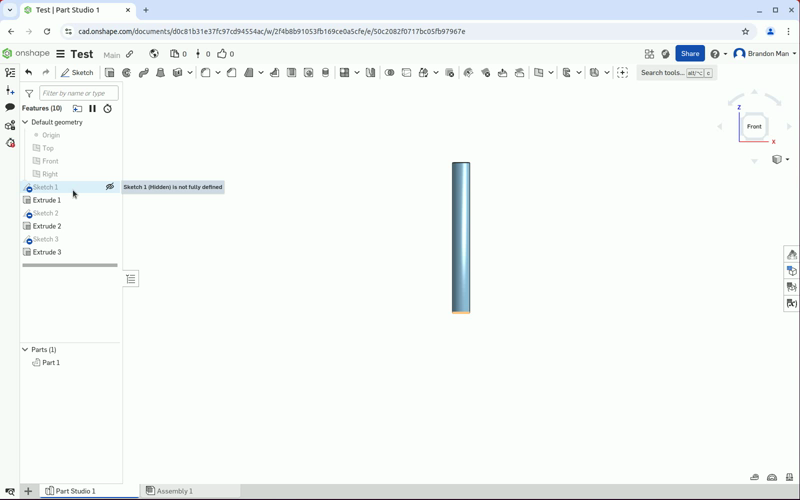
click(73, 189)
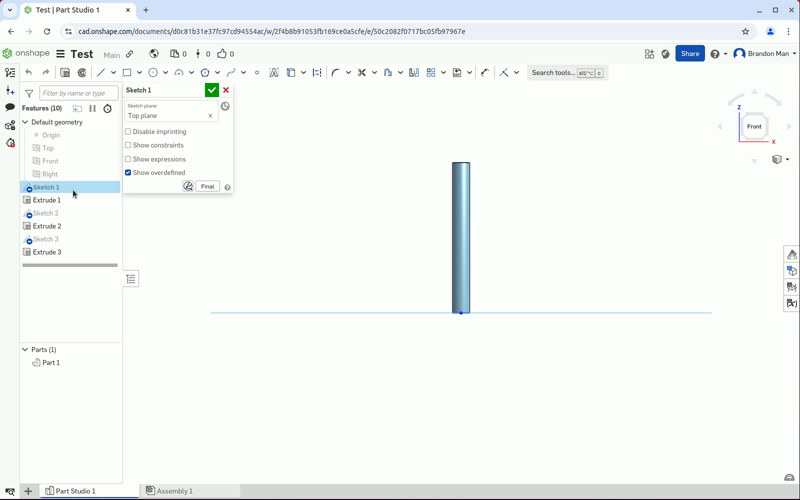
mouse_move(229, 92)
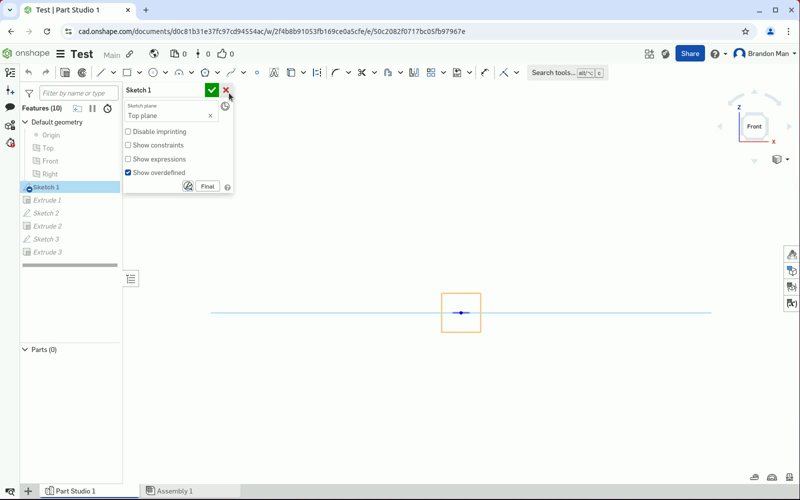
click(229, 92)
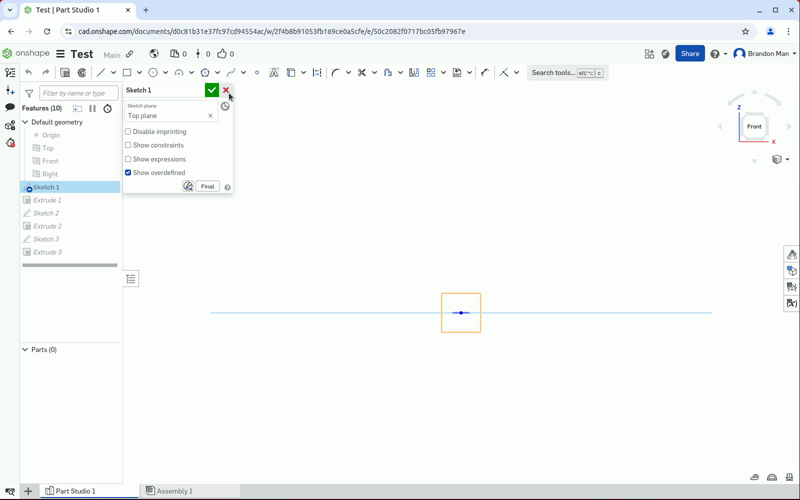
key(shift+s)
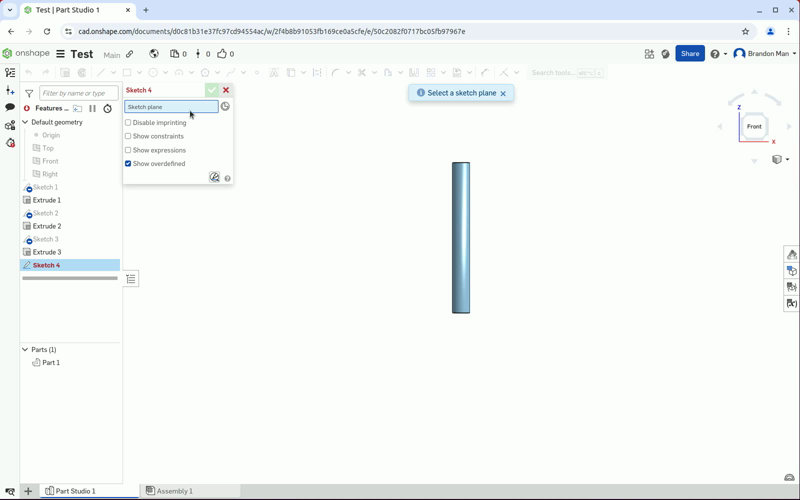
mouse_move(73, 163)
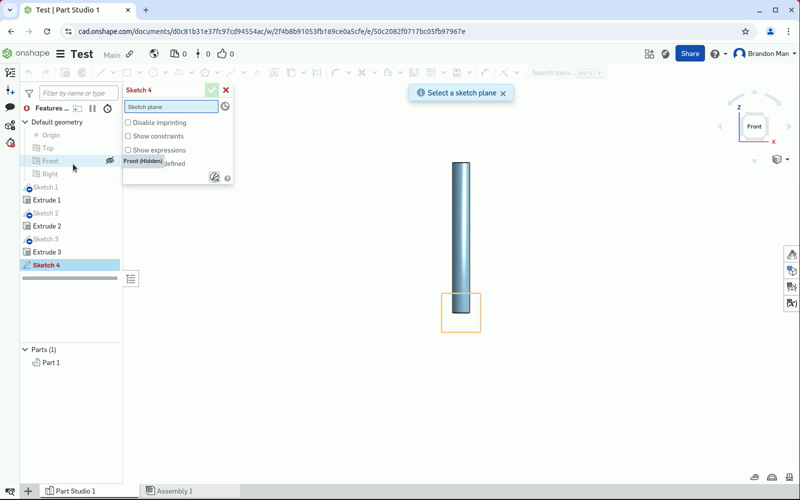
click(73, 163)
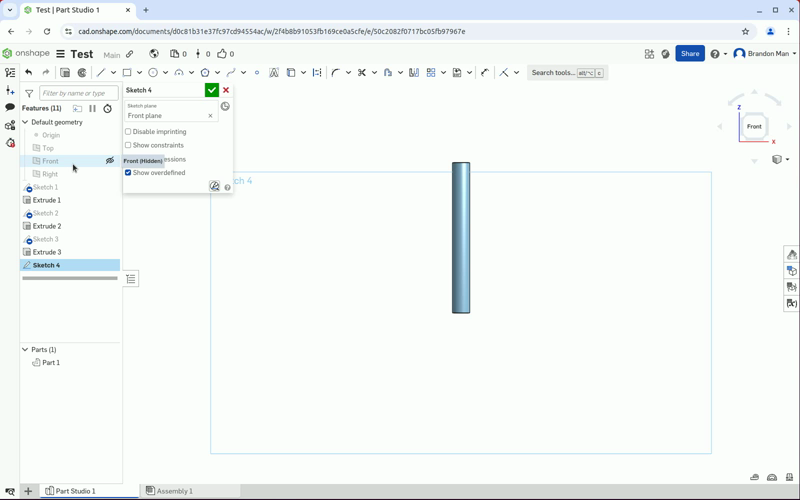
mouse_move(73, 352)
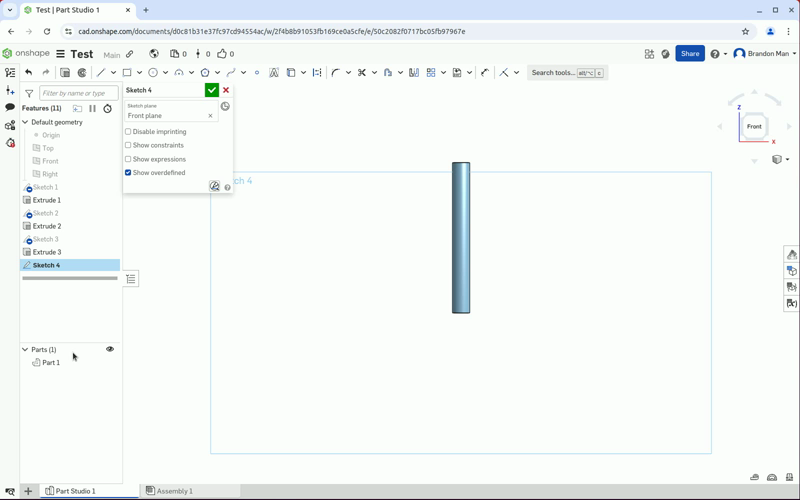
key(y)
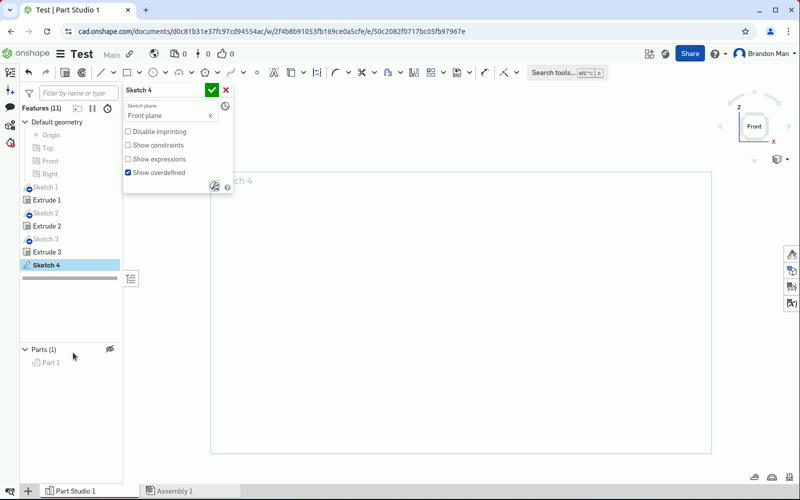
key(c)
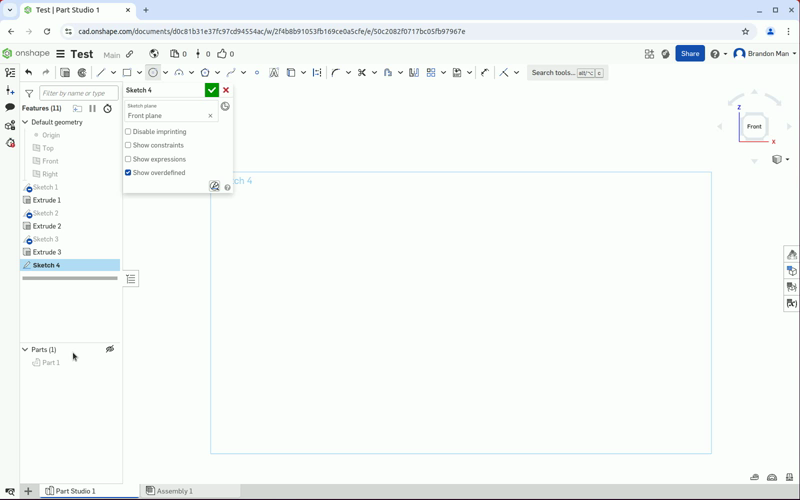
key_down(shift)
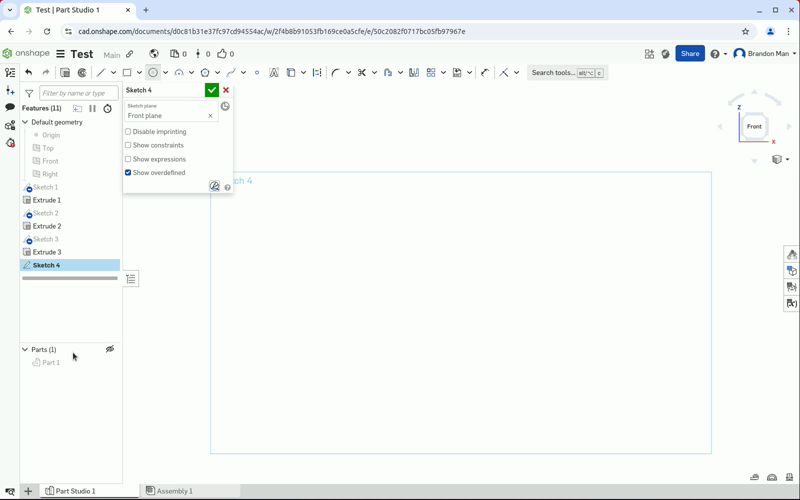
mouse_move(460, 270)
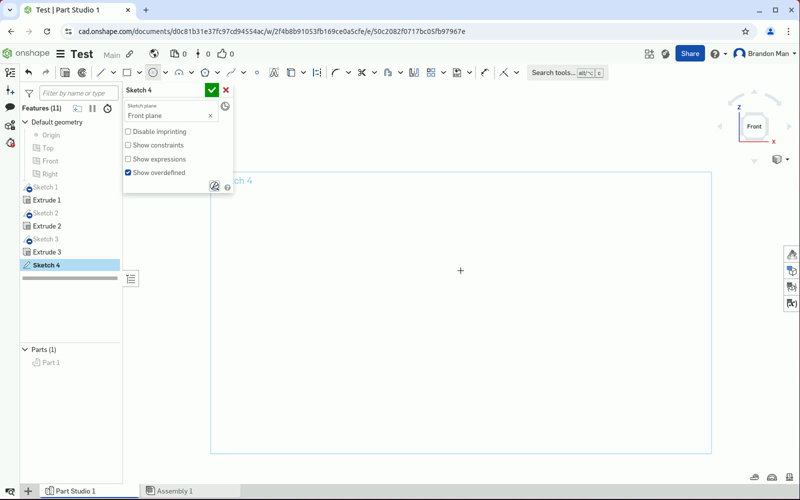
click(460, 270)
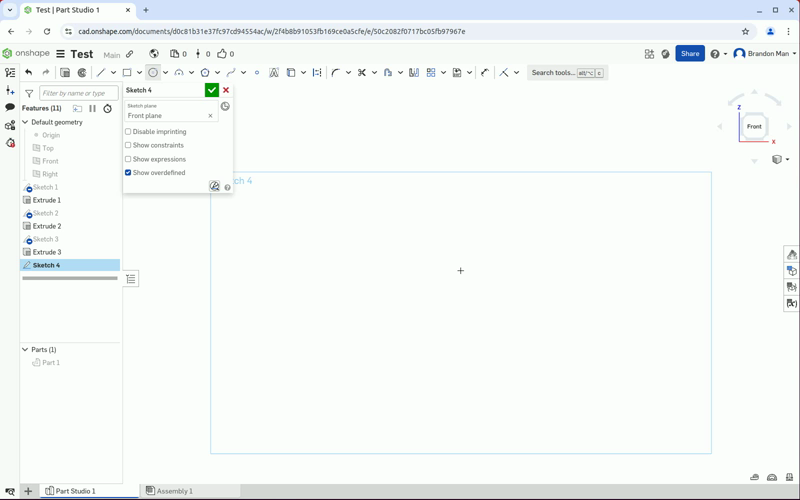
key_up(shift)
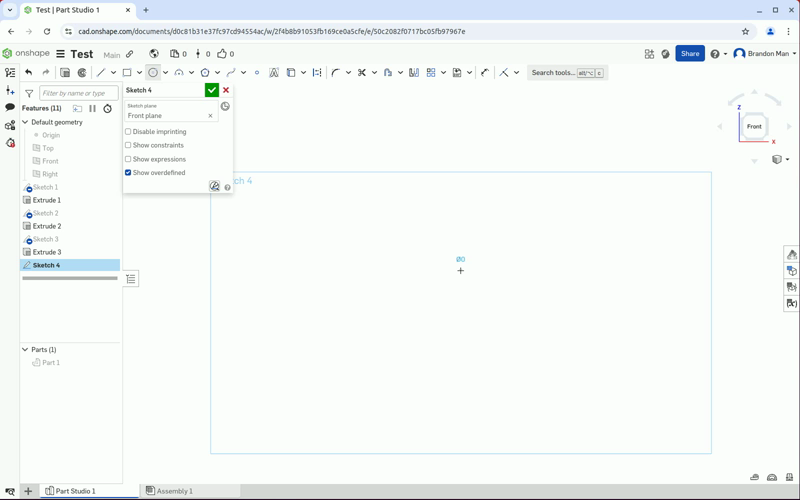
mouse_move(461, 270)
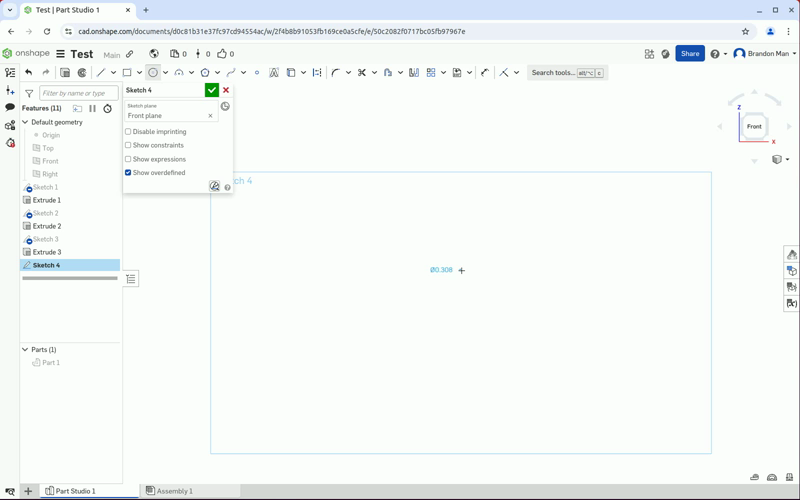
scroll(6)
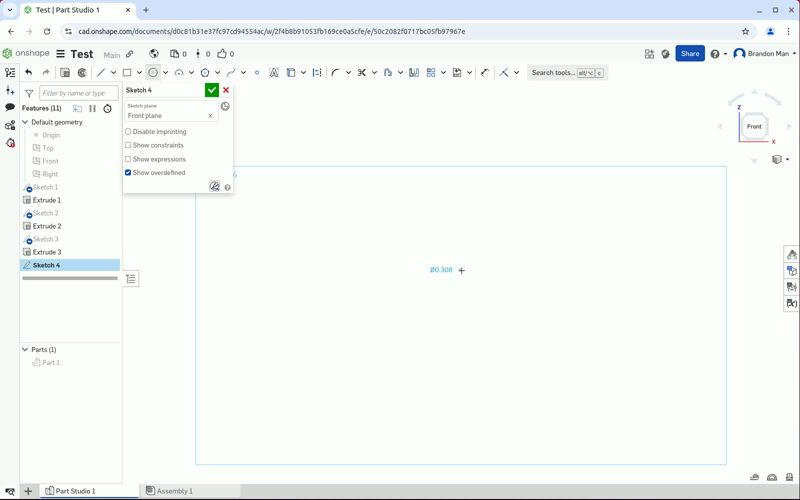
scroll(6)
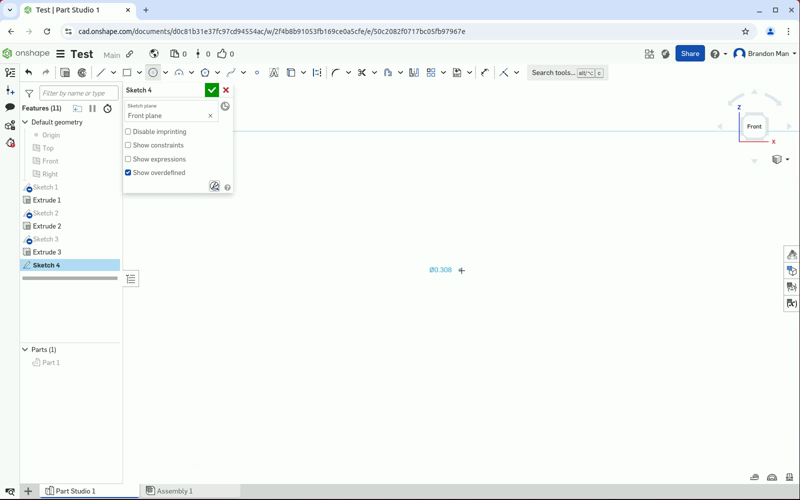
scroll(6)
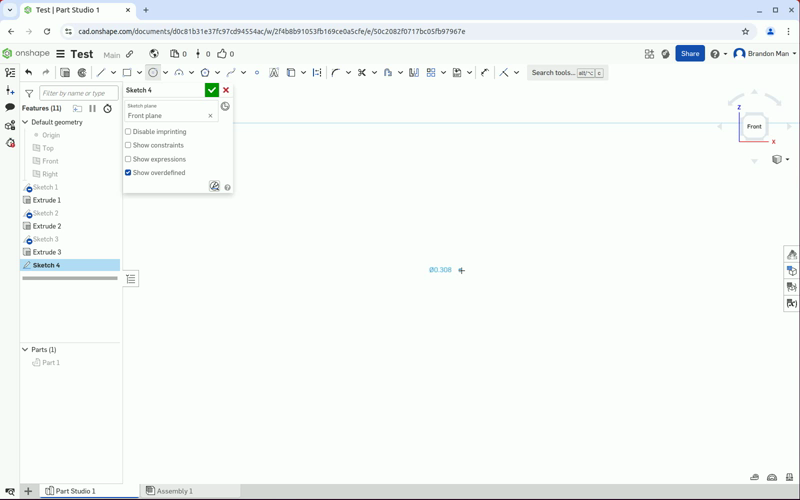
scroll(6)
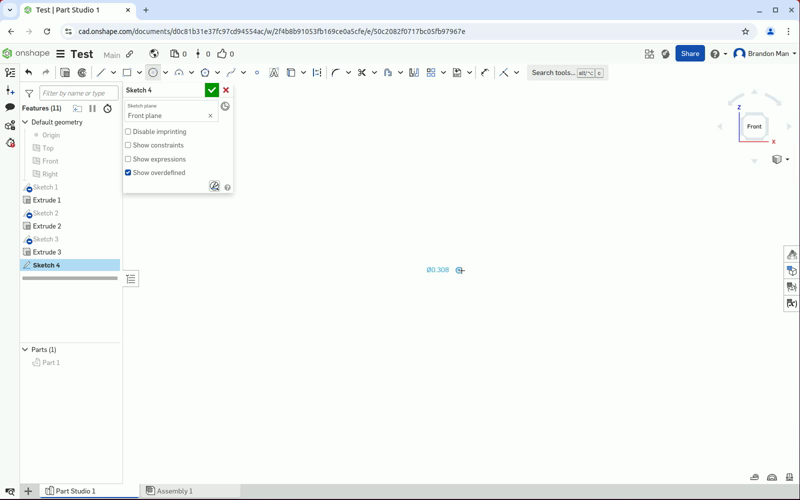
scroll(6)
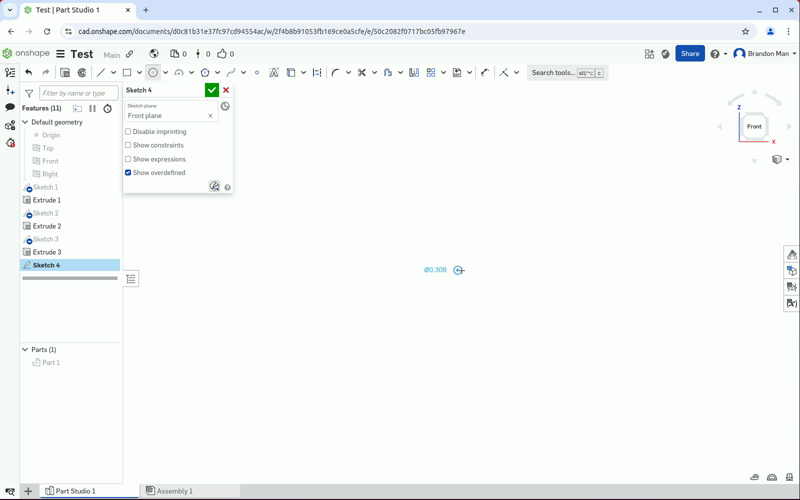
scroll(6)
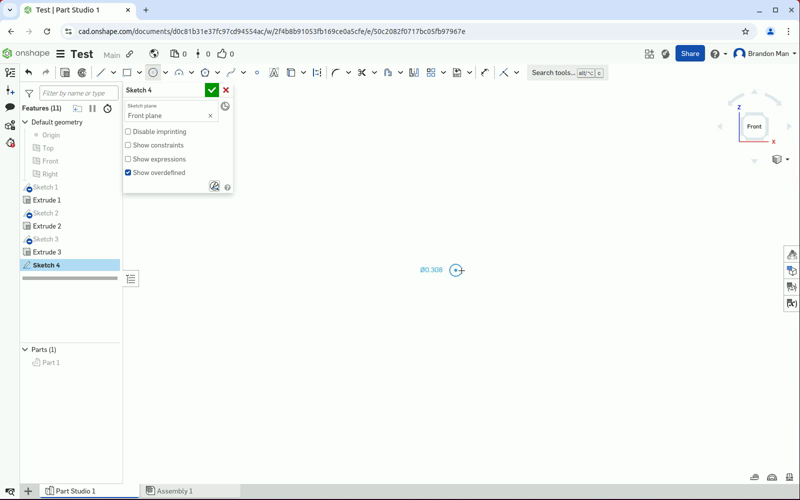
scroll(6)
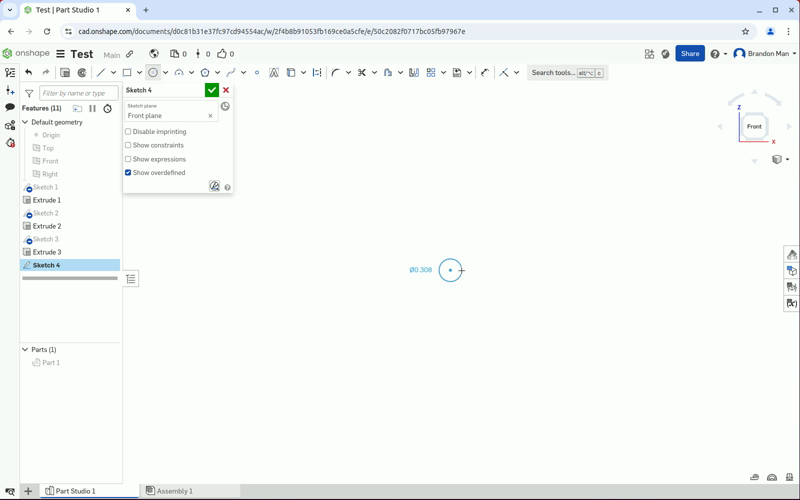
click(461, 270)
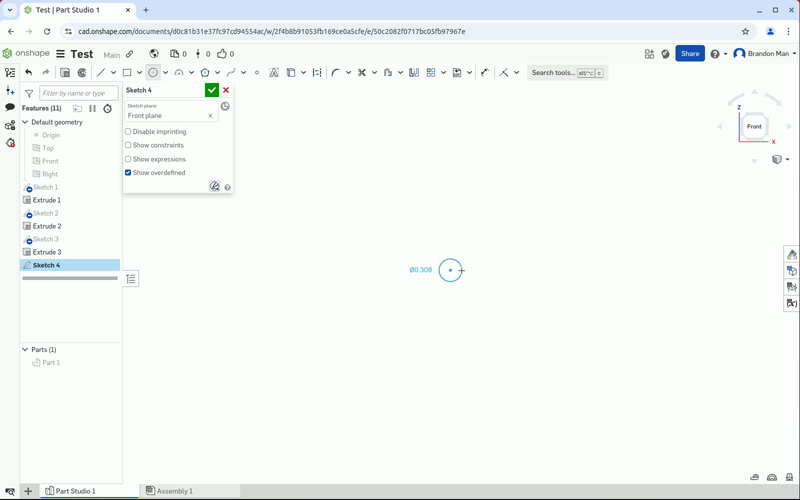
scroll(-6)
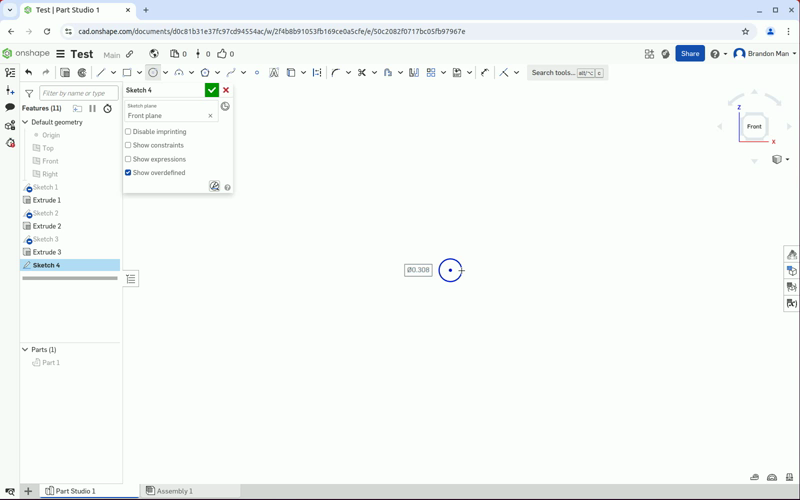
scroll(-6)
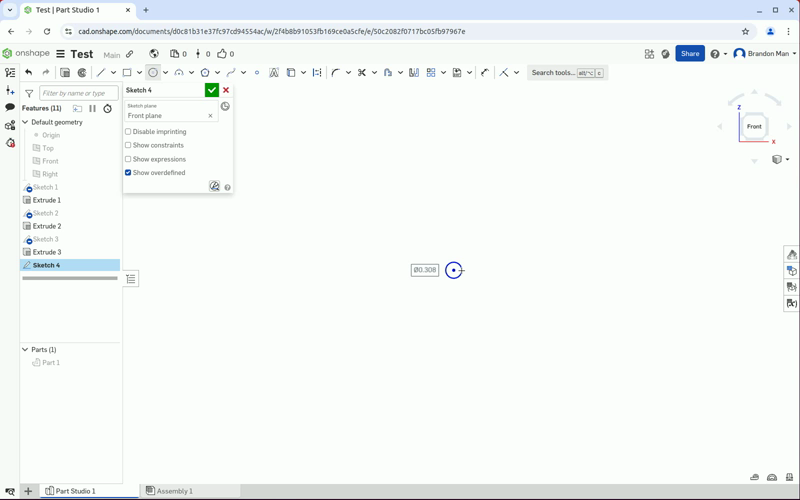
scroll(-6)
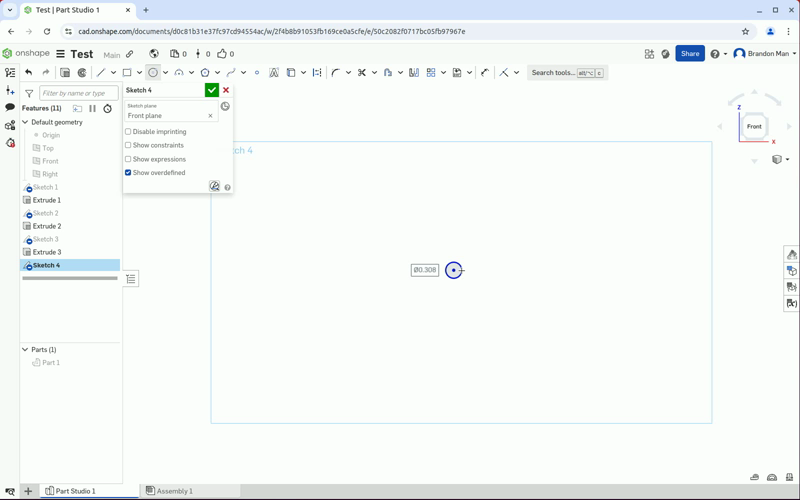
scroll(-6)
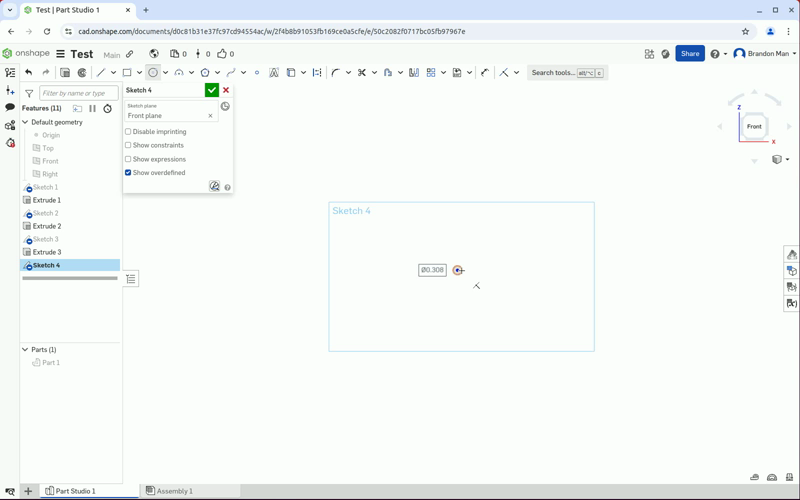
scroll(-6)
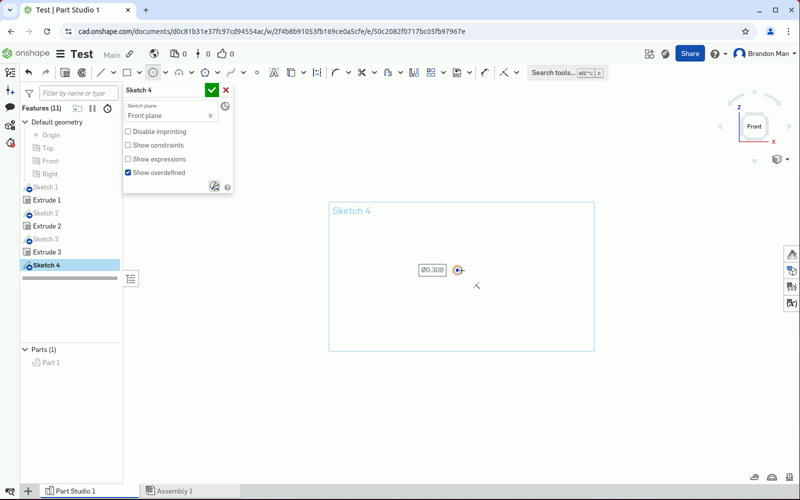
scroll(-6)
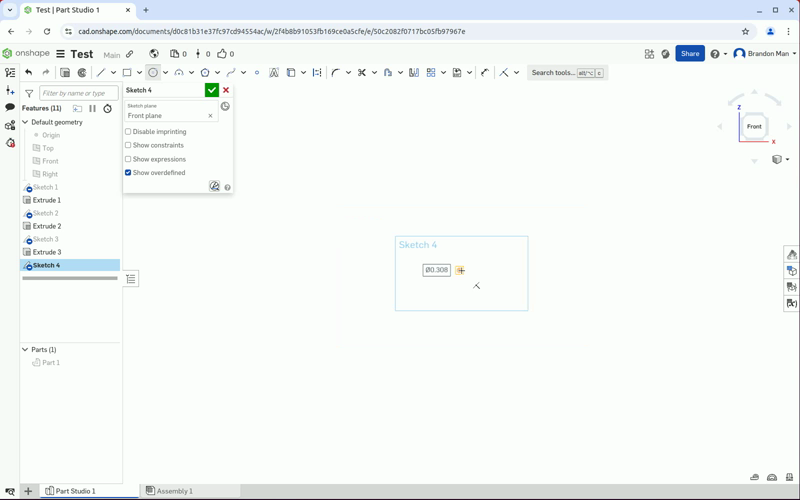
scroll(-6)
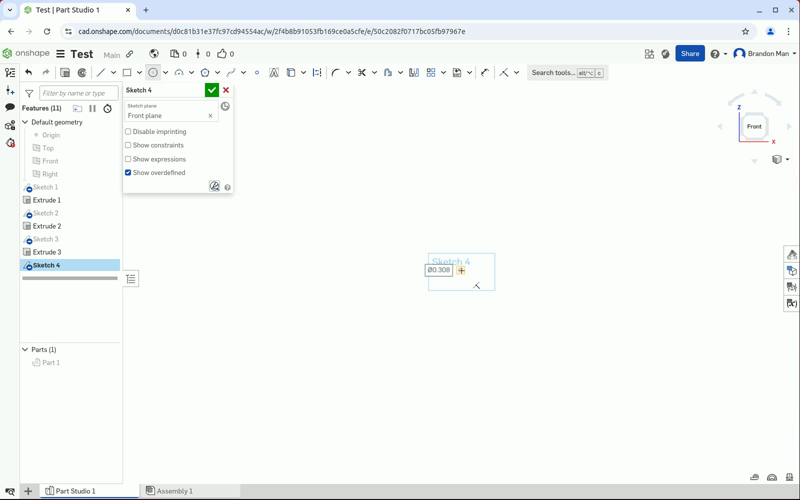
key(esc)
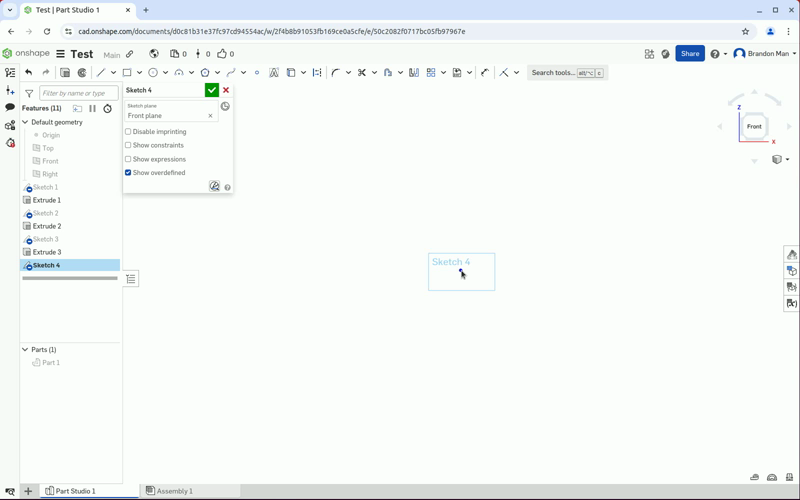
mouse_move(460, 270)
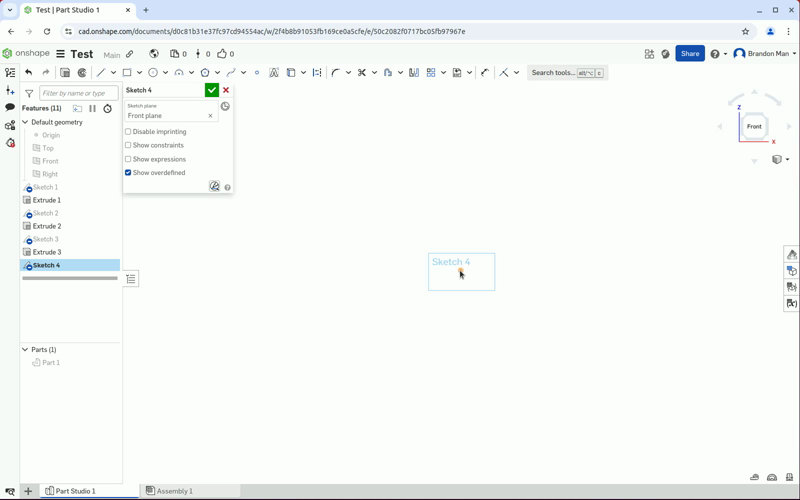
scroll(6)
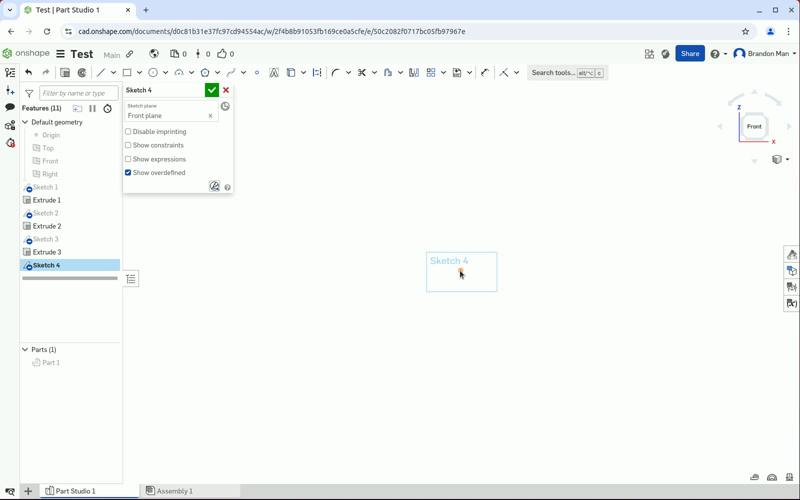
scroll(6)
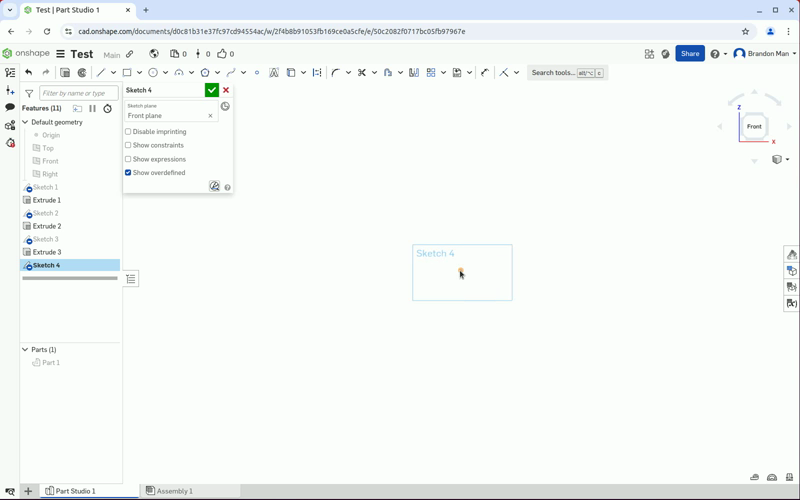
scroll(6)
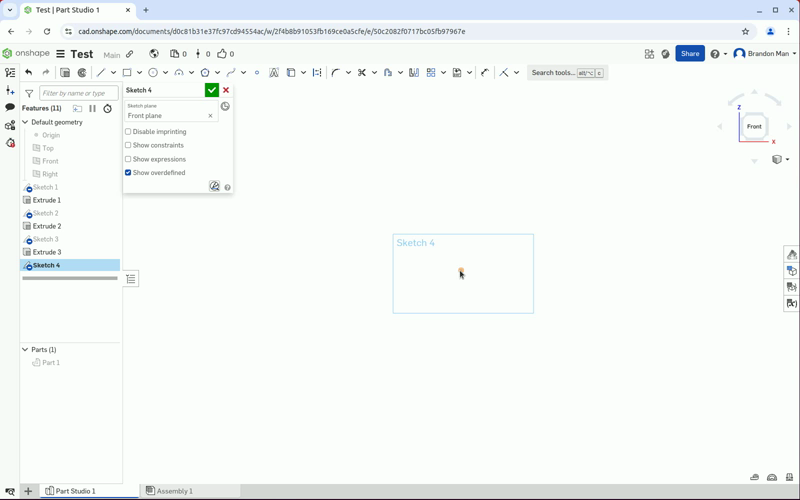
scroll(6)
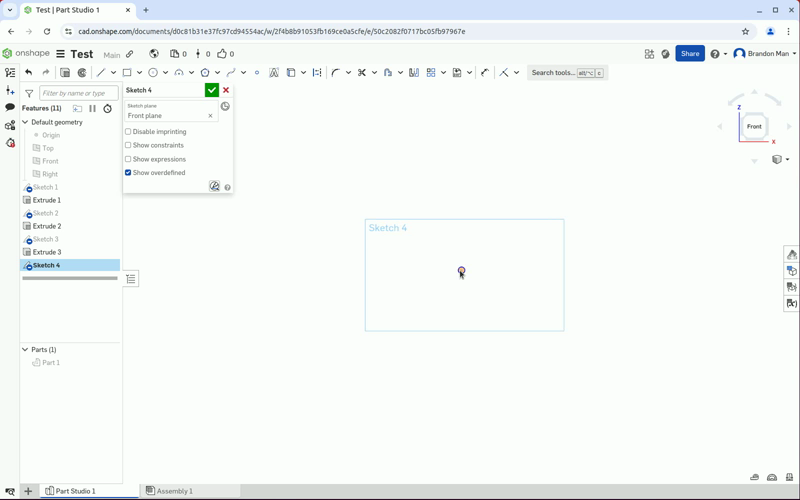
scroll(6)
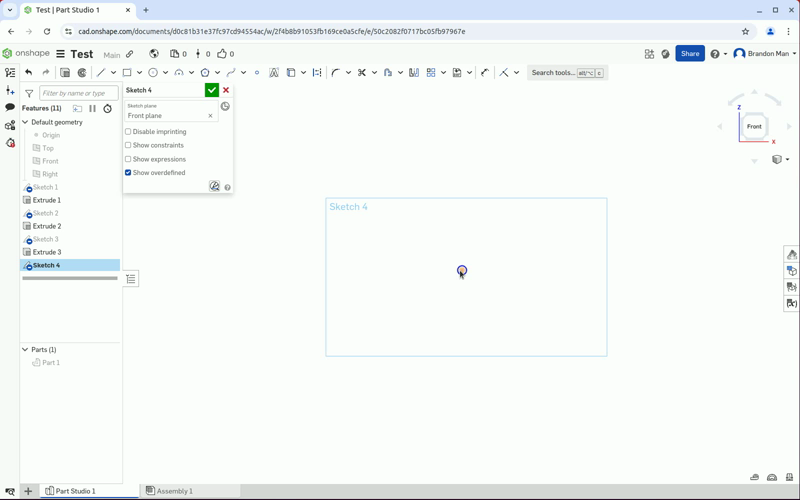
scroll(6)
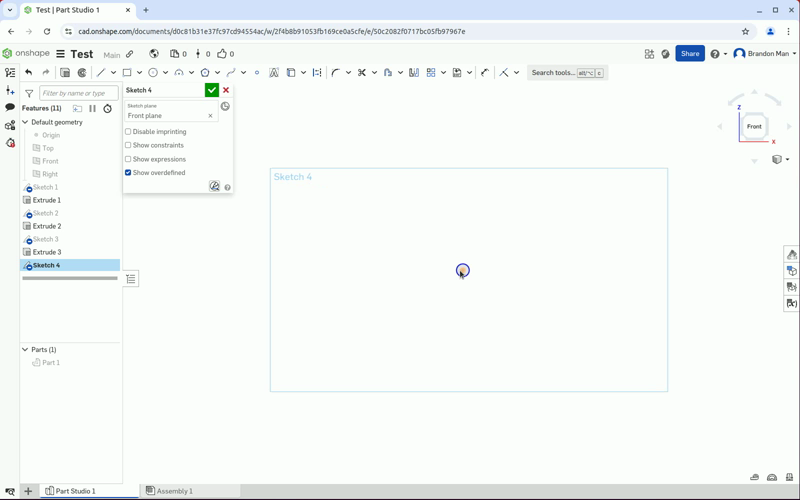
scroll(6)
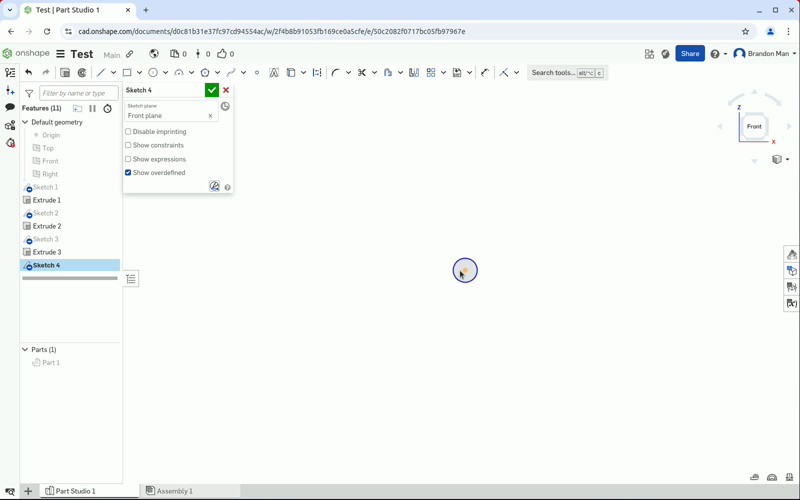
click(460, 270)
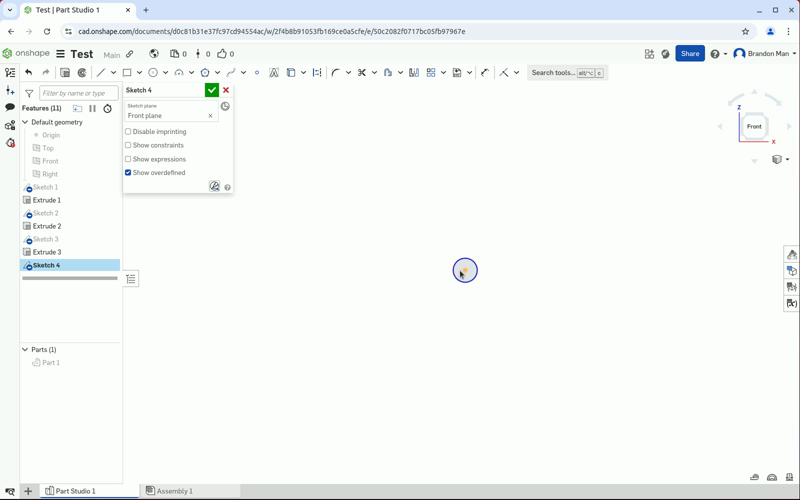
scroll(-6)
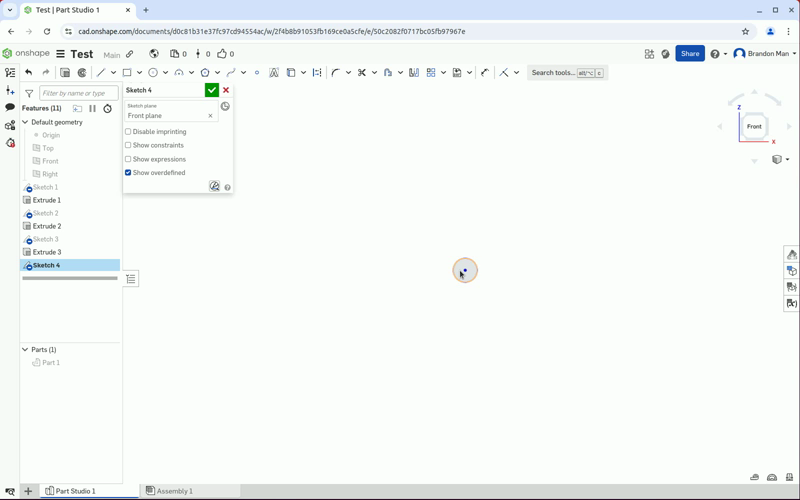
scroll(-6)
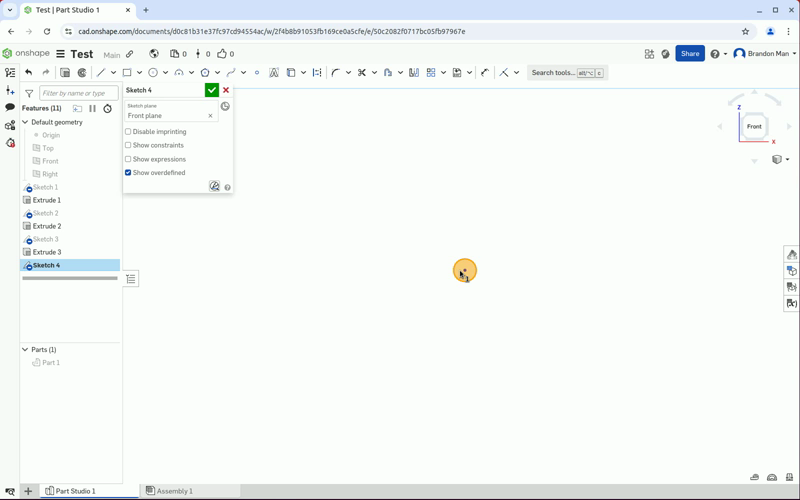
scroll(-6)
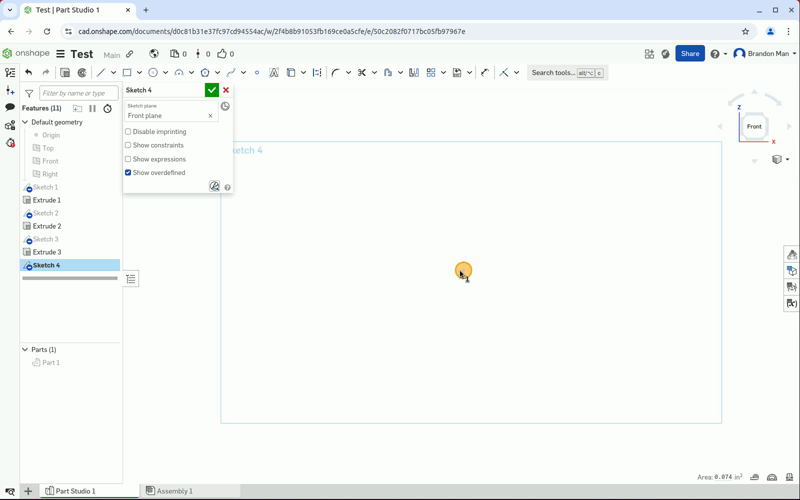
scroll(-6)
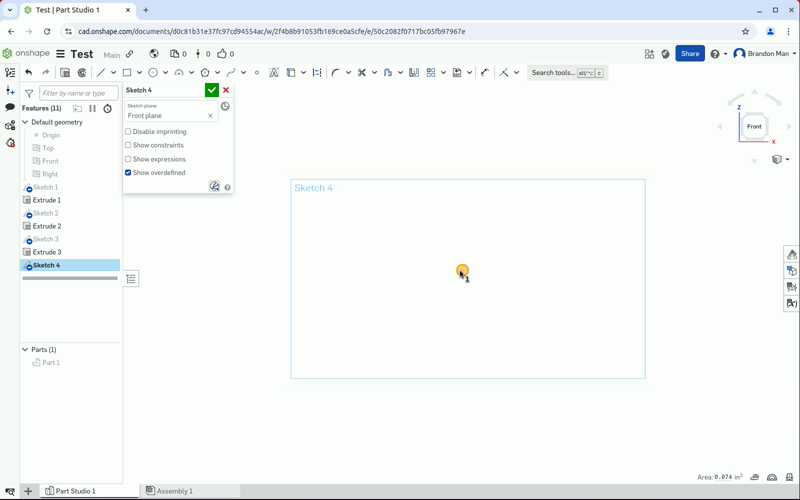
scroll(-6)
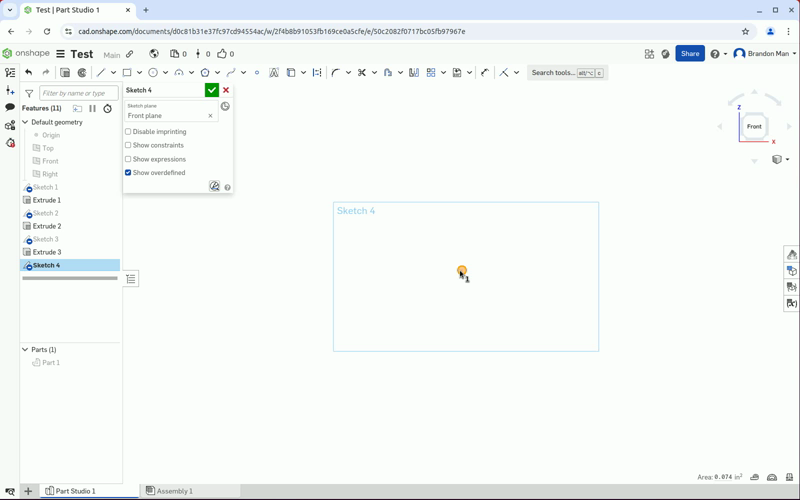
scroll(-6)
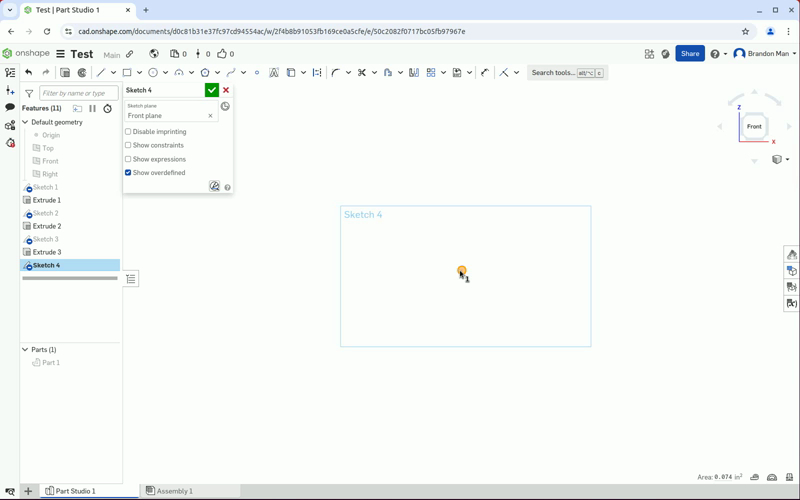
scroll(-6)
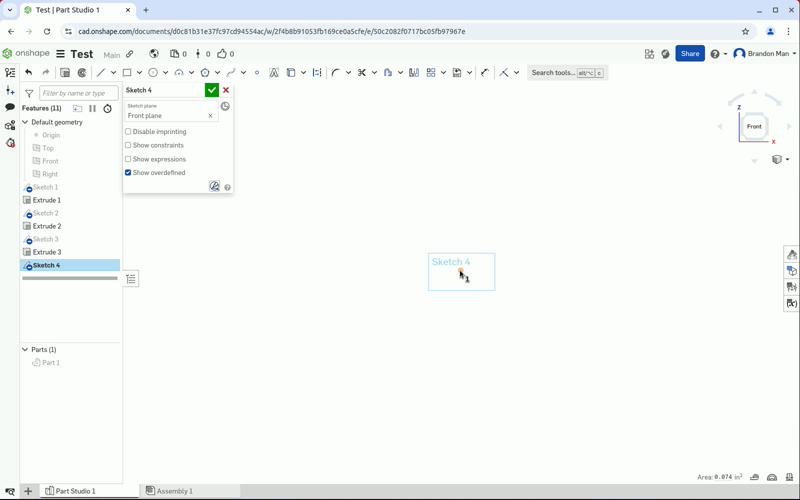
mouse_move(73, 352)
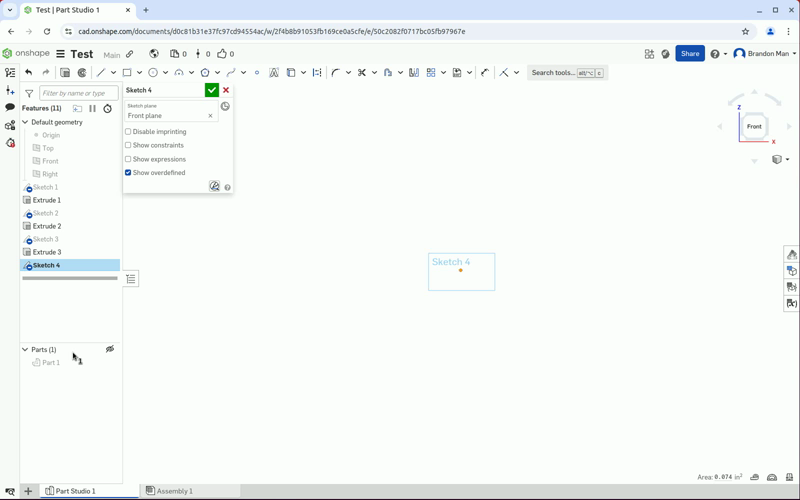
key(shift+y)
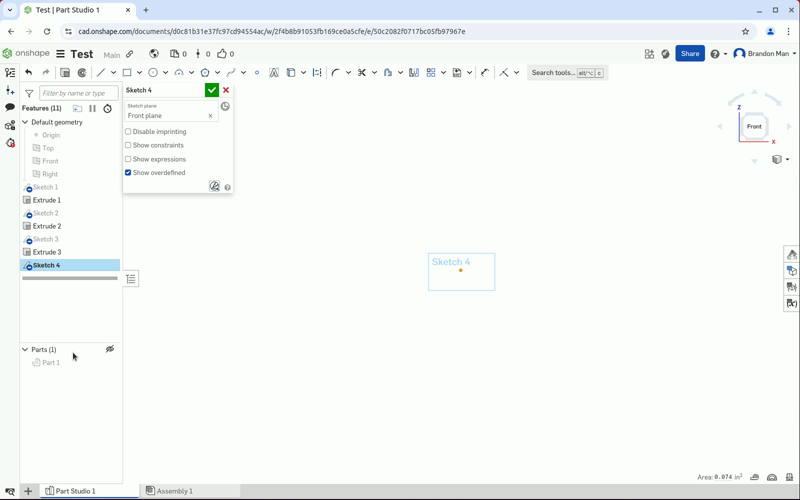
key(shift+e)
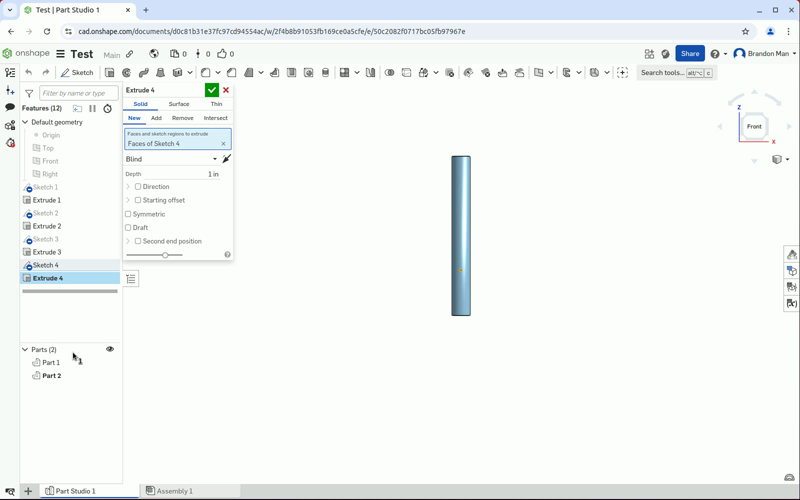
mouse_move(143, 106)
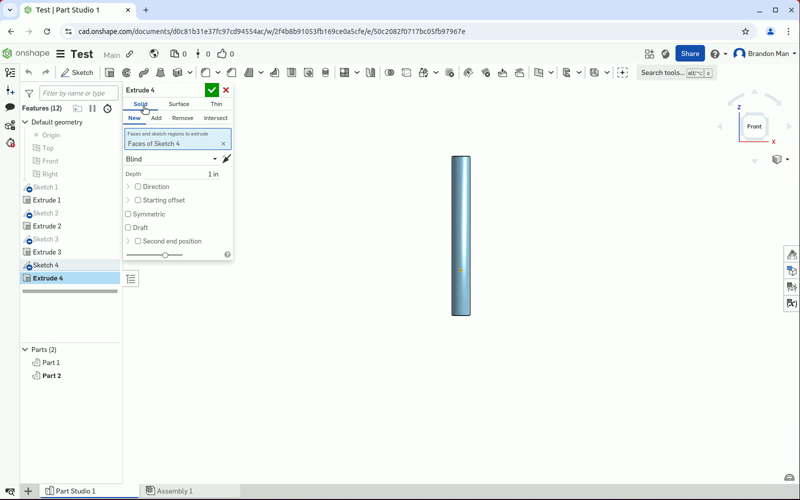
click(143, 106)
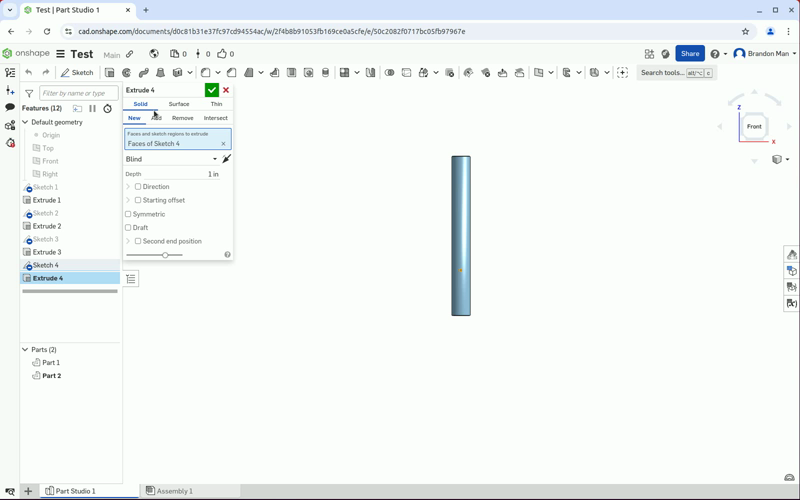
mouse_move(186, 120)
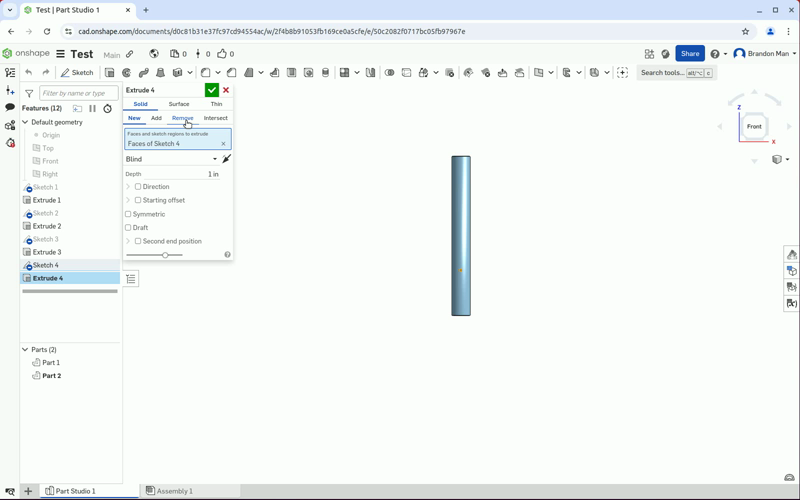
click(186, 120)
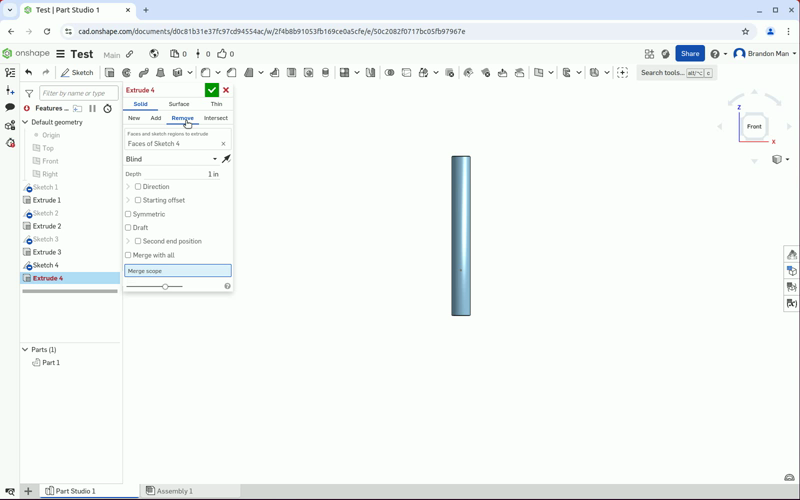
key(tab, 4)
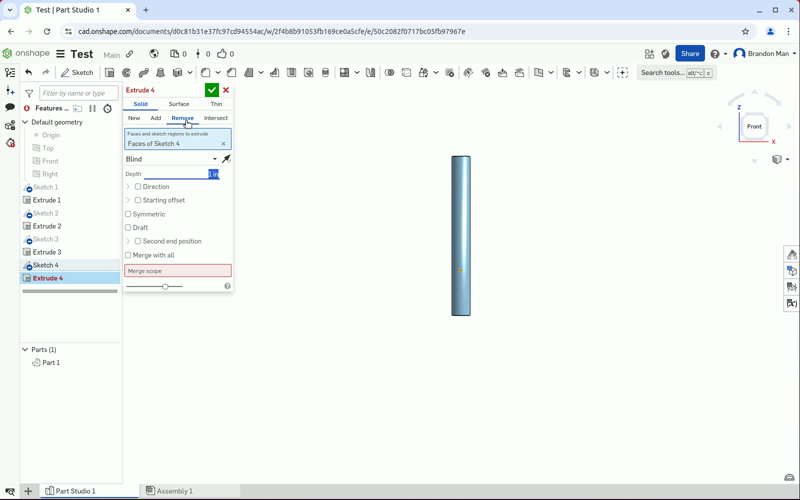
text(2.408)
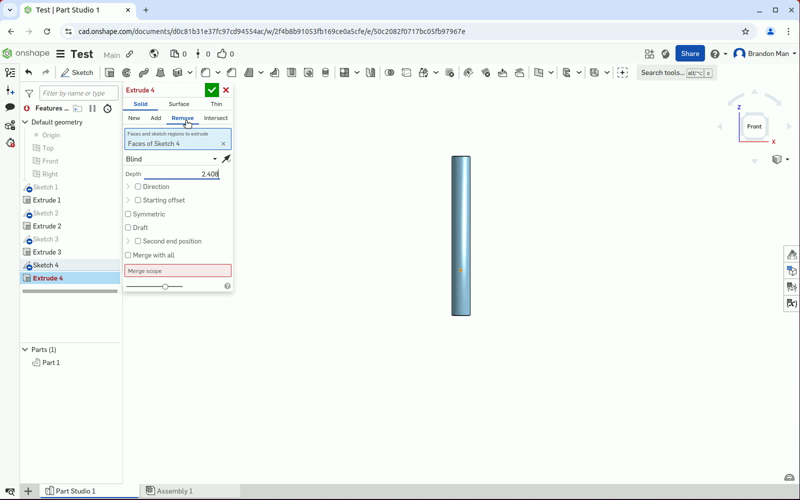
key(tab, 3)
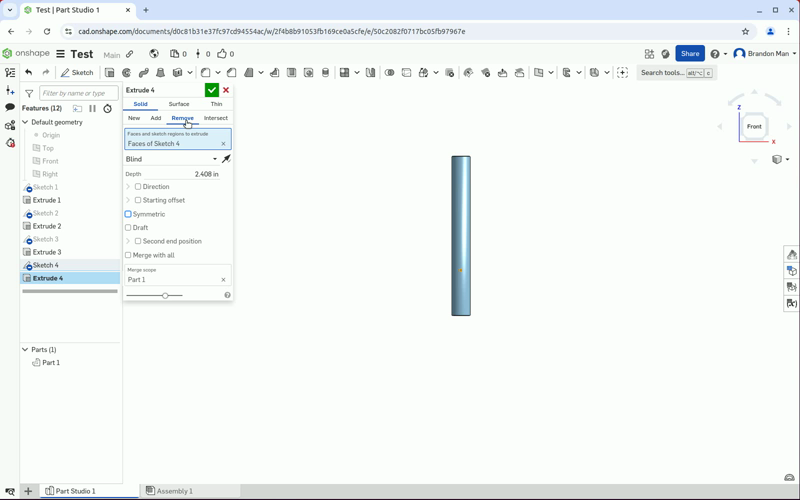
key(space)
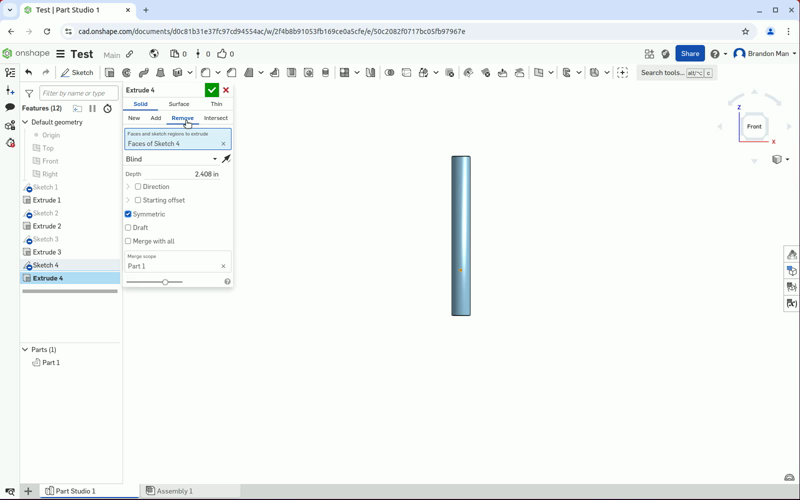
key(tab, 2)
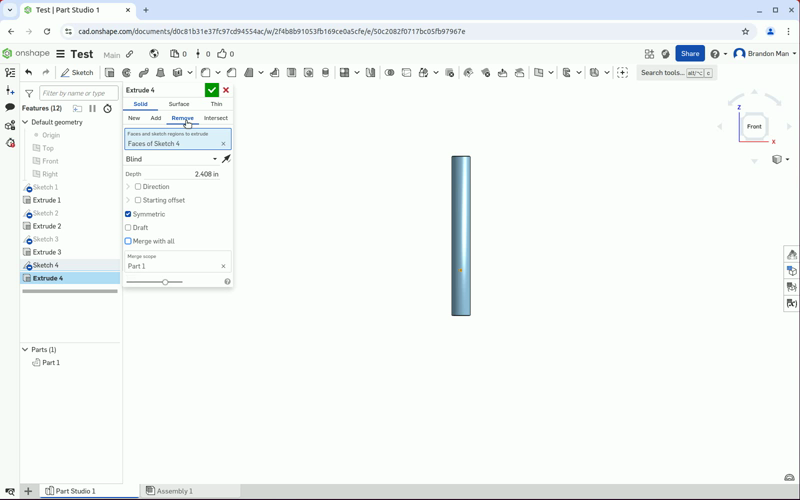
key(space)
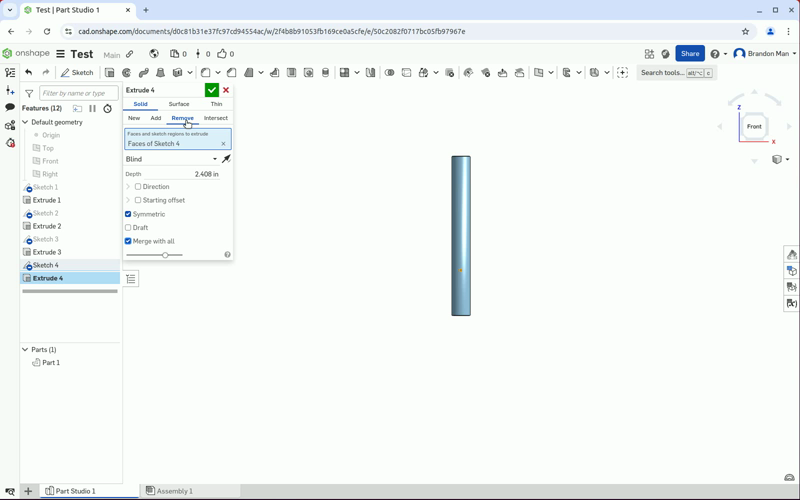
key(enter)
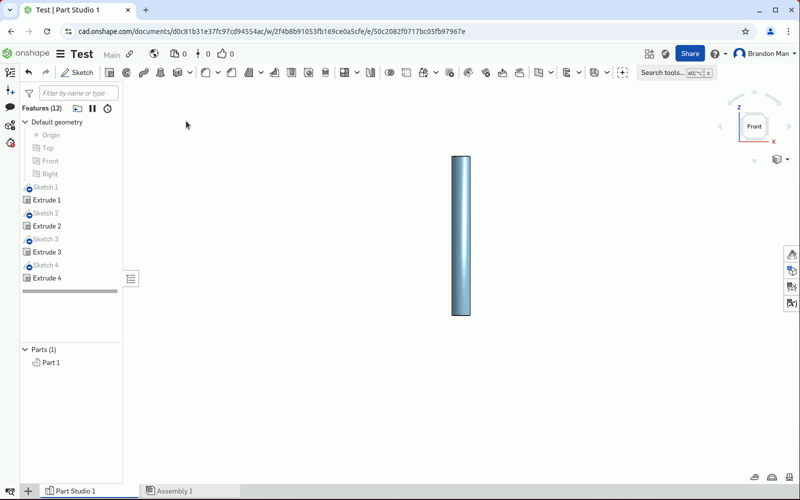
key(shift+h)
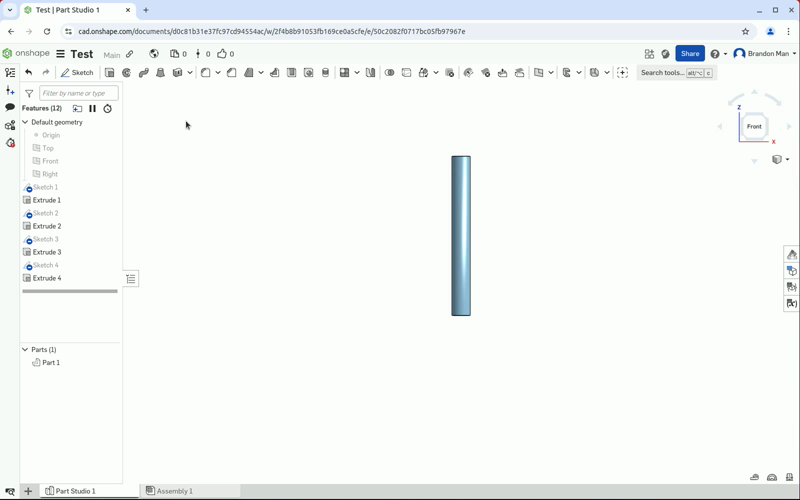
key(shift+h)
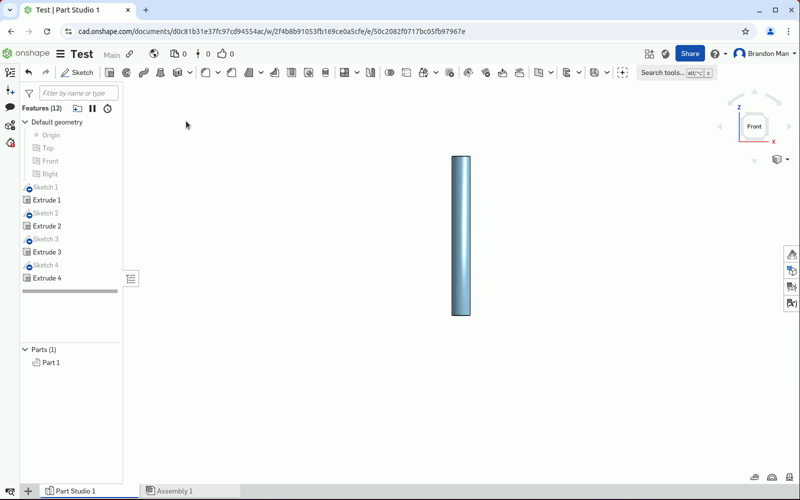
mouse_move(73, 189)
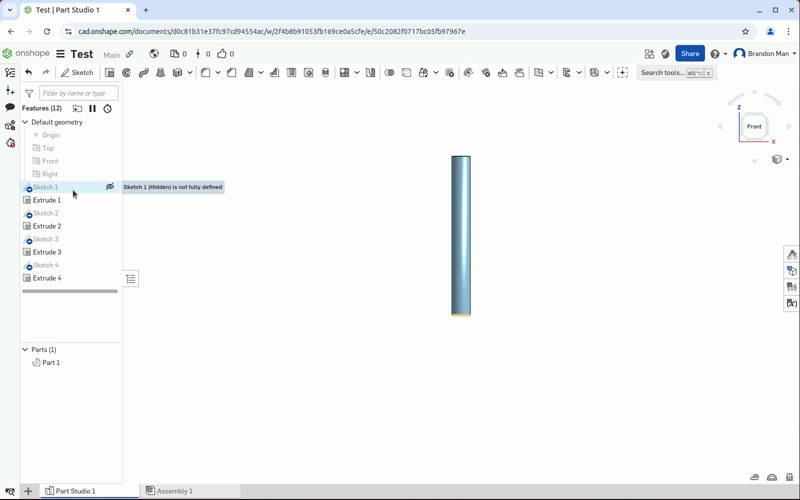
click(73, 189)
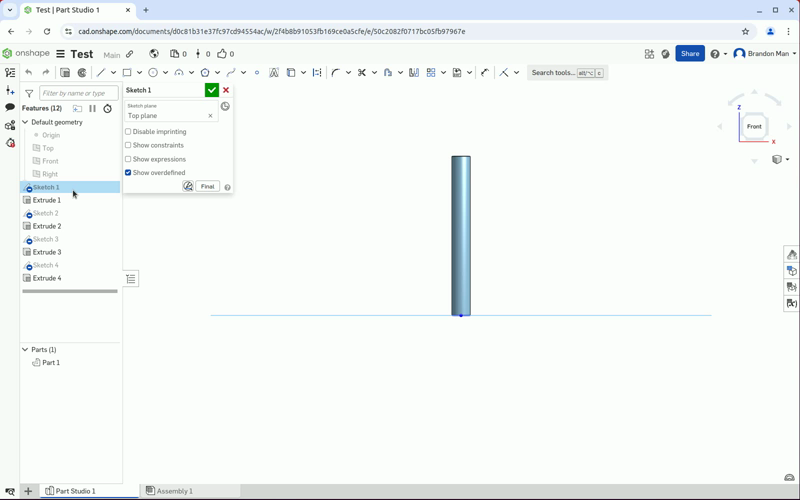
mouse_move(229, 92)
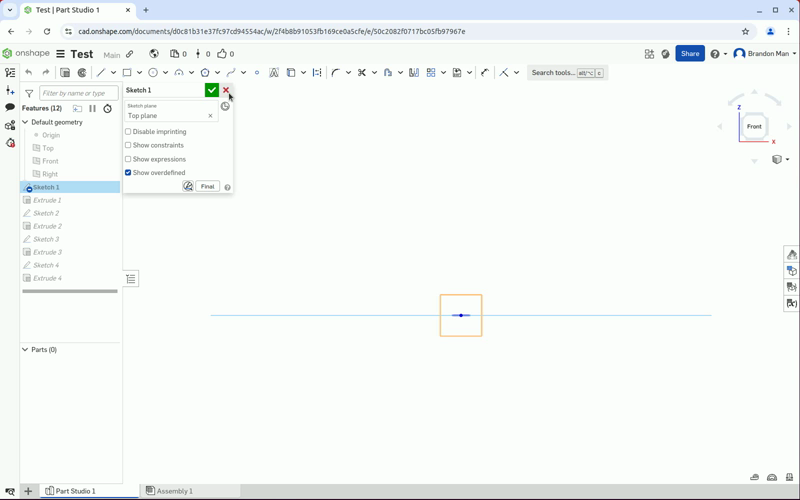
click(229, 92)
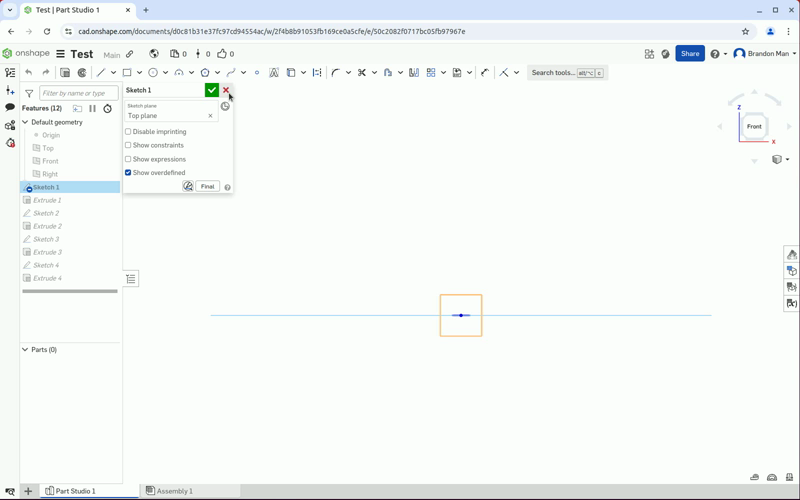
key(shift+s)
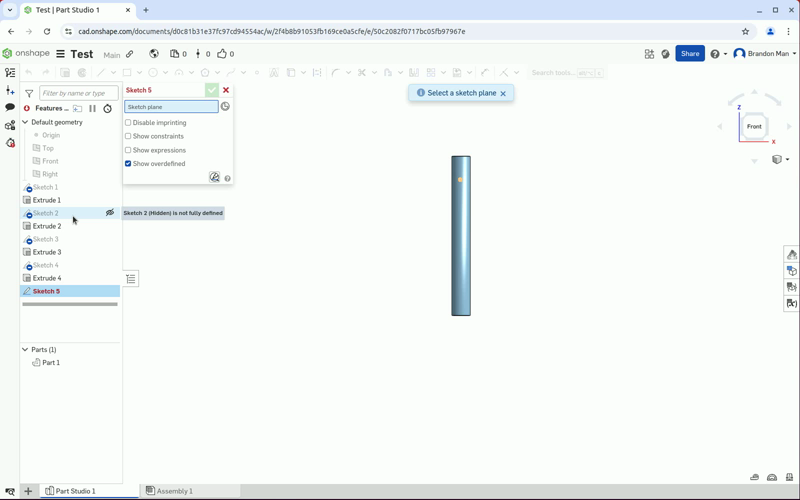
scroll(3)
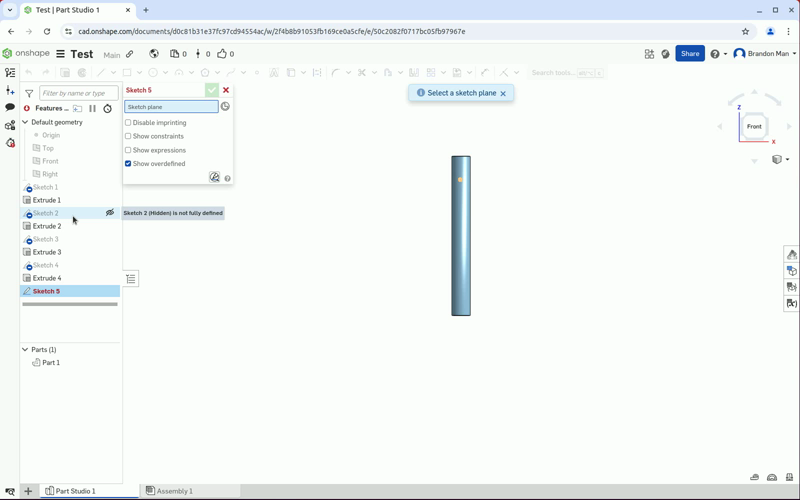
mouse_move(73, 163)
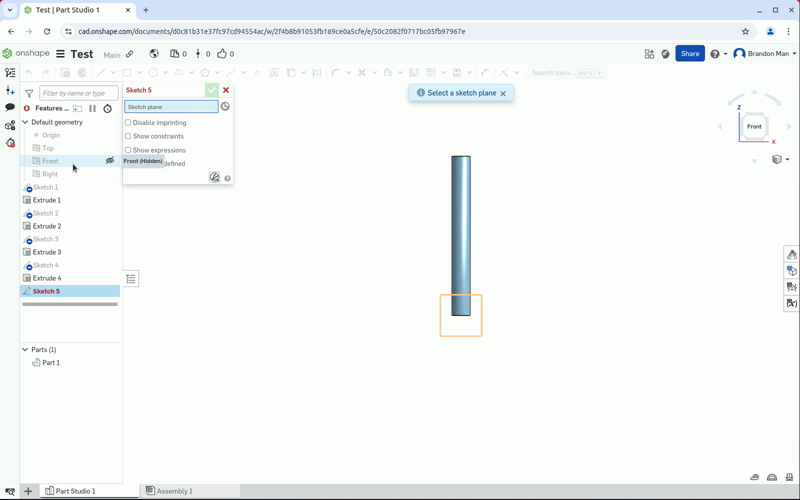
click(73, 163)
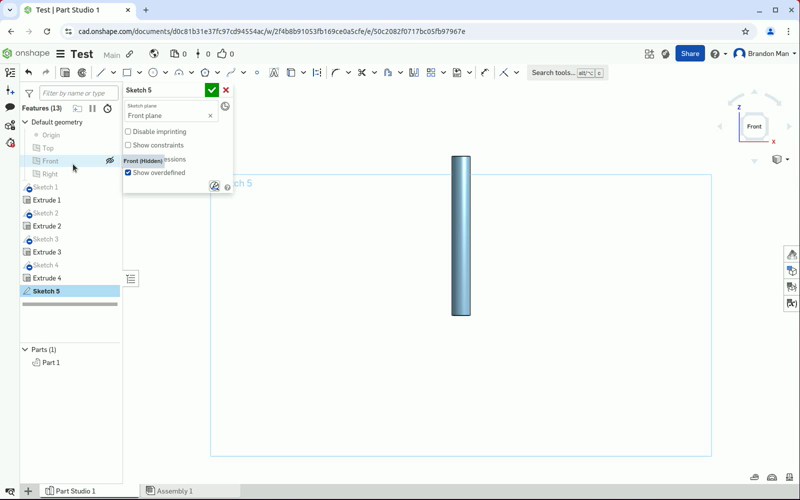
mouse_move(73, 352)
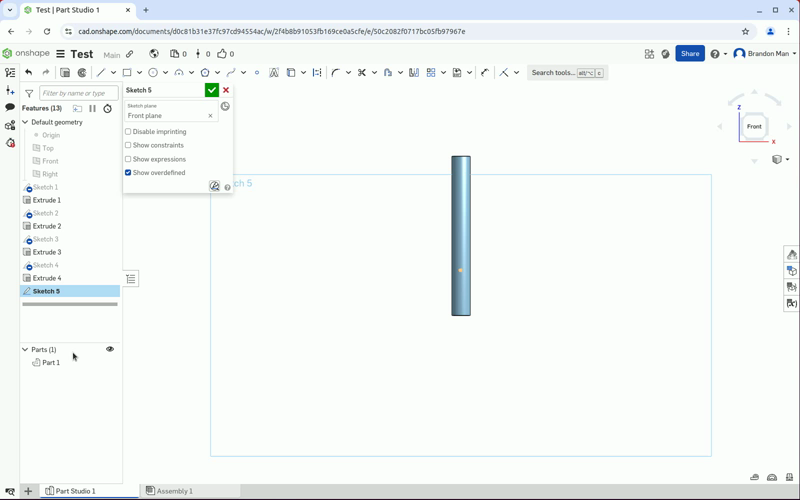
key(y)
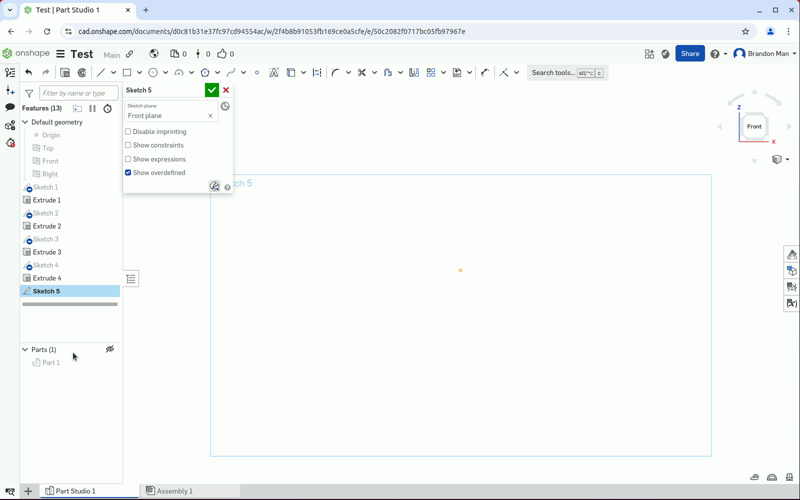
key(c)
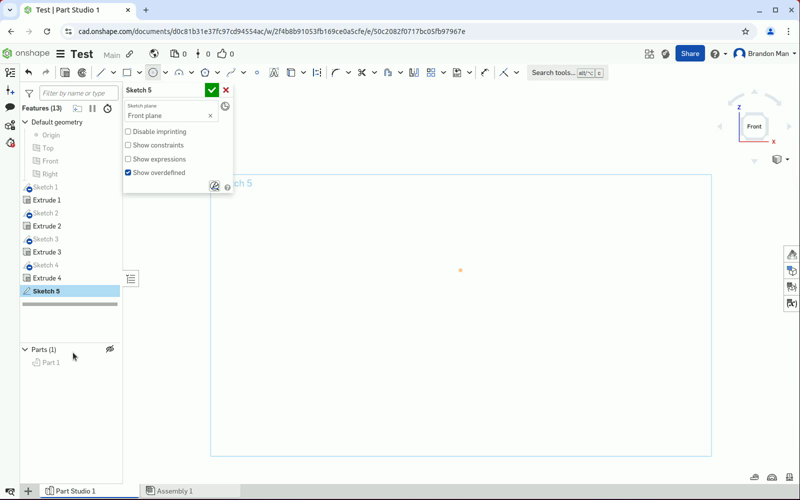
key_down(shift)
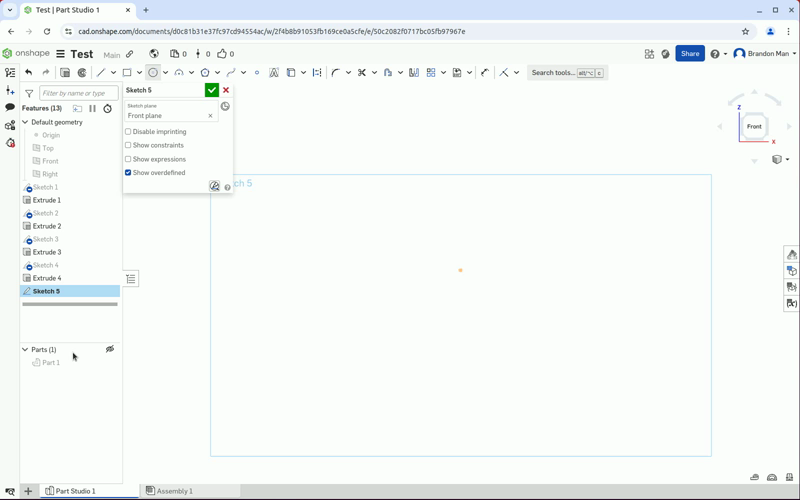
mouse_move(460, 279)
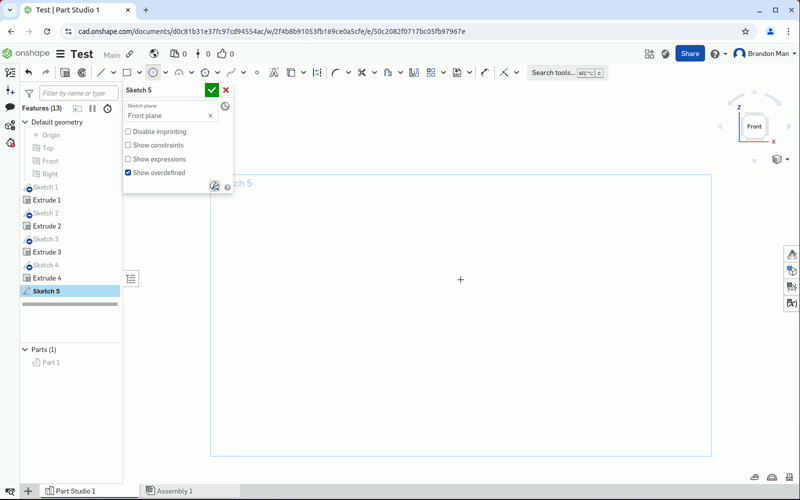
click(460, 279)
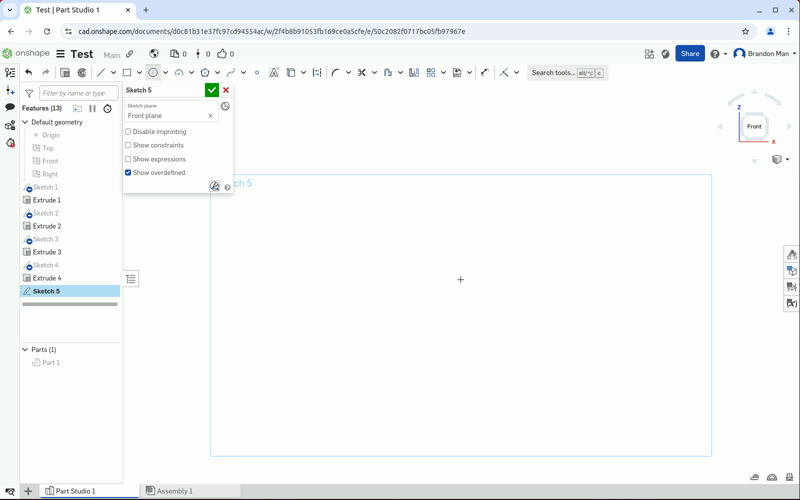
key_up(shift)
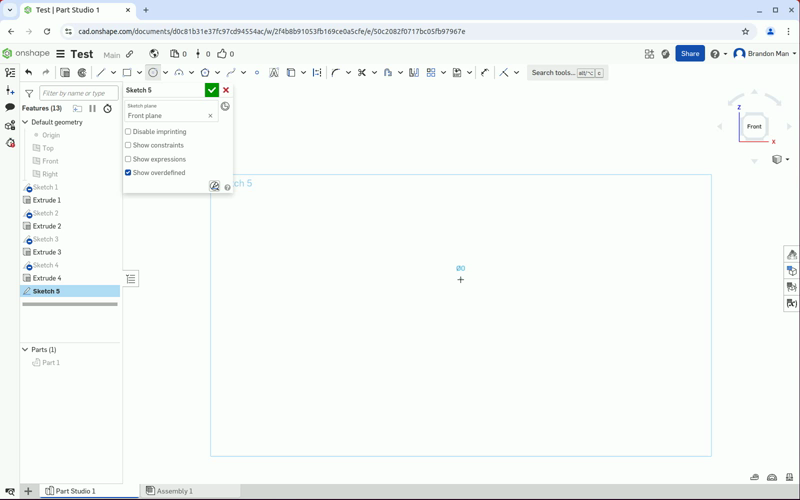
mouse_move(461, 279)
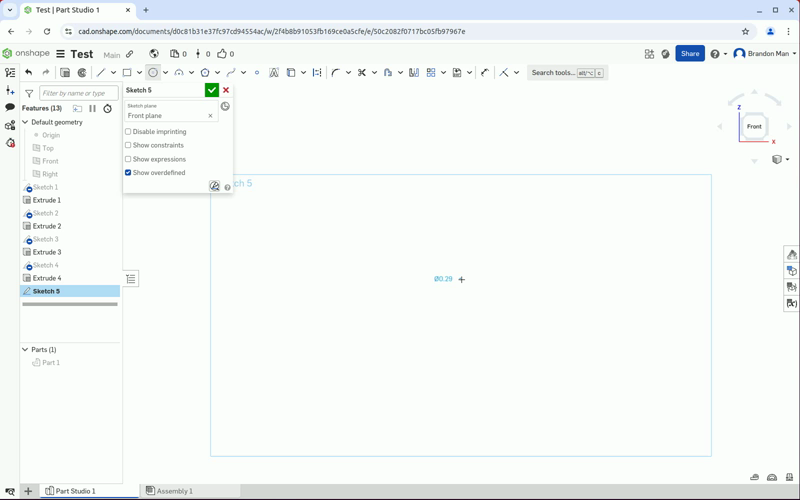
scroll(6)
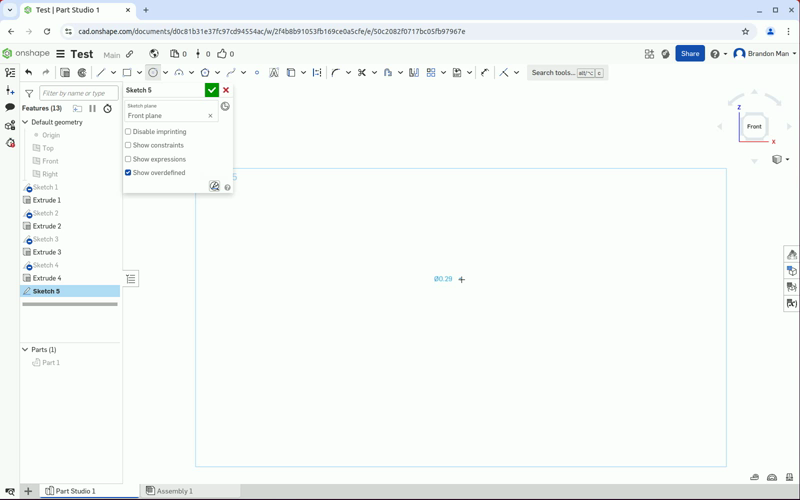
scroll(6)
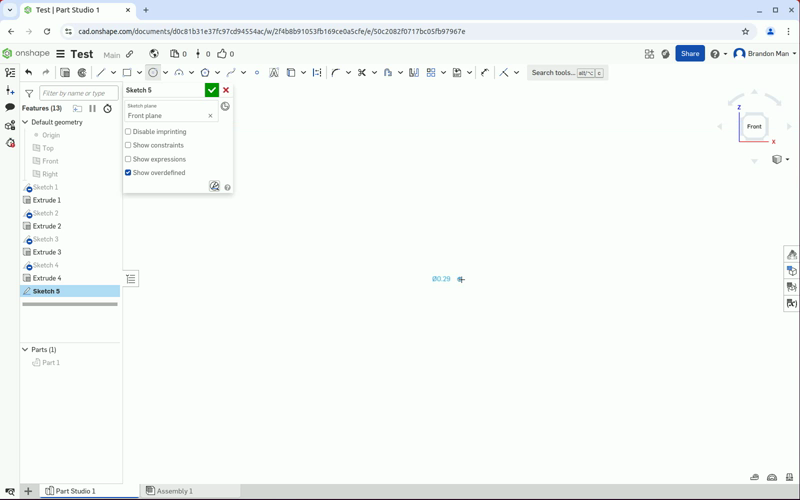
scroll(6)
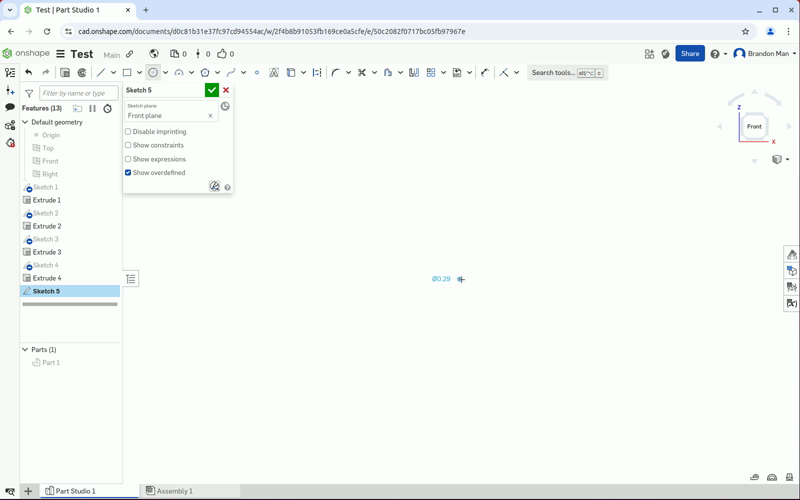
scroll(6)
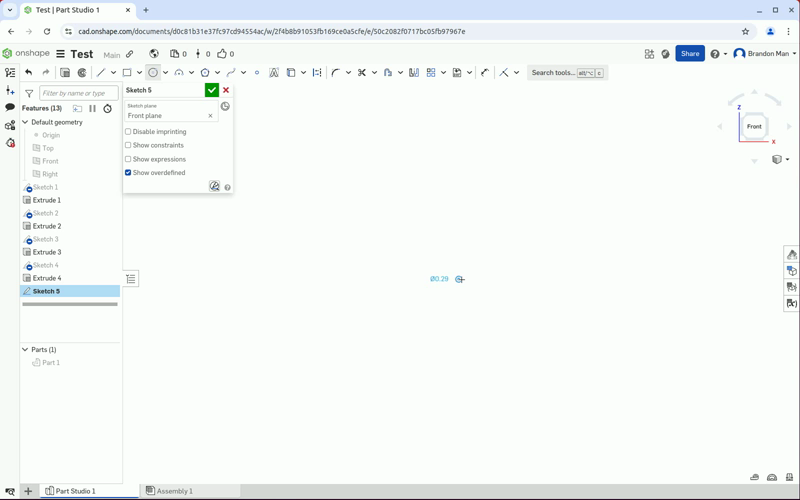
scroll(6)
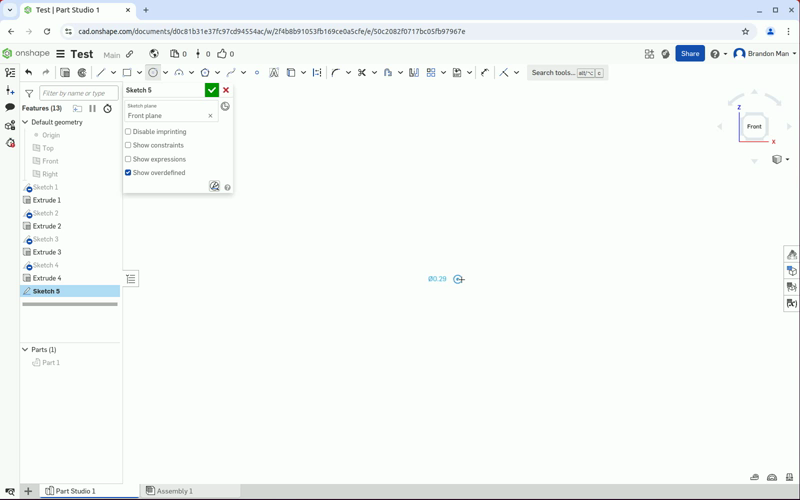
scroll(6)
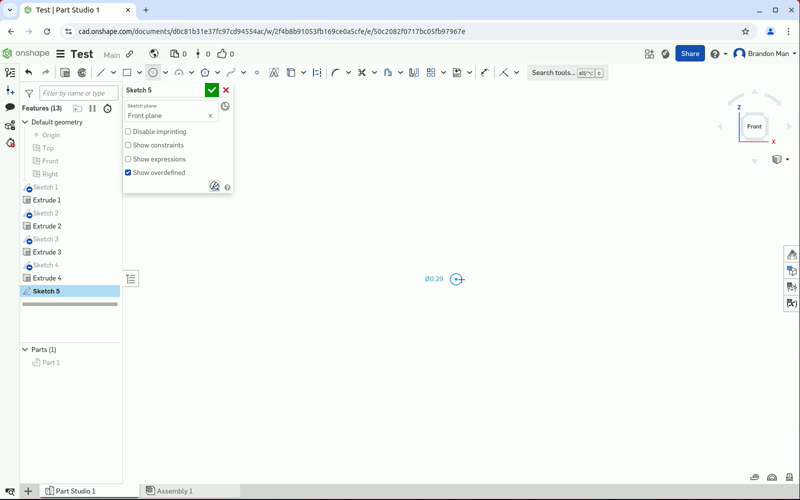
scroll(6)
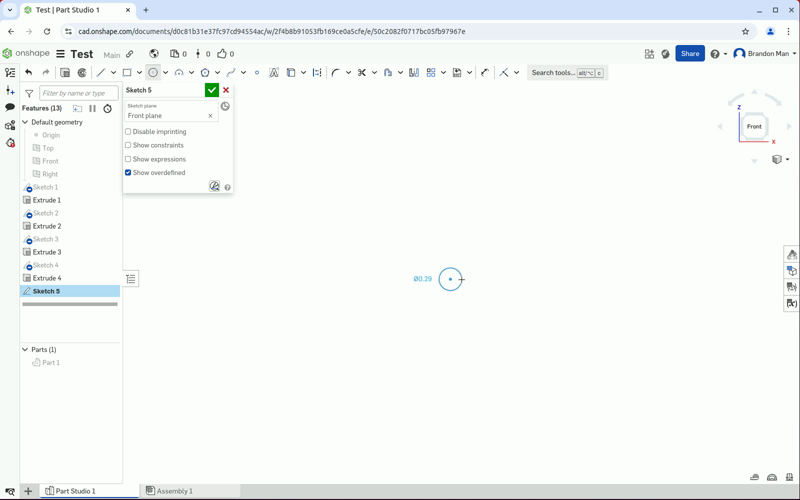
click(461, 279)
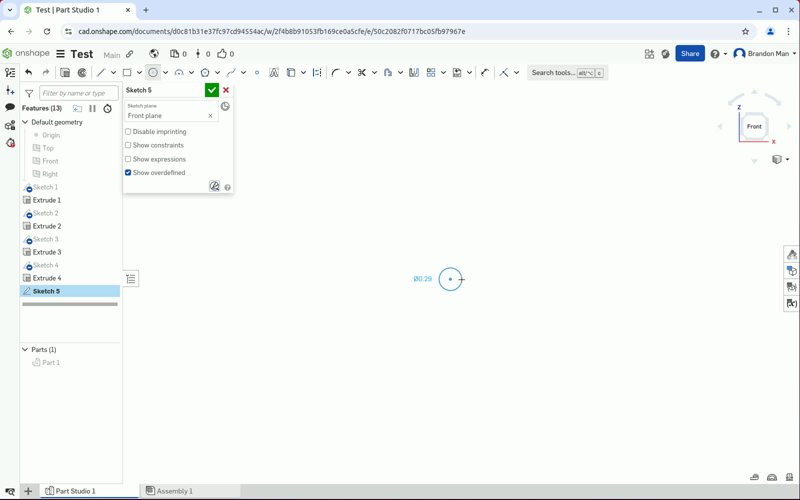
scroll(-6)
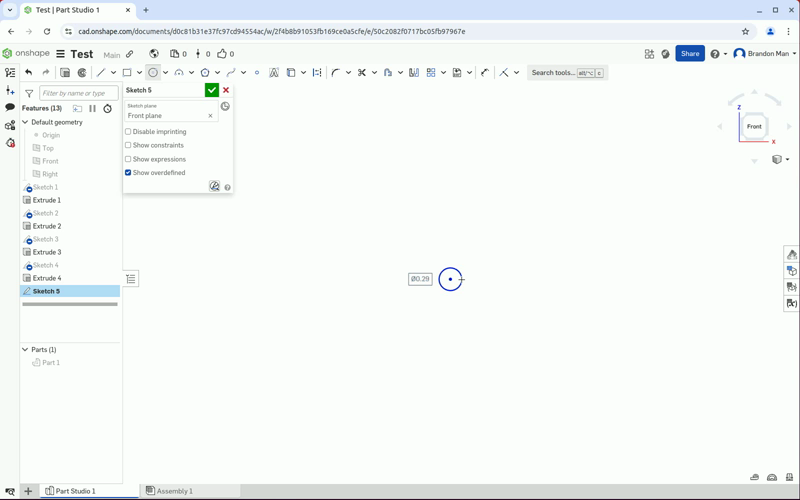
scroll(-6)
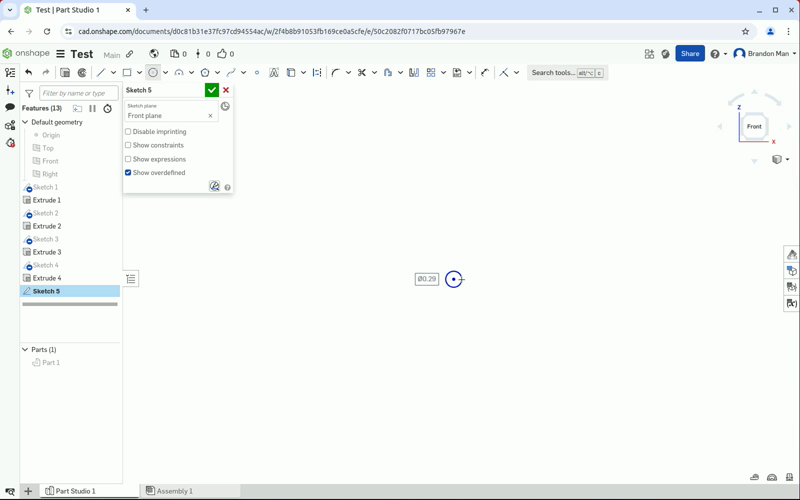
scroll(-6)
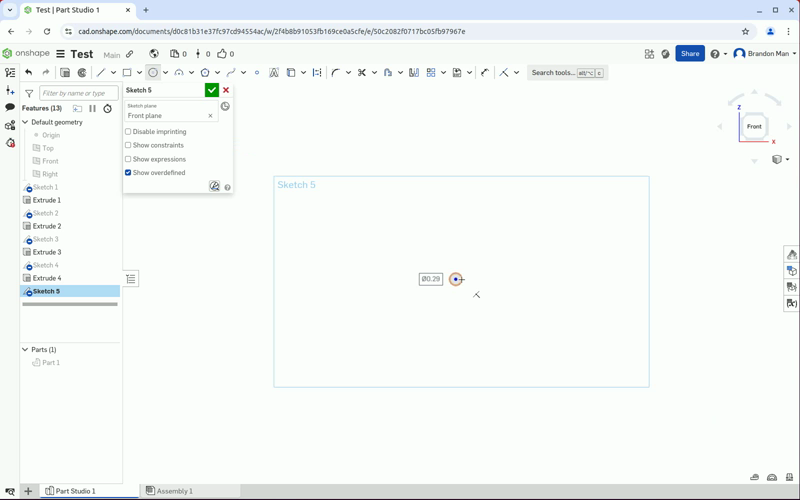
scroll(-6)
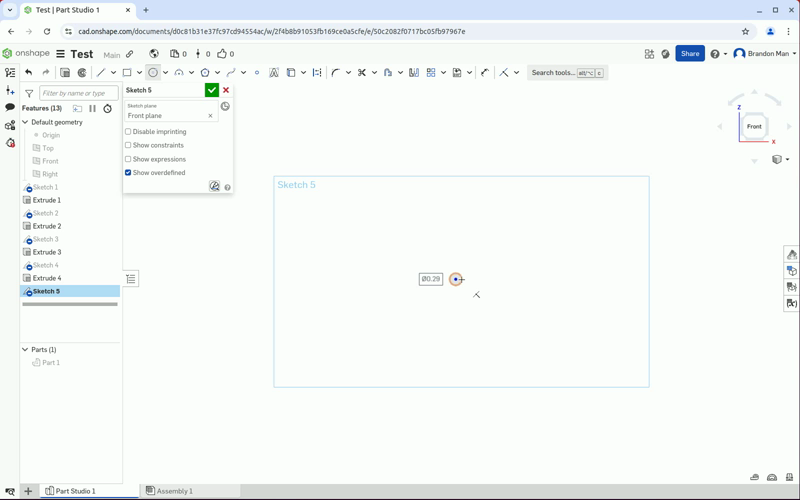
scroll(-6)
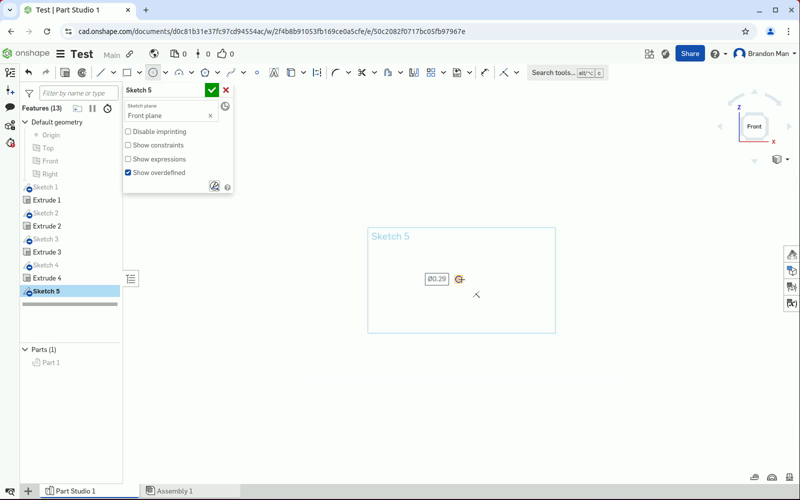
scroll(-6)
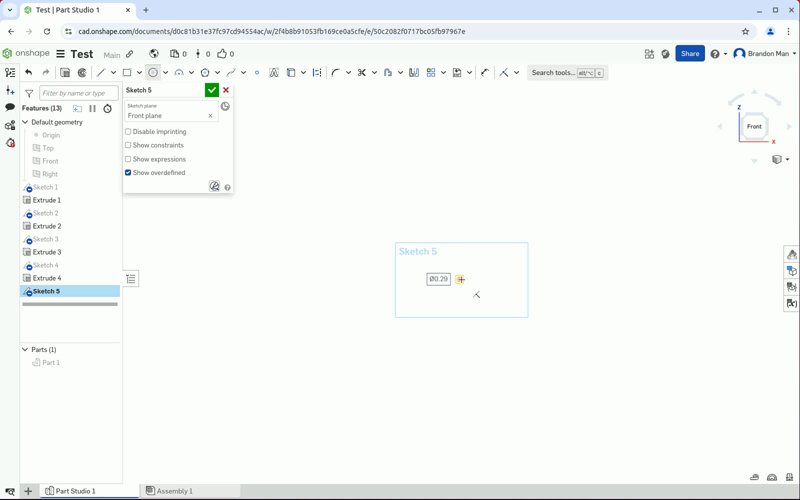
scroll(-6)
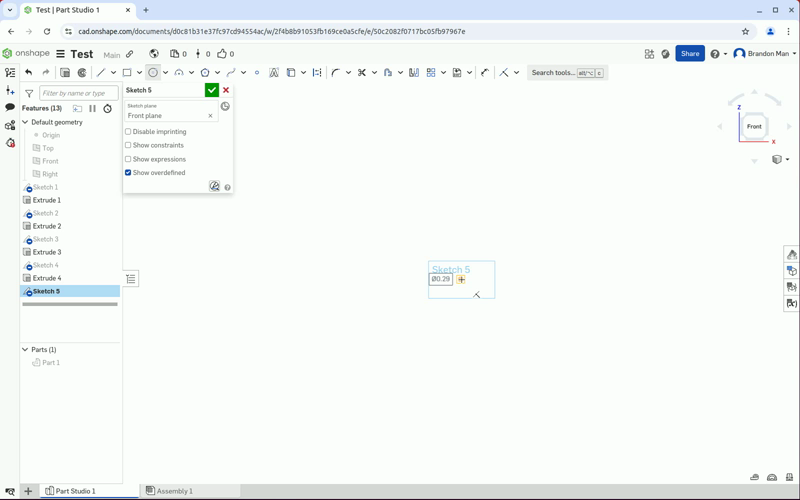
key(esc)
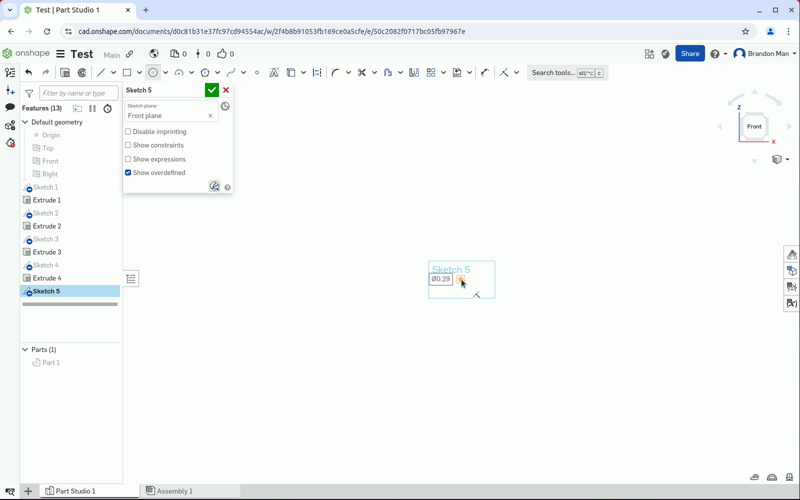
mouse_move(459, 279)
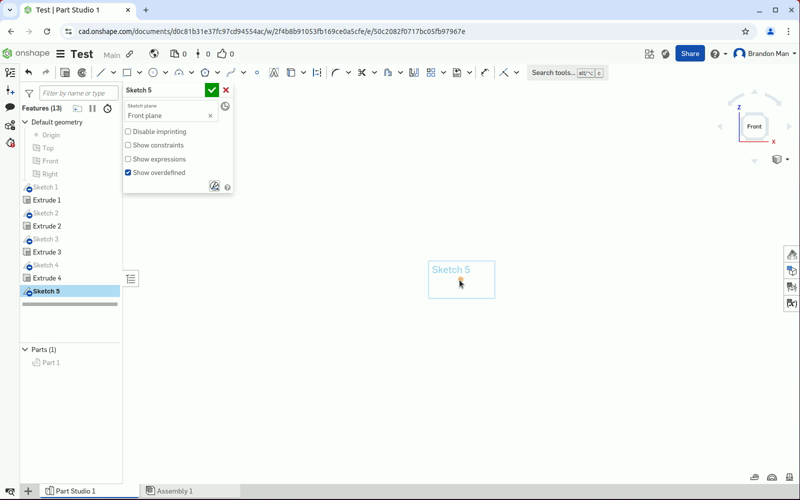
scroll(6)
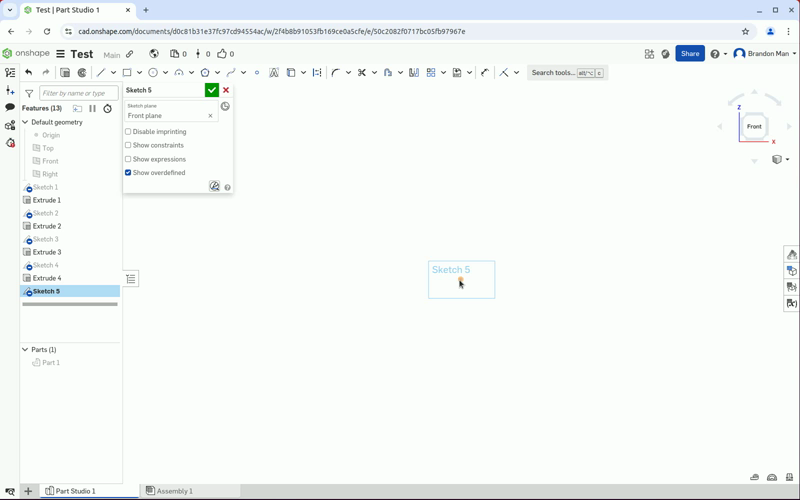
scroll(6)
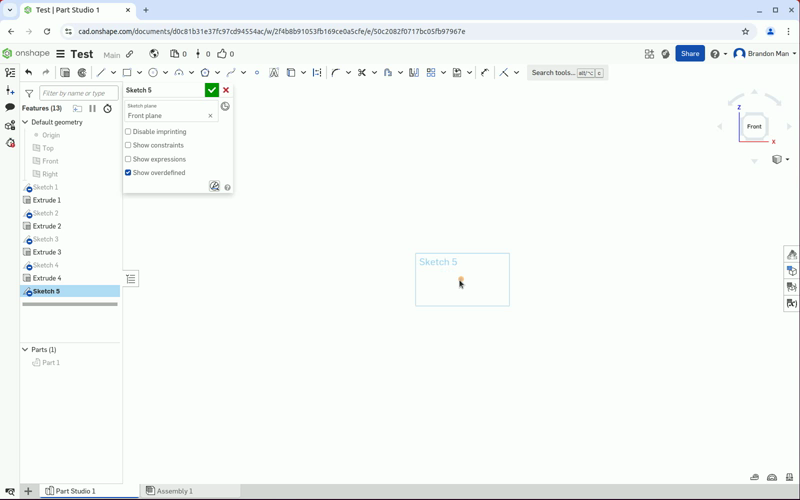
scroll(6)
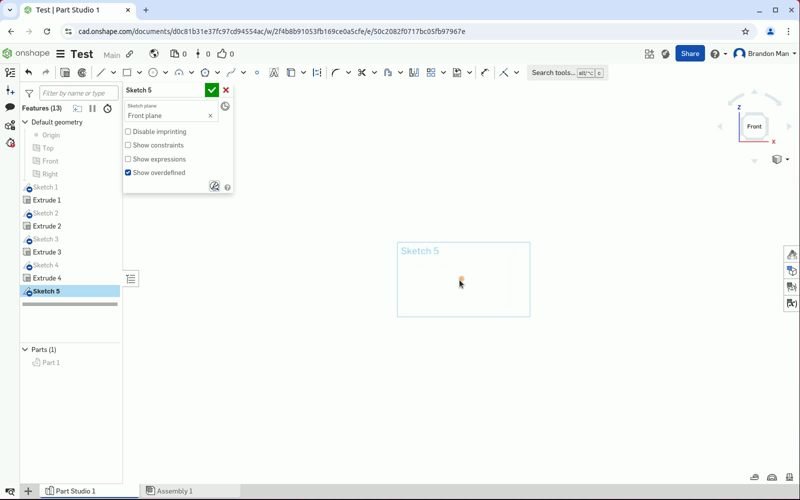
scroll(6)
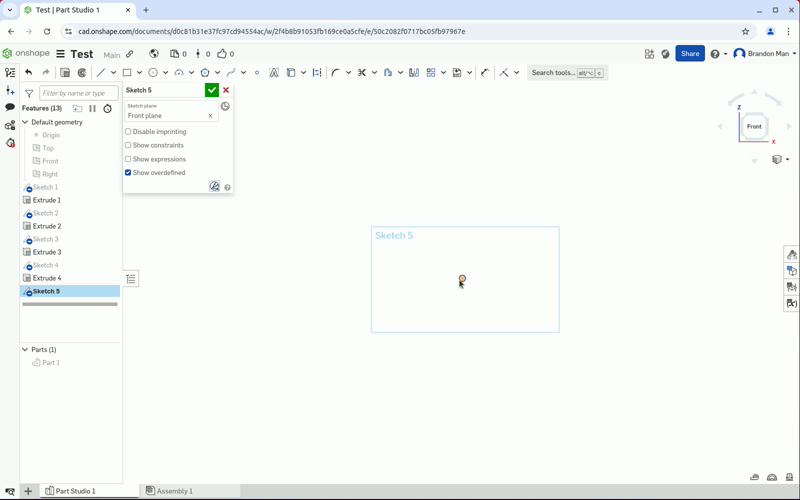
scroll(6)
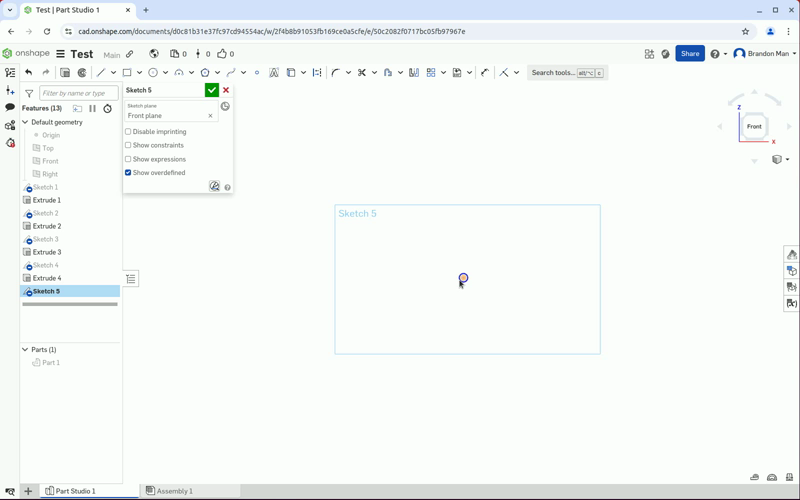
scroll(6)
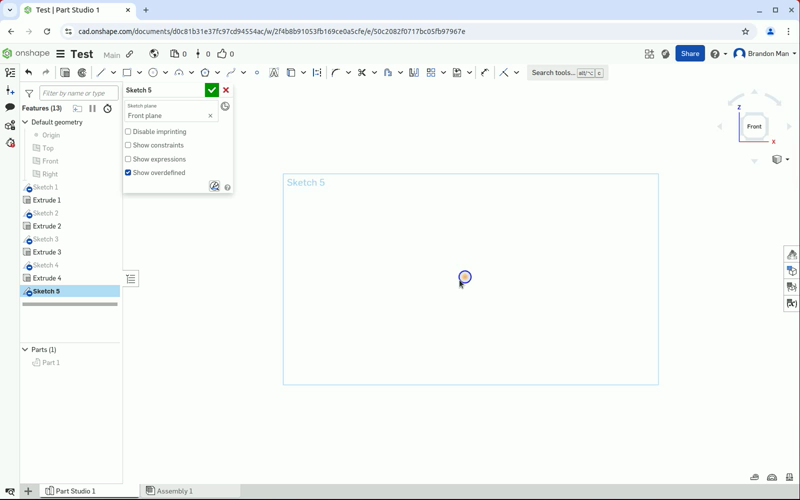
scroll(6)
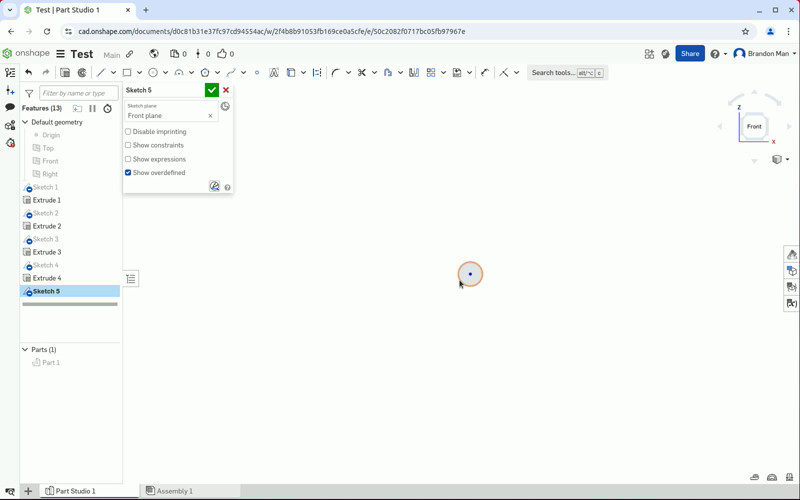
click(459, 279)
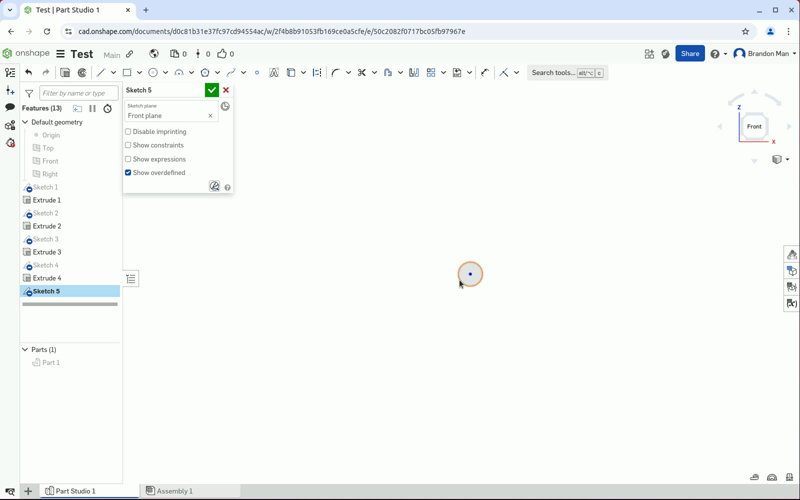
scroll(-6)
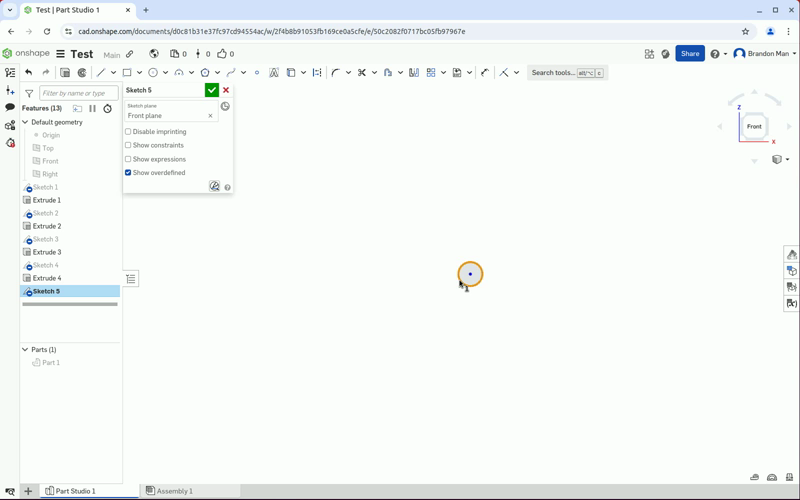
scroll(-6)
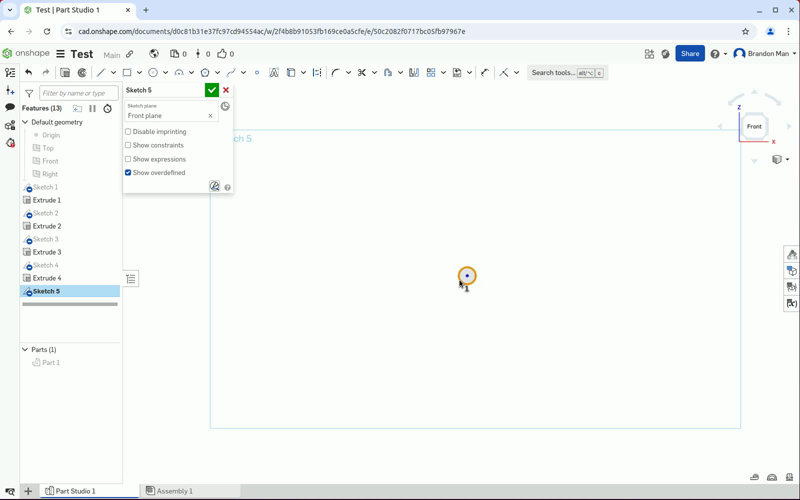
scroll(-6)
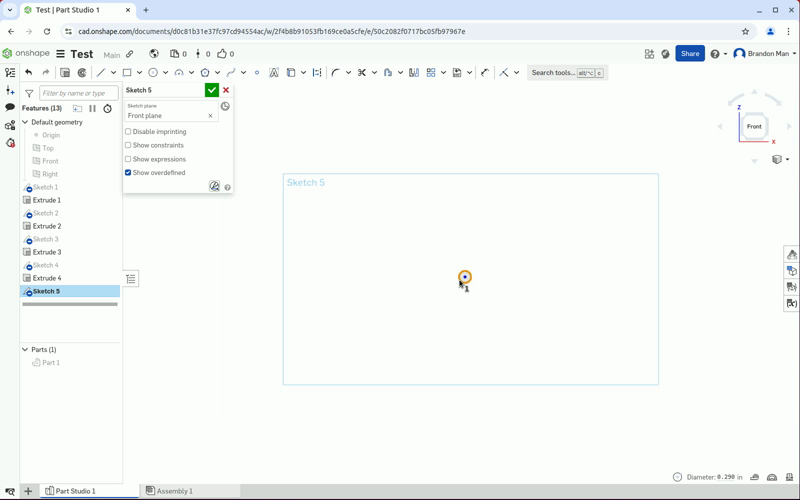
scroll(-6)
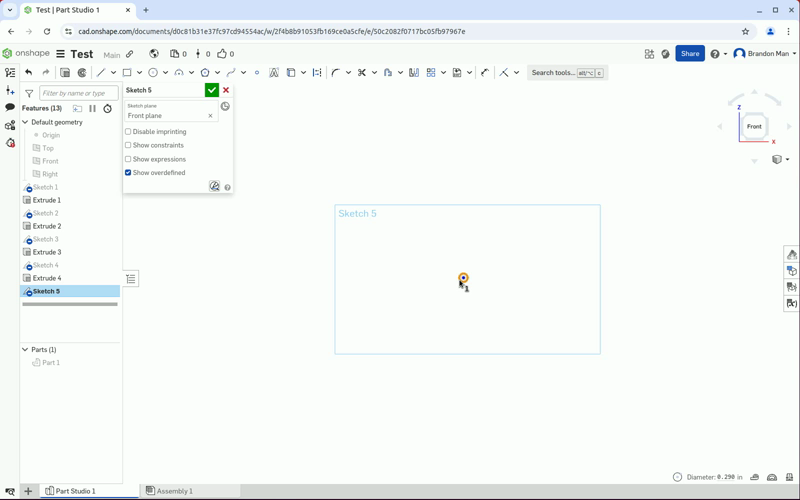
scroll(-6)
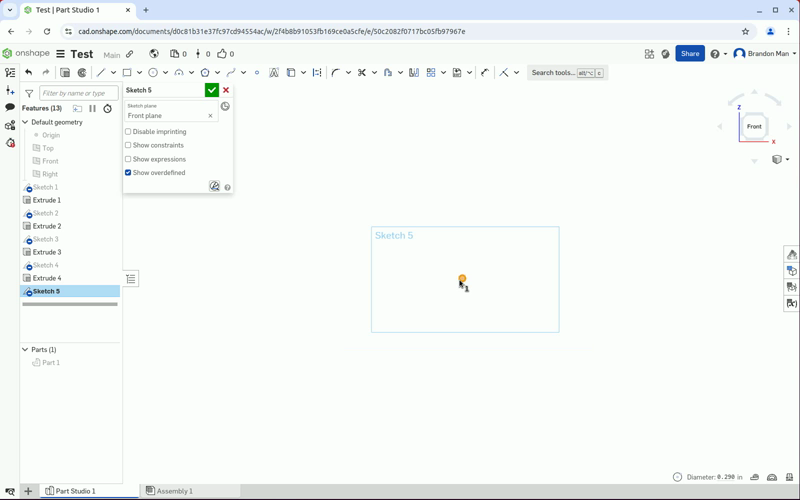
scroll(-6)
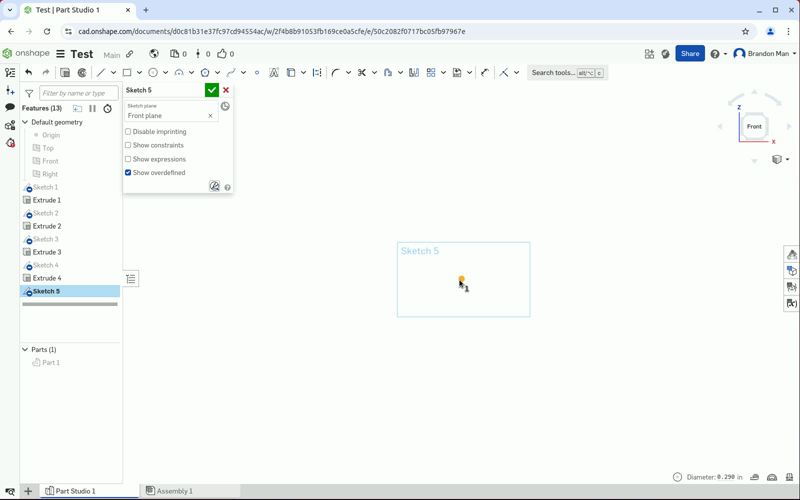
scroll(-6)
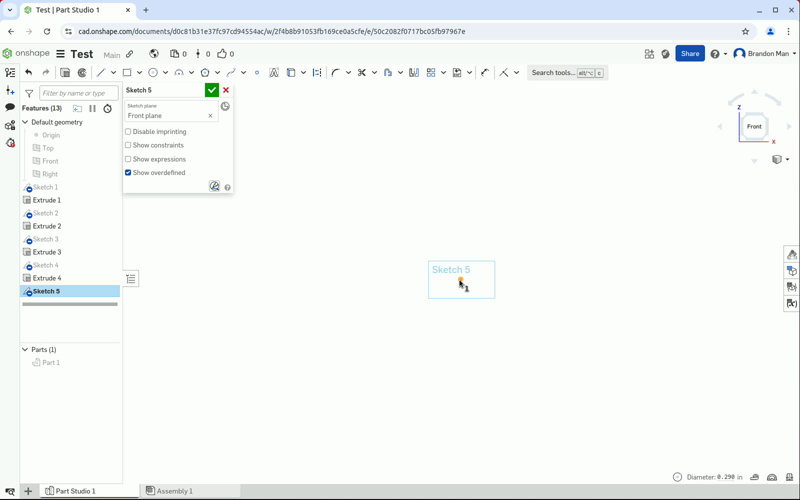
mouse_move(73, 352)
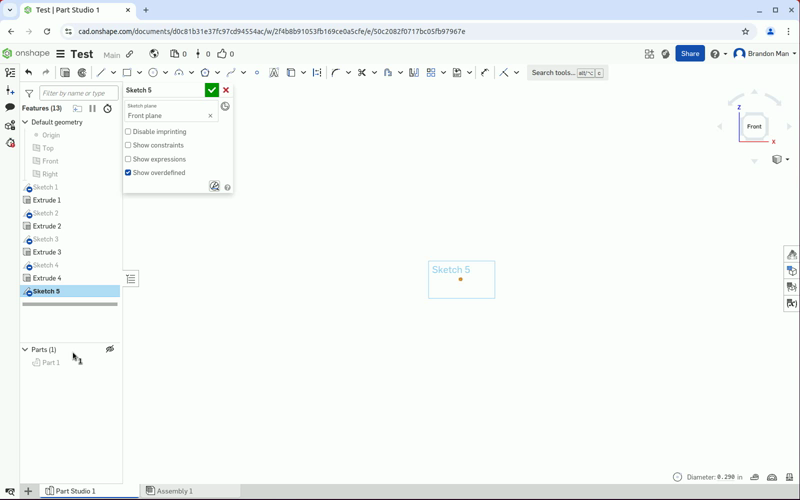
key(shift+y)
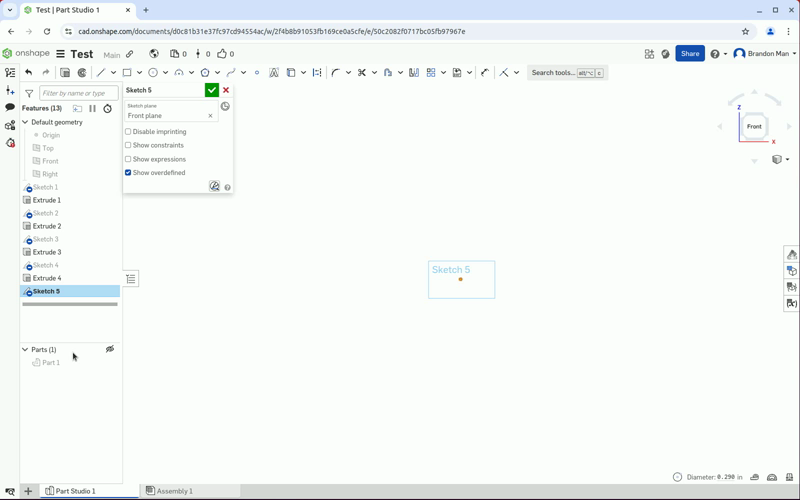
key(shift+e)
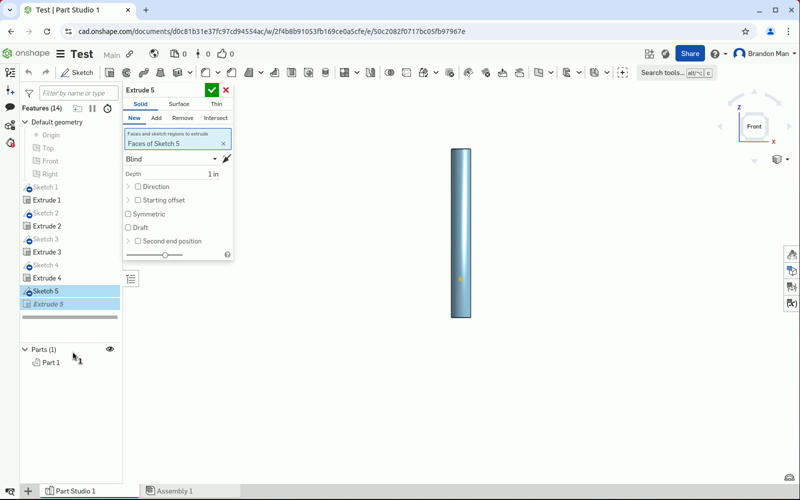
mouse_move(143, 106)
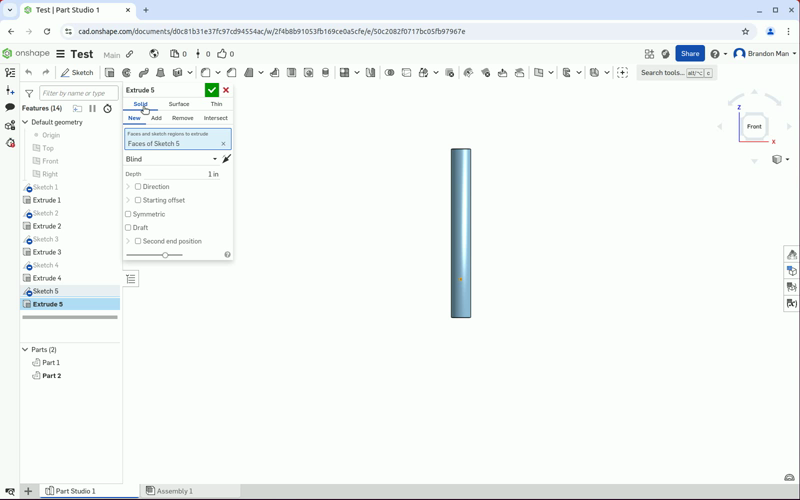
click(143, 106)
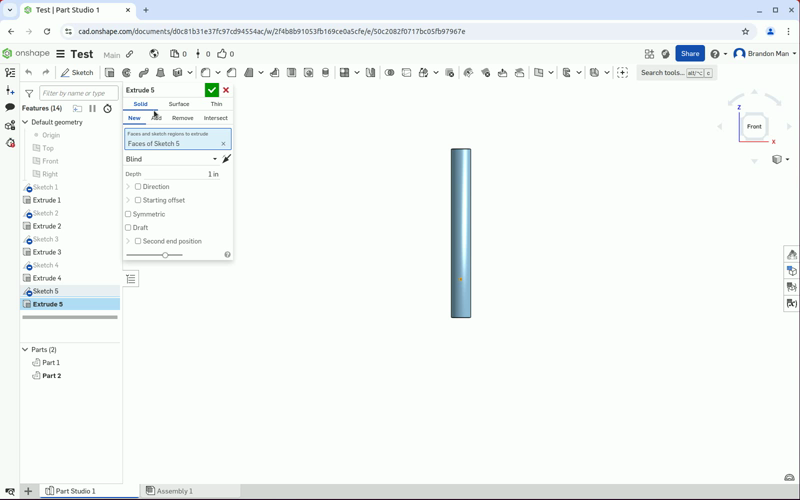
mouse_move(186, 120)
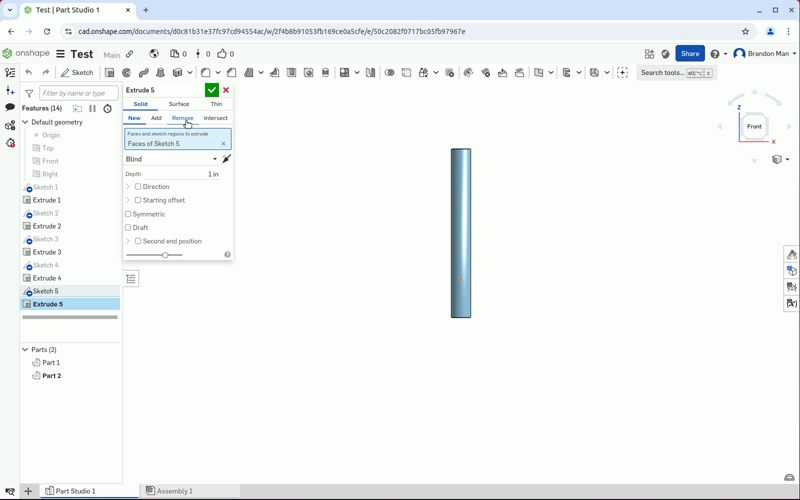
click(186, 120)
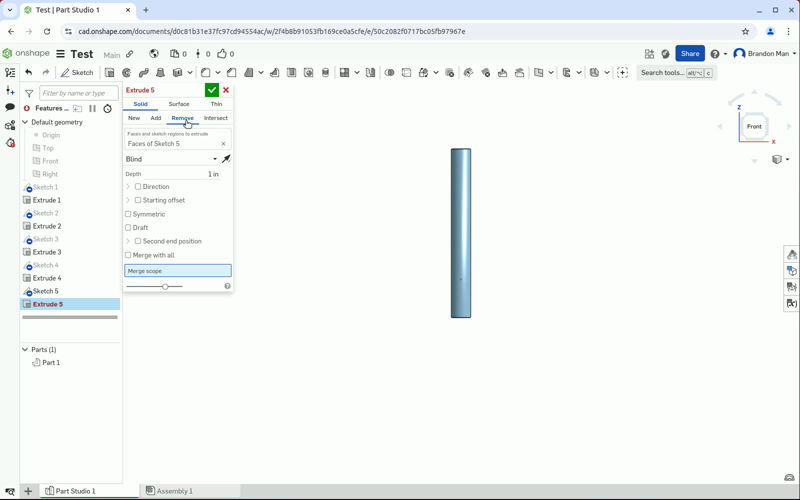
key(tab, 4)
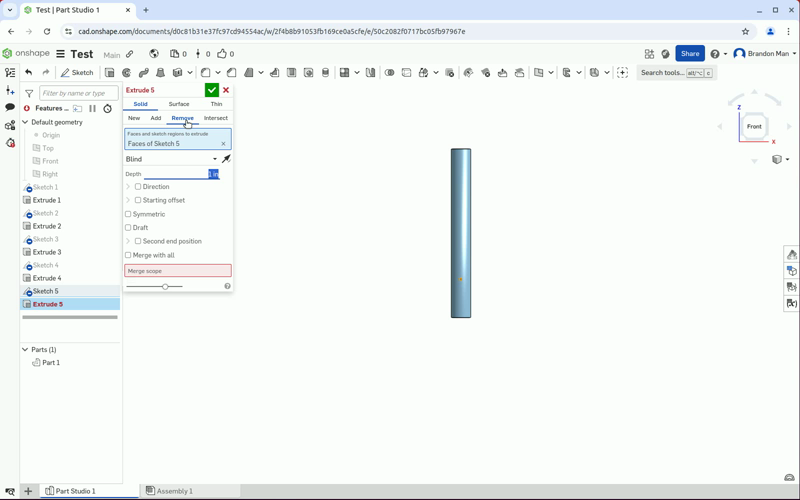
text(2.408)
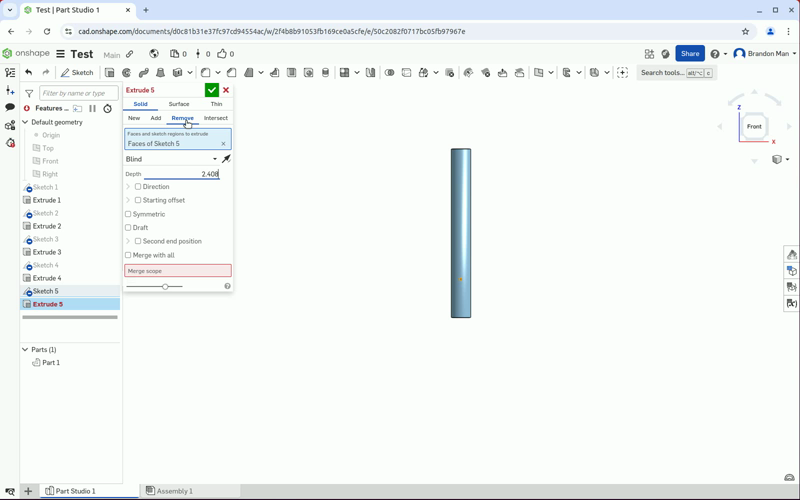
key(tab, 3)
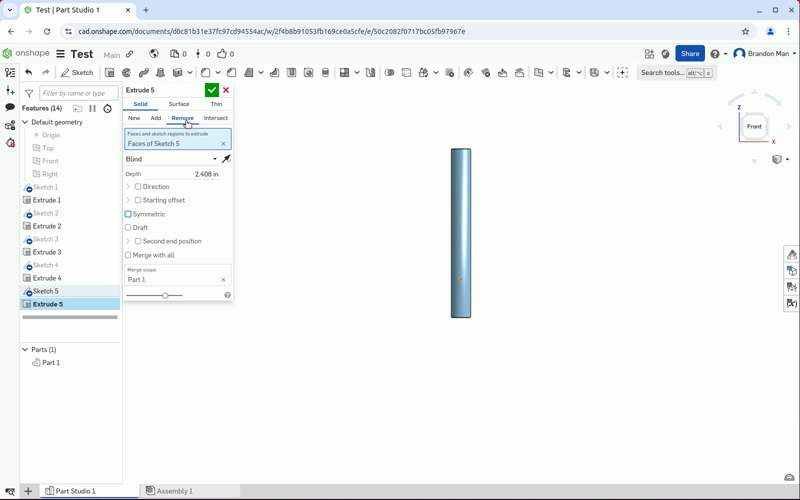
key(space)
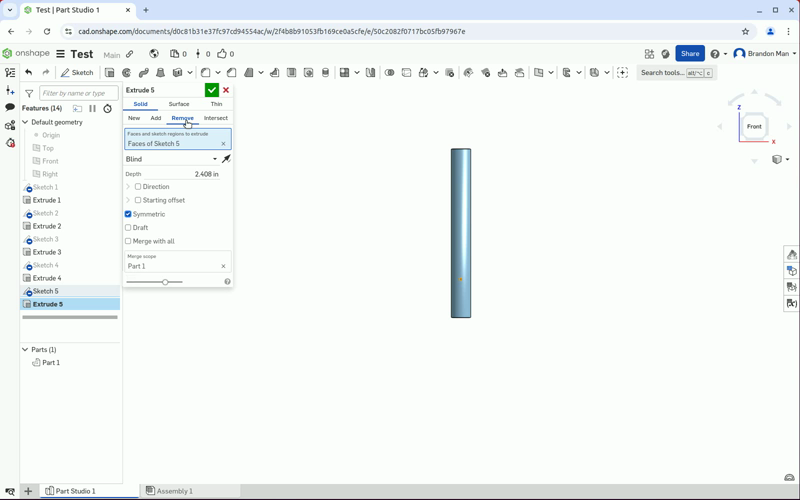
key(tab, 2)
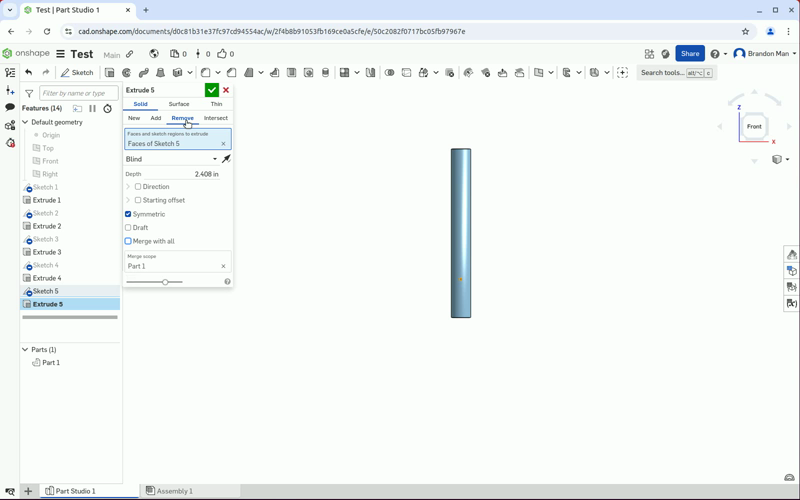
key(space)
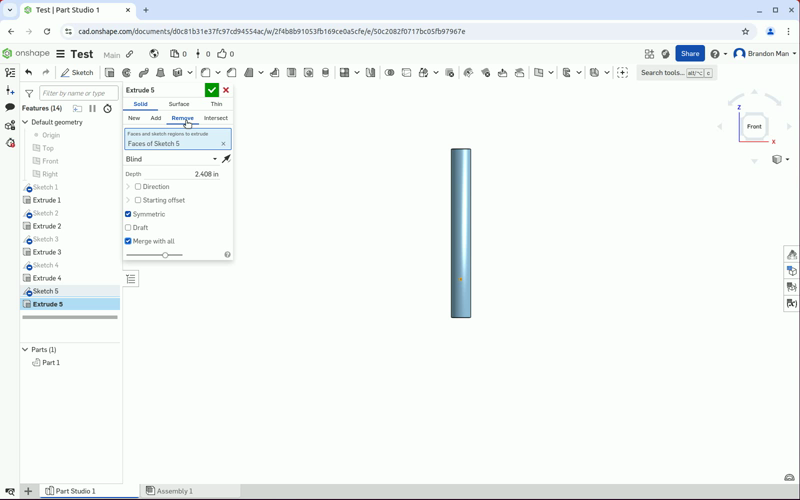
key(enter)
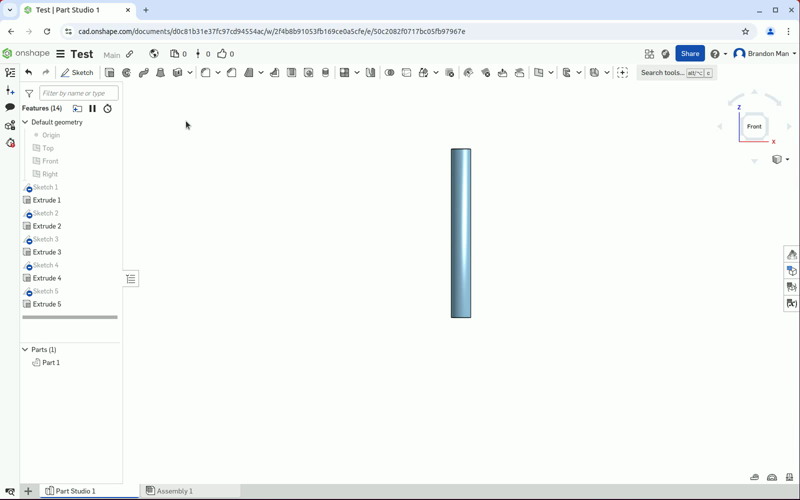
key(shift+h)
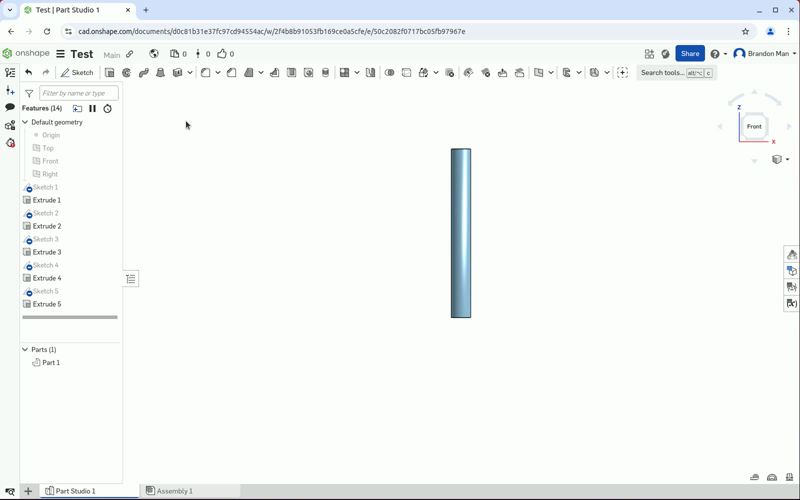
key(shift+h)
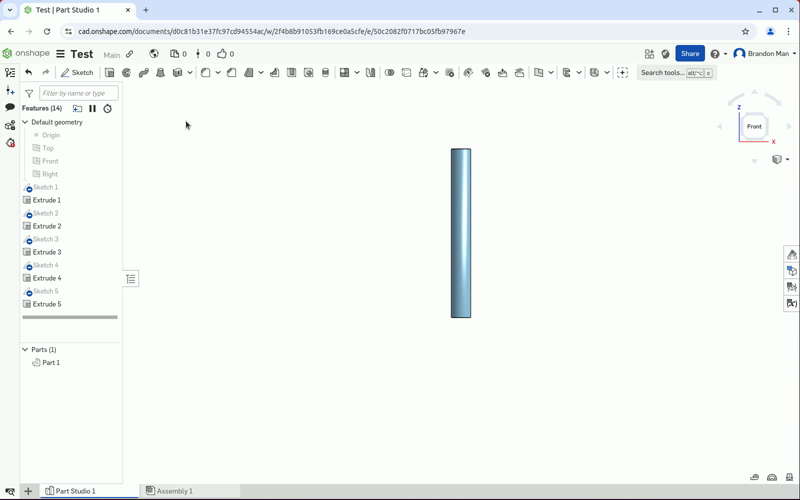
key(shift+7)
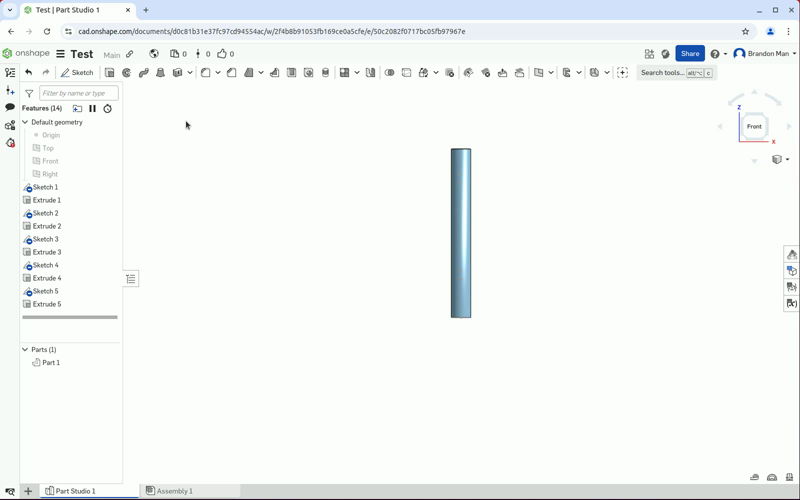
key(left, 2)
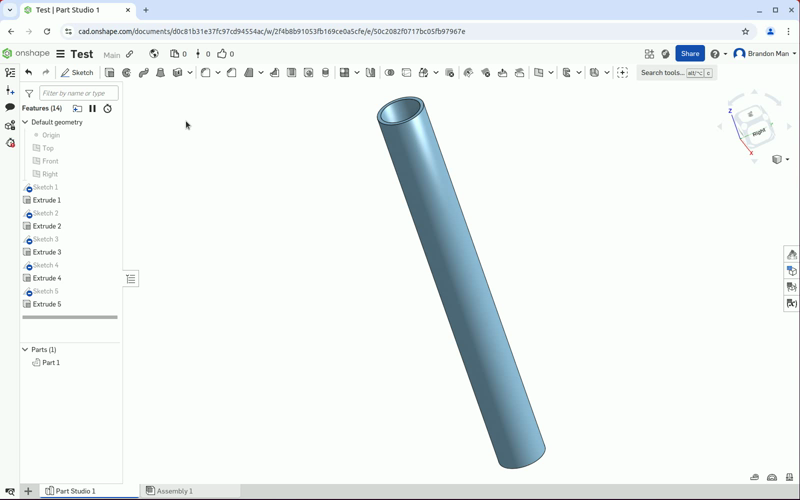
key(down, 2)
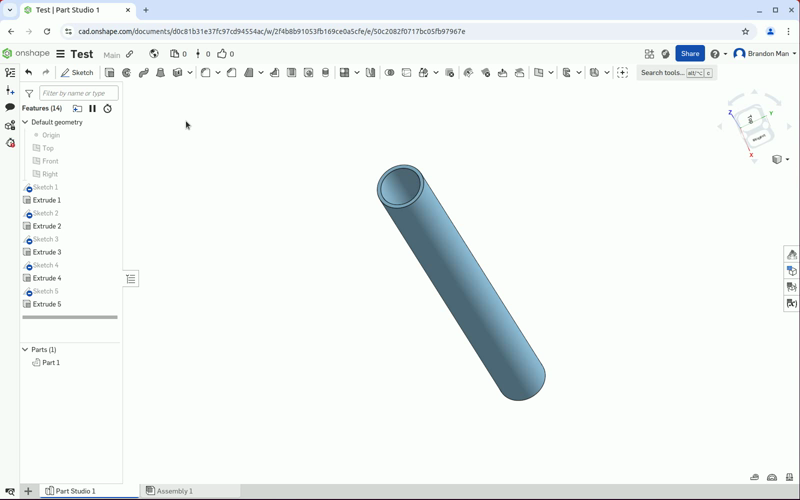
key(up, 2)
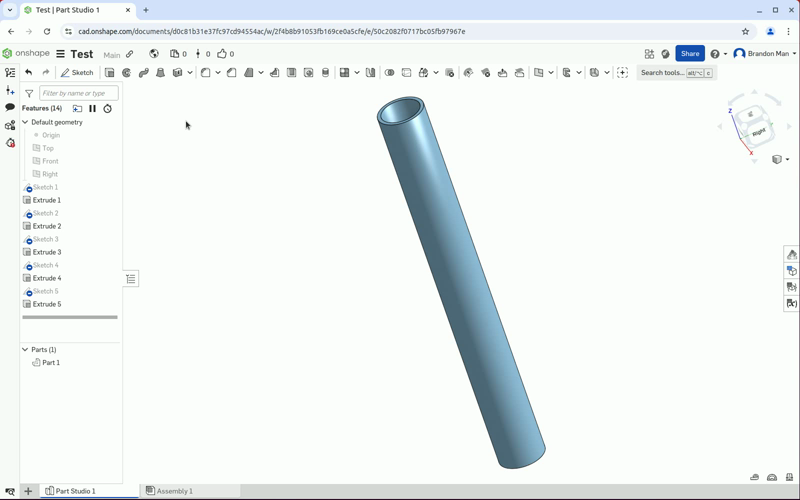
key(right, 2)
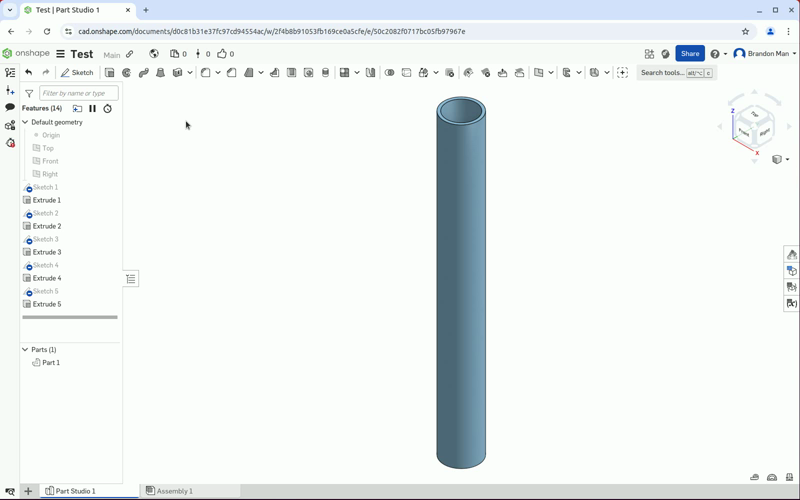
mouse_move(73, 189)
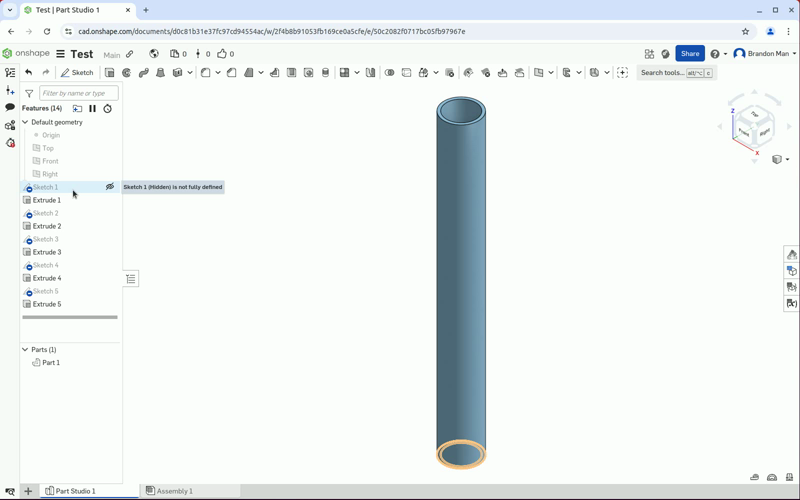
click(73, 189)